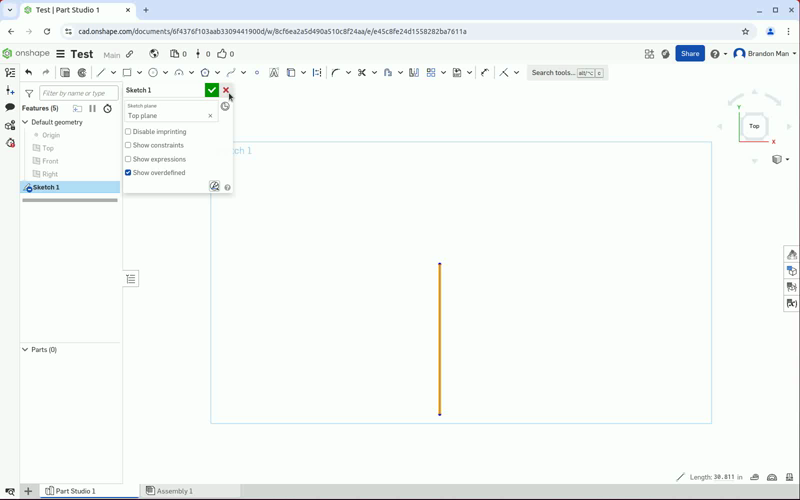
key(shift+h)
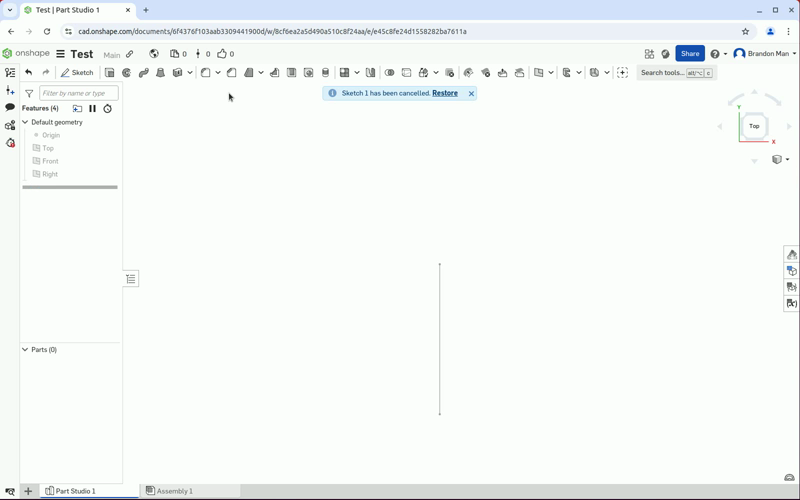
mouse_move(73, 352)
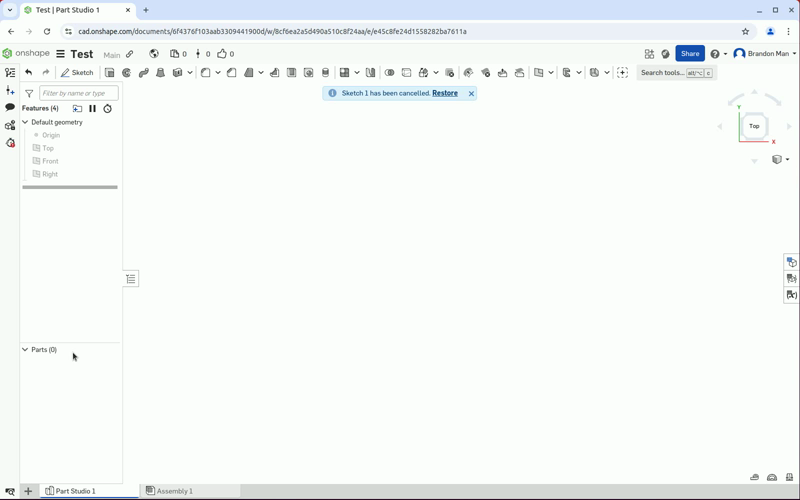
key(y)
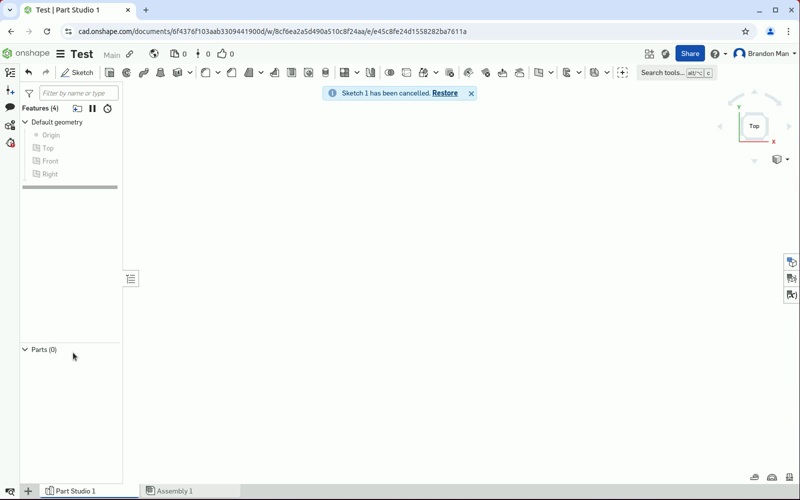
key(shift+p)
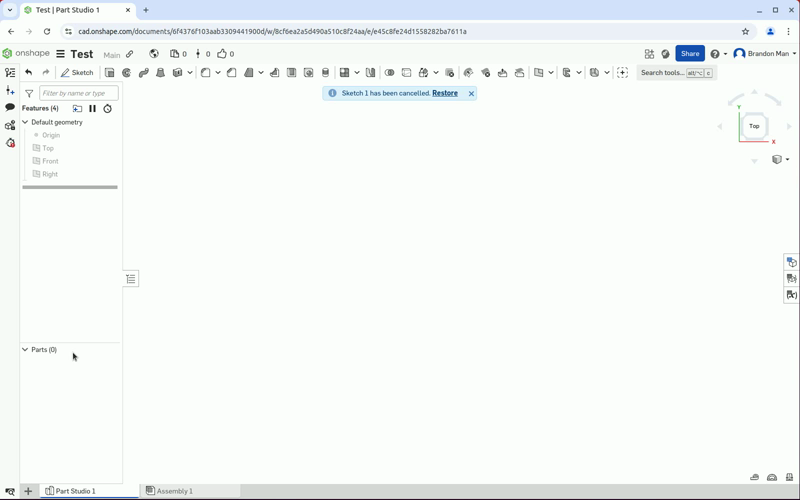
key(space)
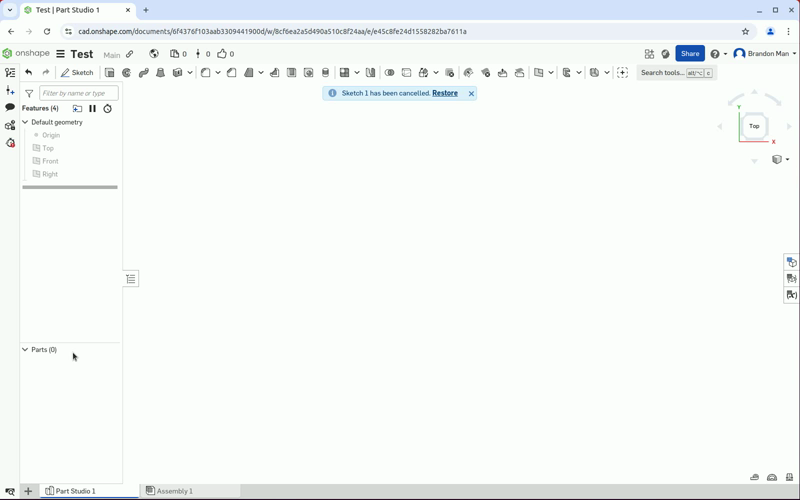
key_down(shift)
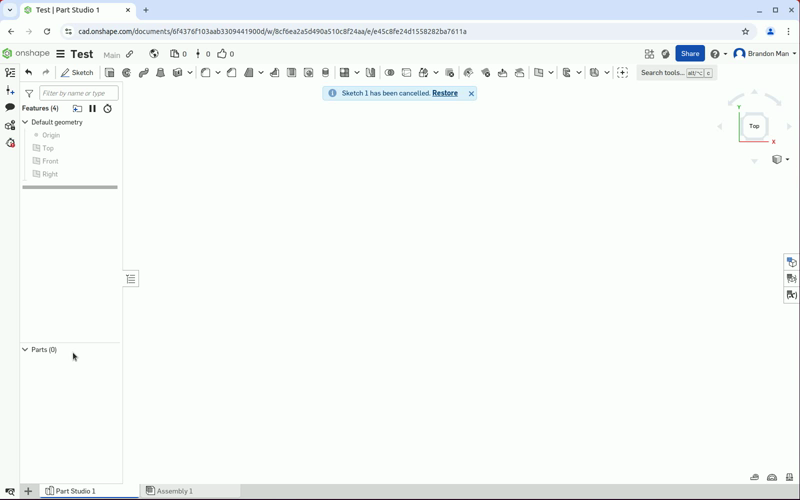
key(up)
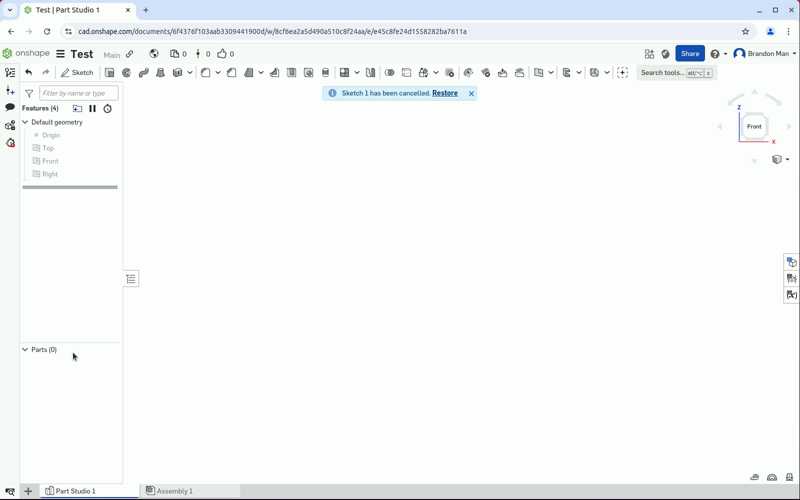
key_up(shift)
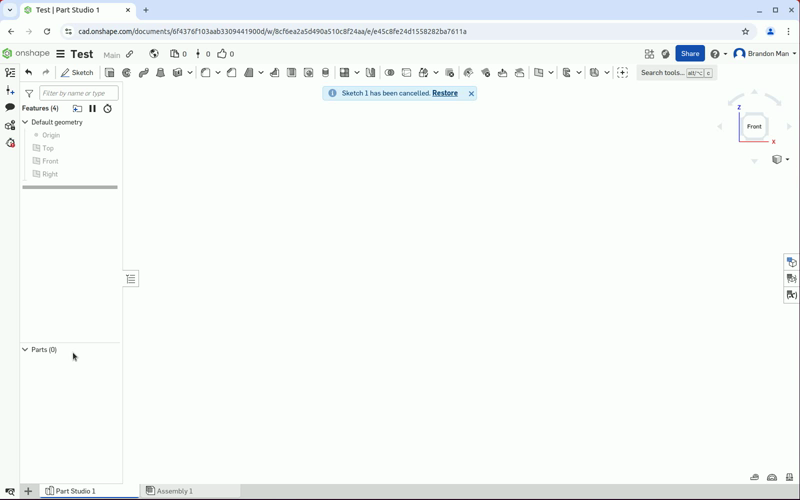
mouse_move(73, 352)
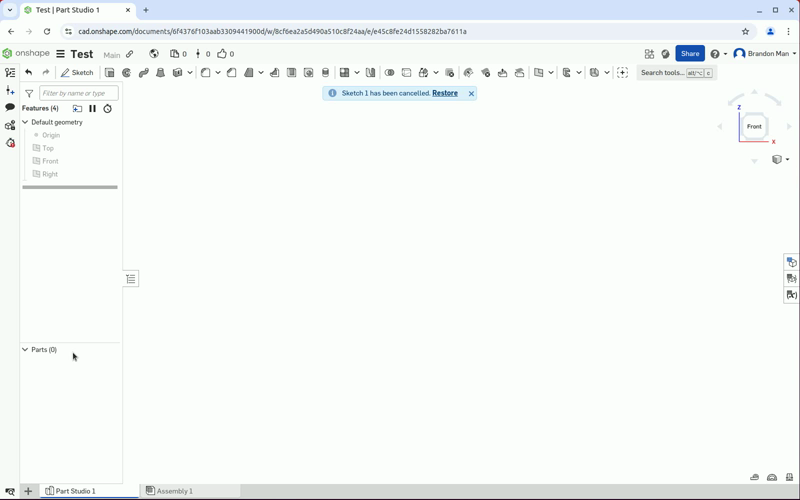
key(shift+y)
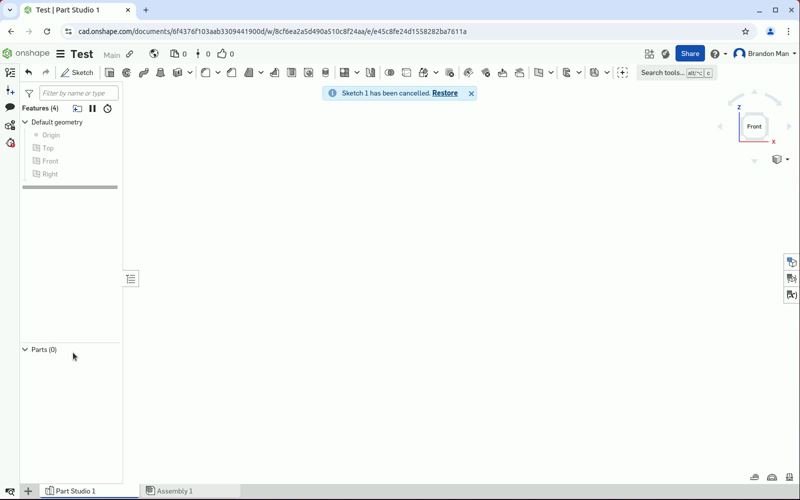
key(shift+s)
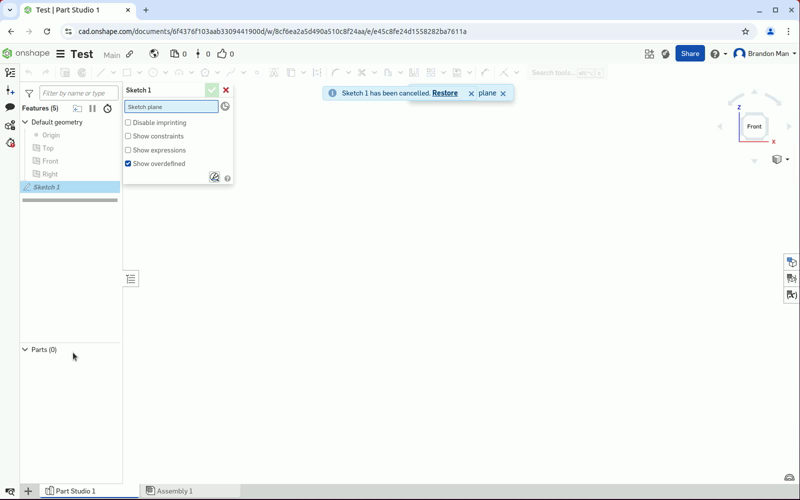
mouse_move(73, 163)
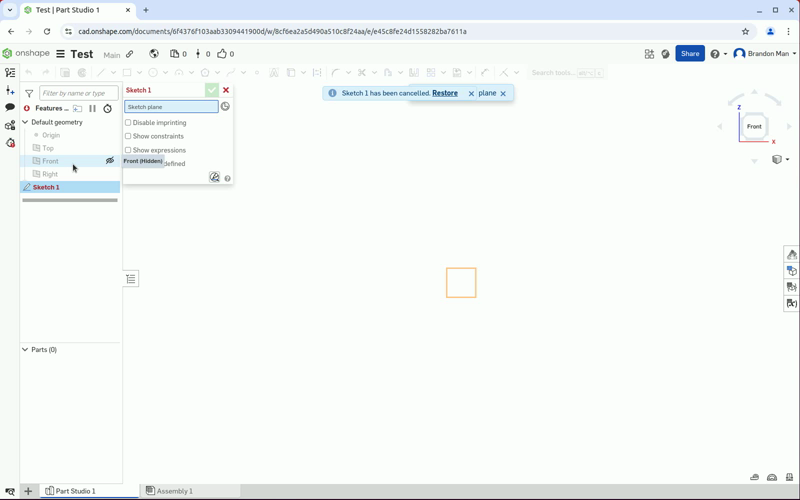
click(73, 163)
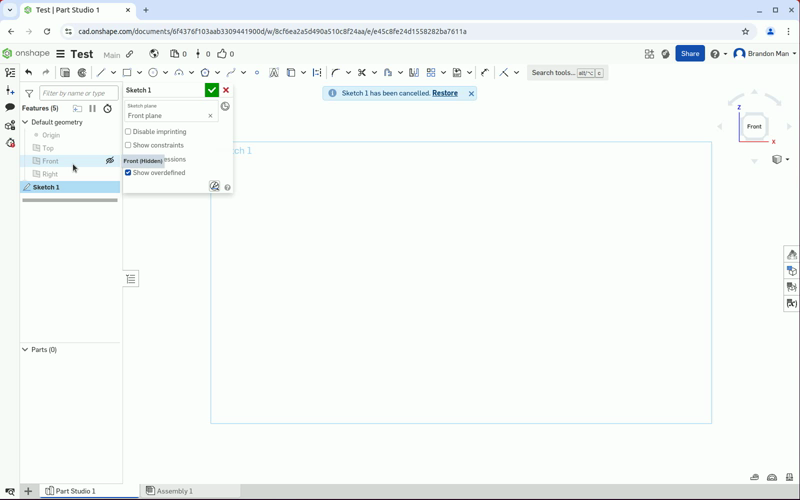
mouse_move(73, 352)
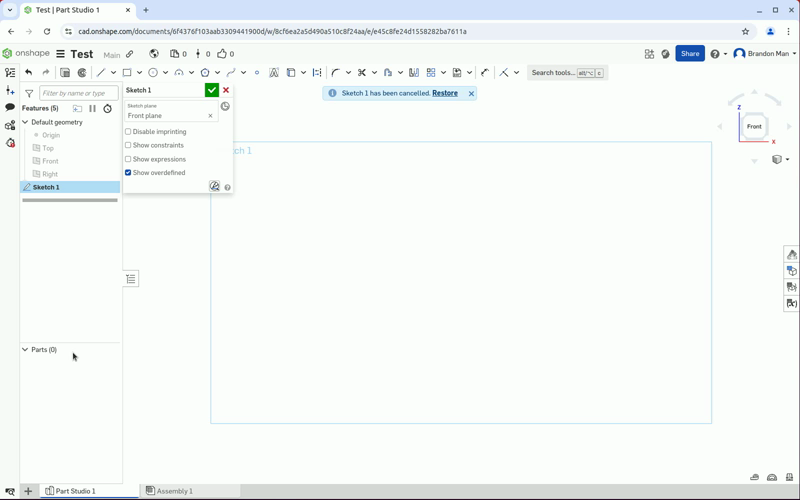
key(y)
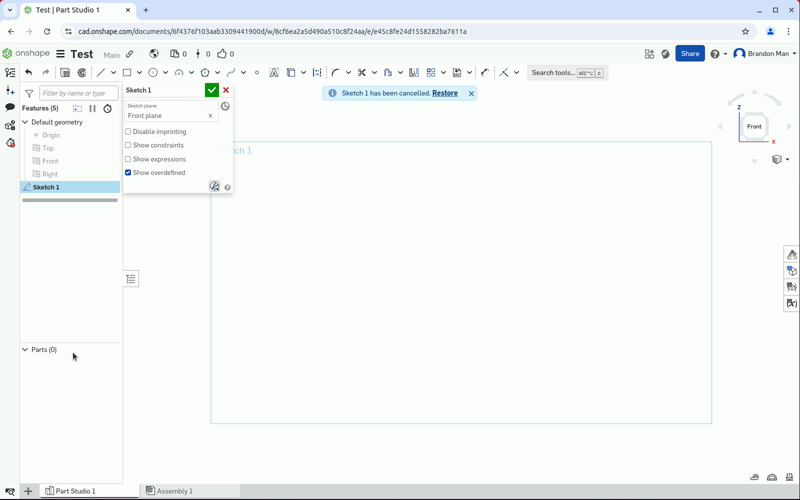
key(l)
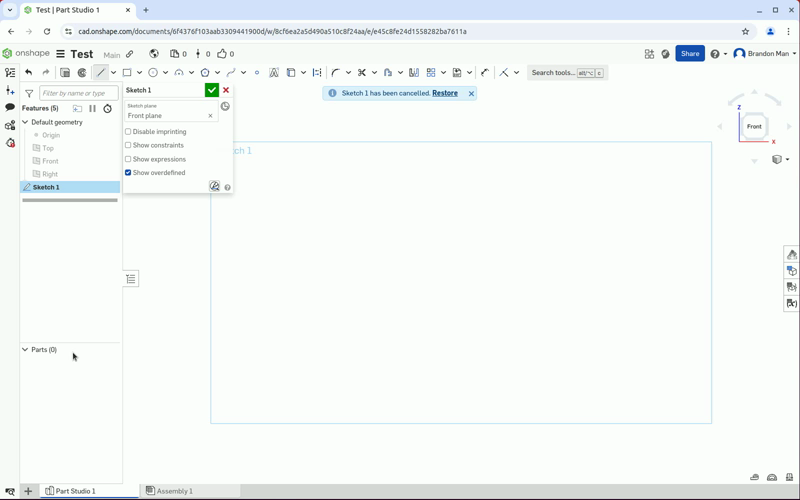
key_down(shift)
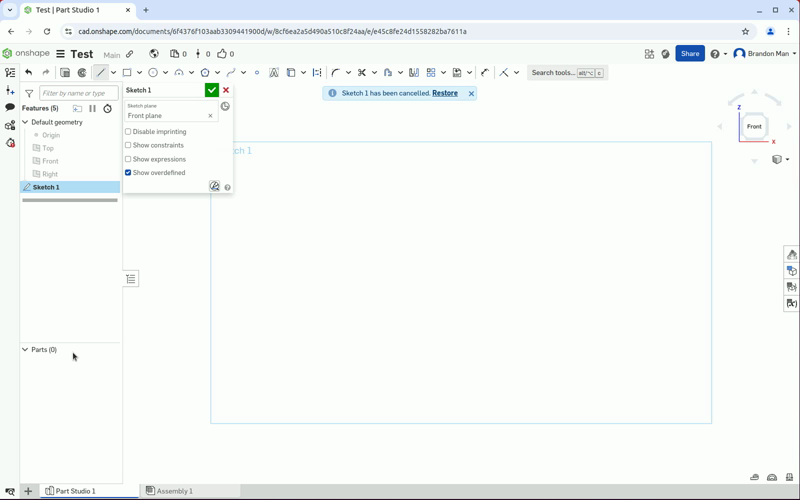
mouse_move(506, 304)
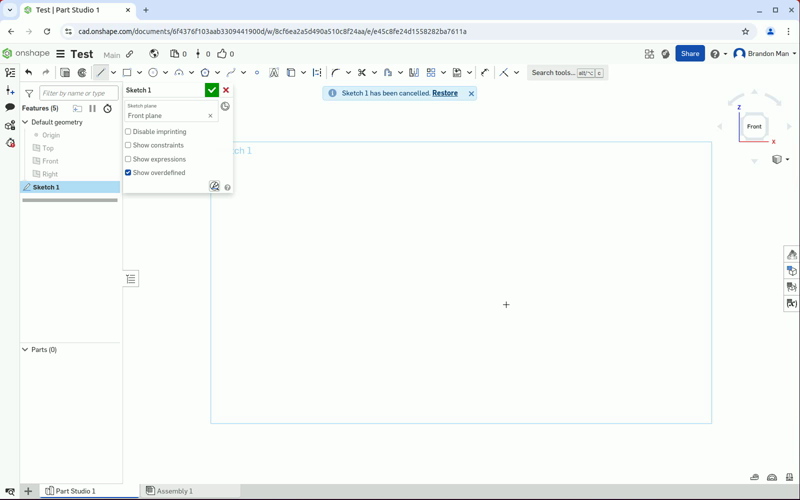
click(506, 304)
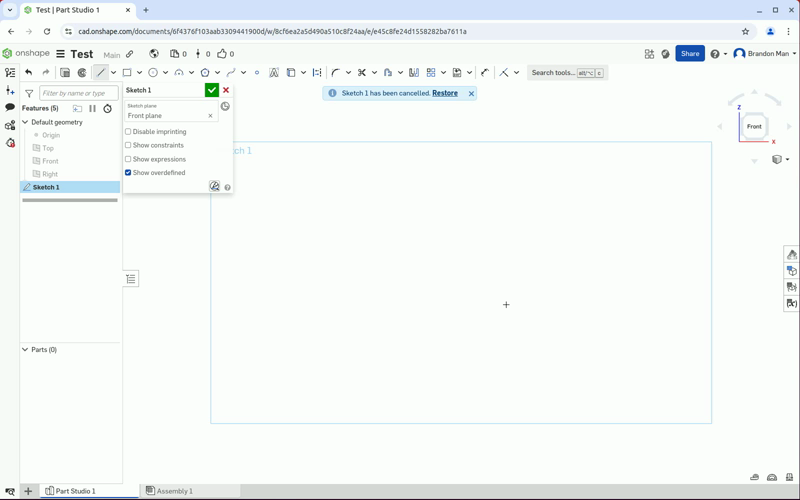
key_up(shift)
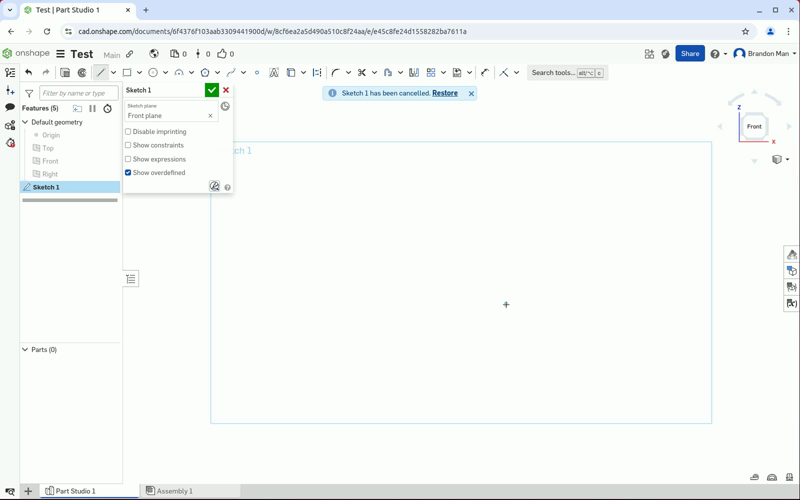
key_down(shift)
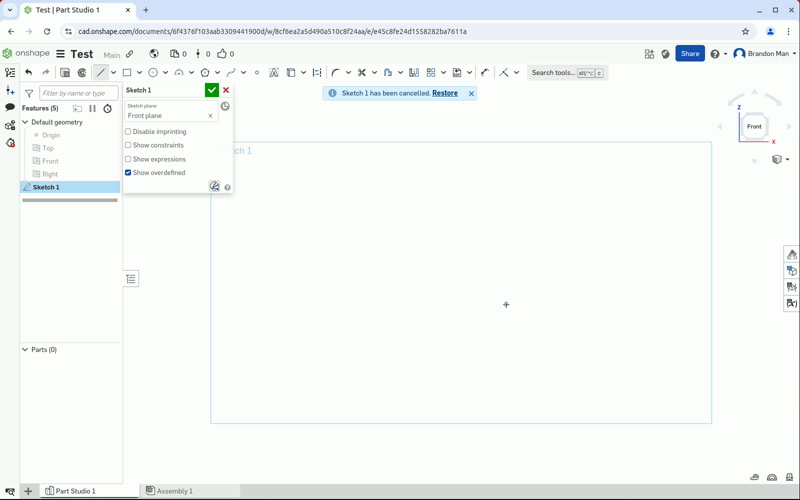
mouse_move(573, 304)
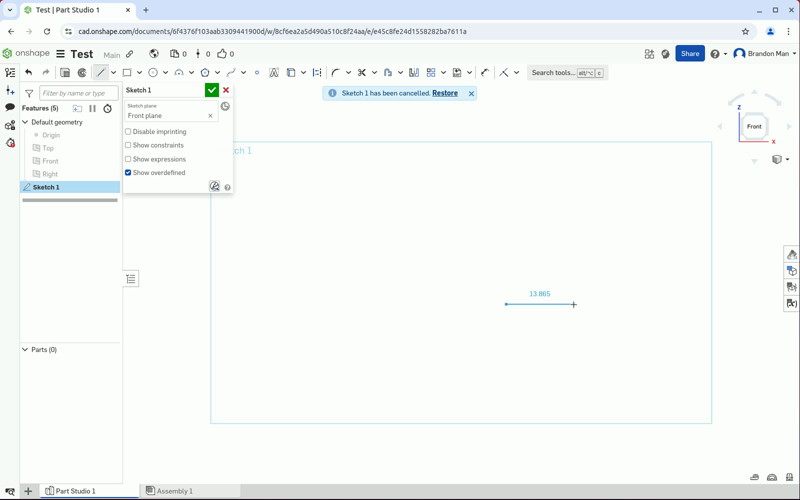
click(573, 304)
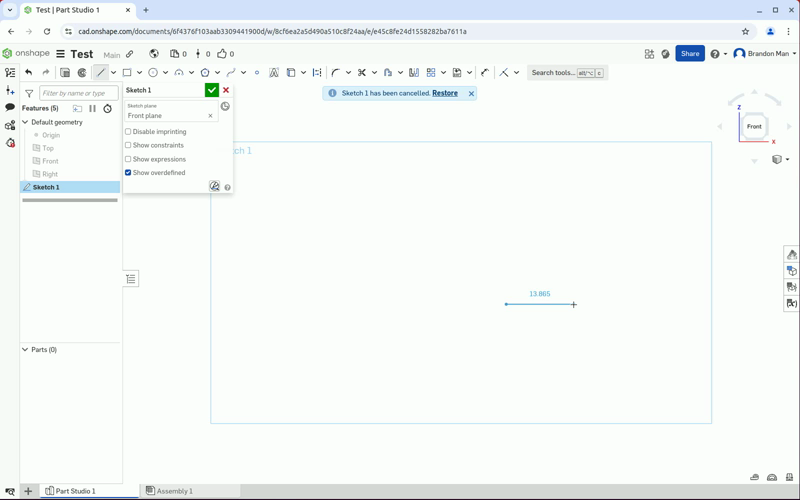
key_up(shift)
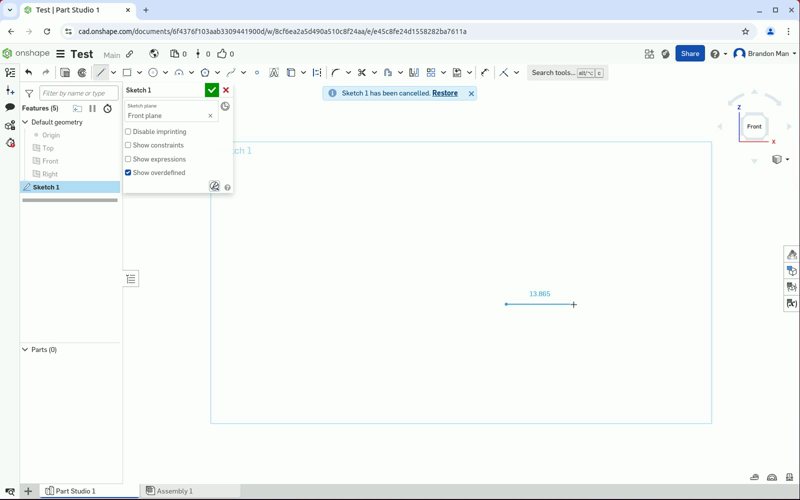
key_down(shift)
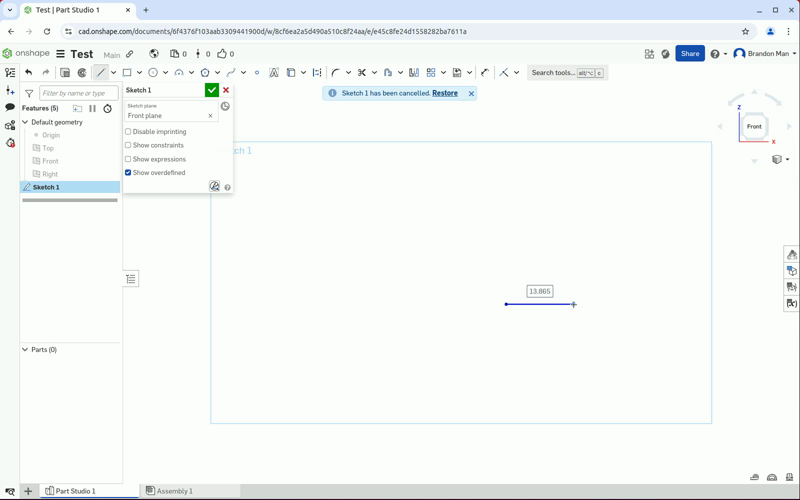
mouse_move(589, 304)
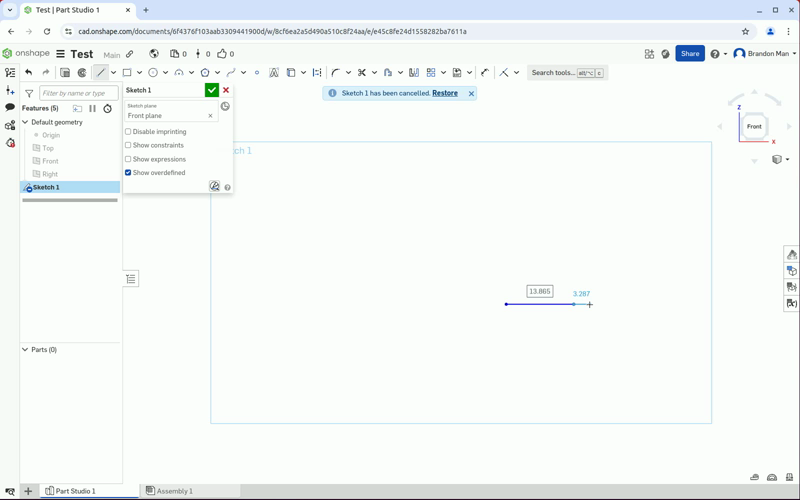
mouse_move(573, 275)
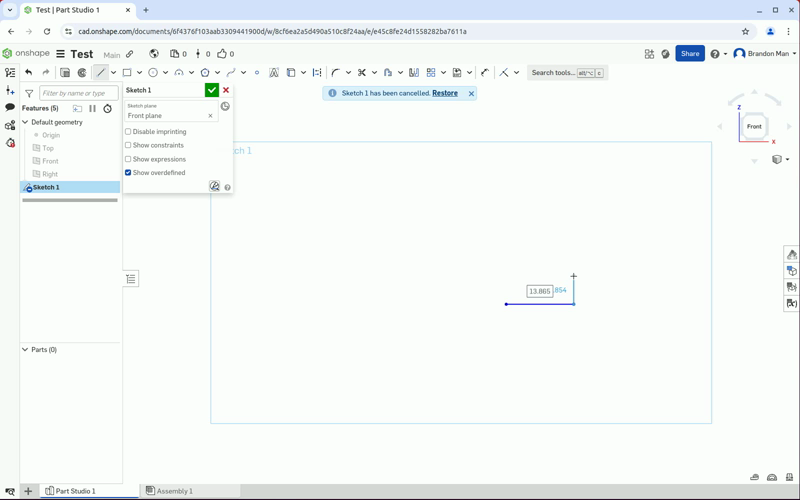
click(573, 275)
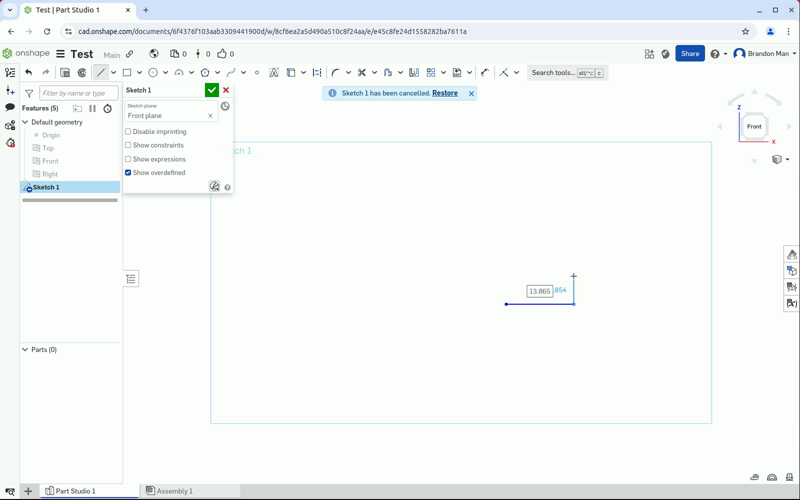
key_up(shift)
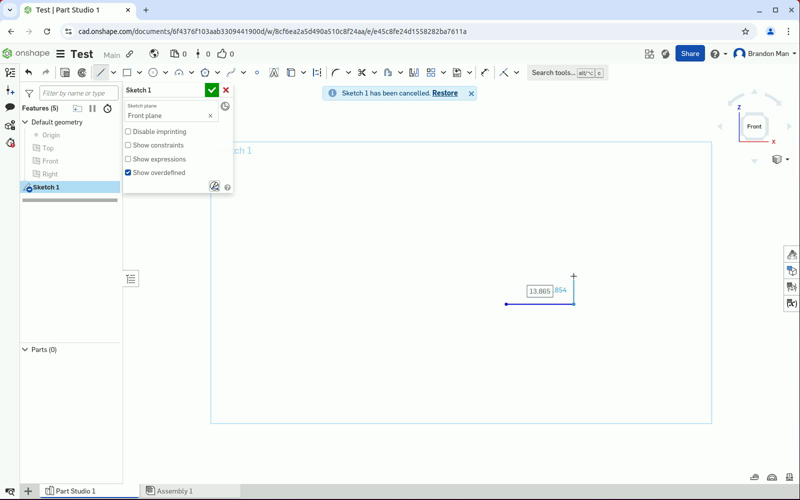
key_down(shift)
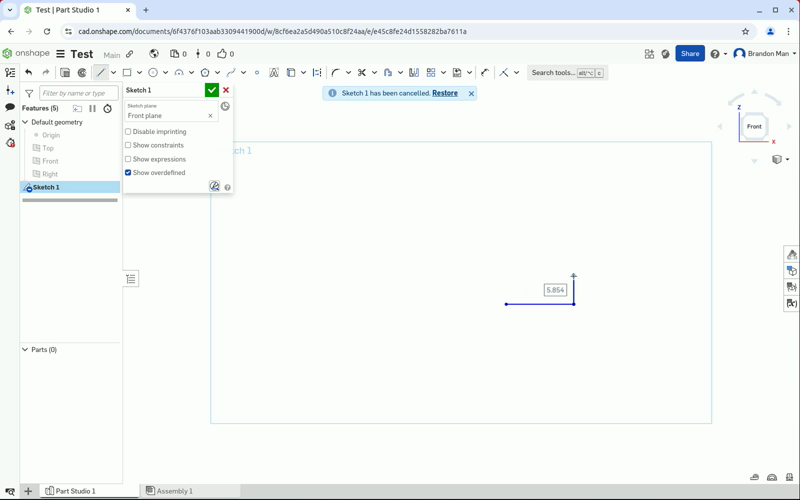
mouse_move(589, 275)
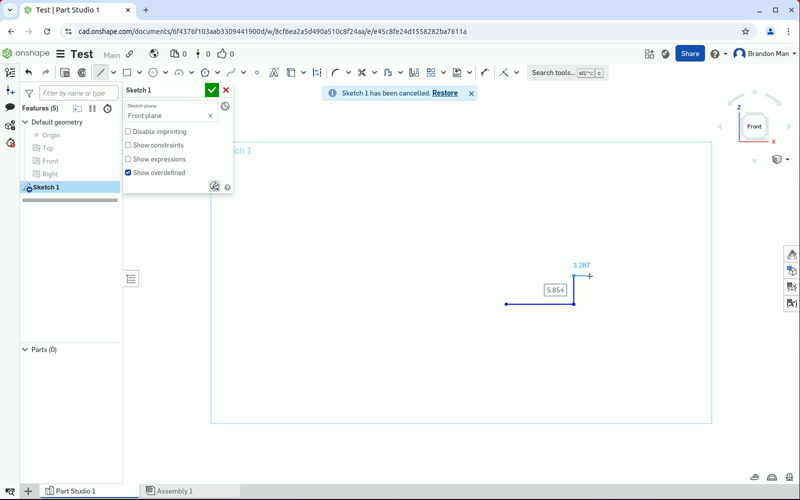
mouse_move(514, 275)
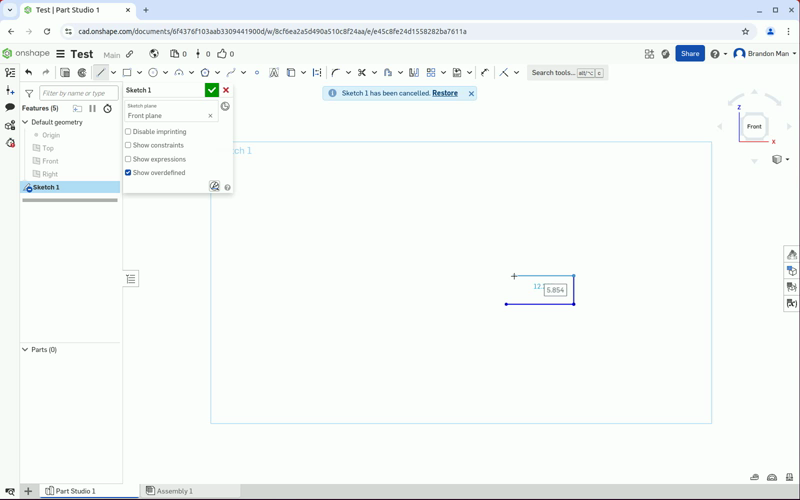
click(514, 275)
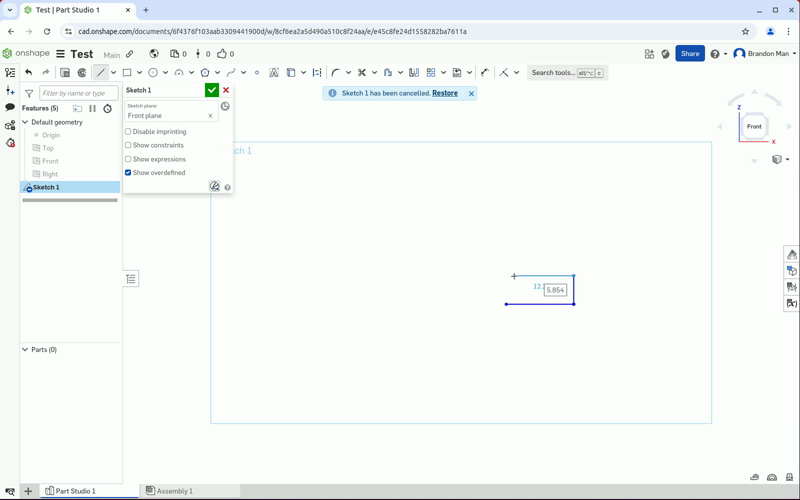
key_up(shift)
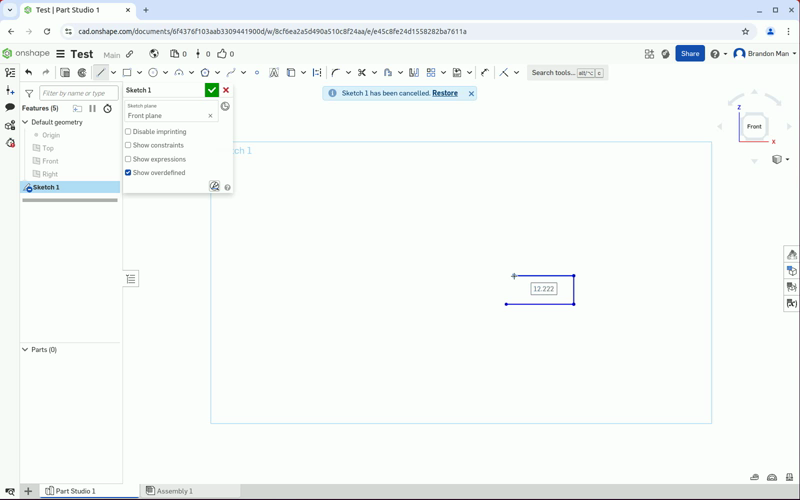
key_down(shift)
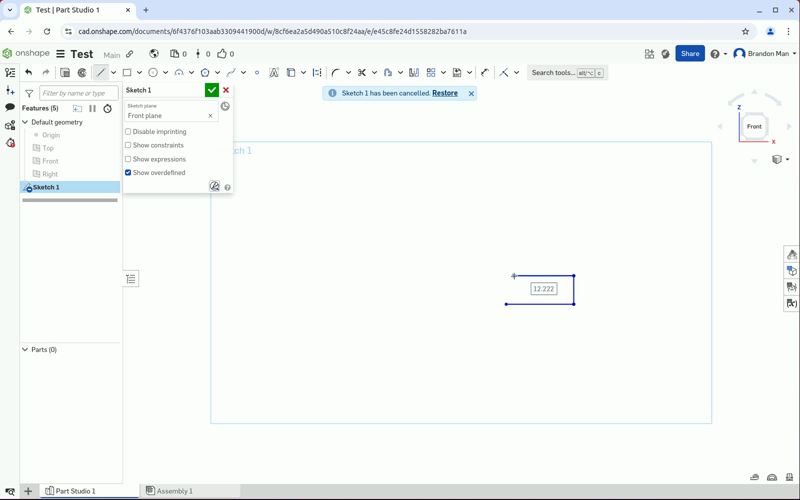
mouse_move(544, 275)
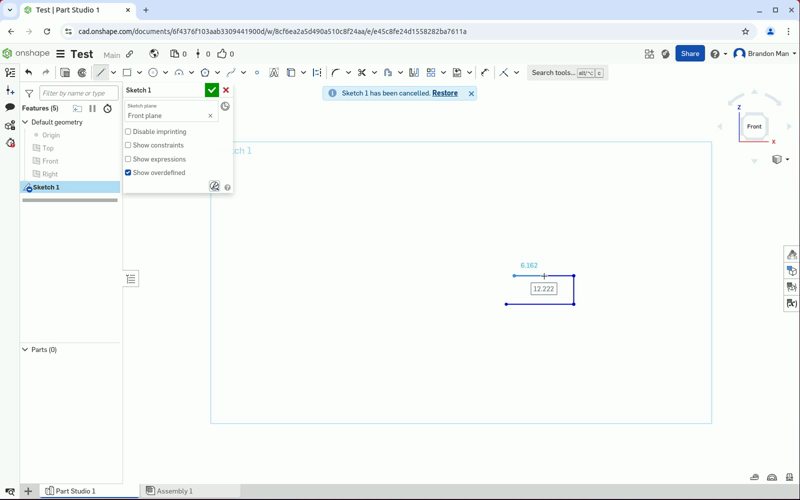
mouse_move(506, 275)
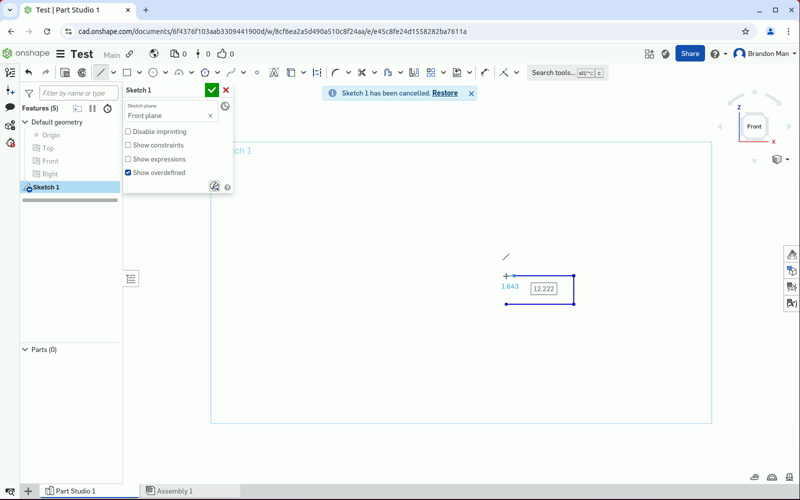
click(506, 275)
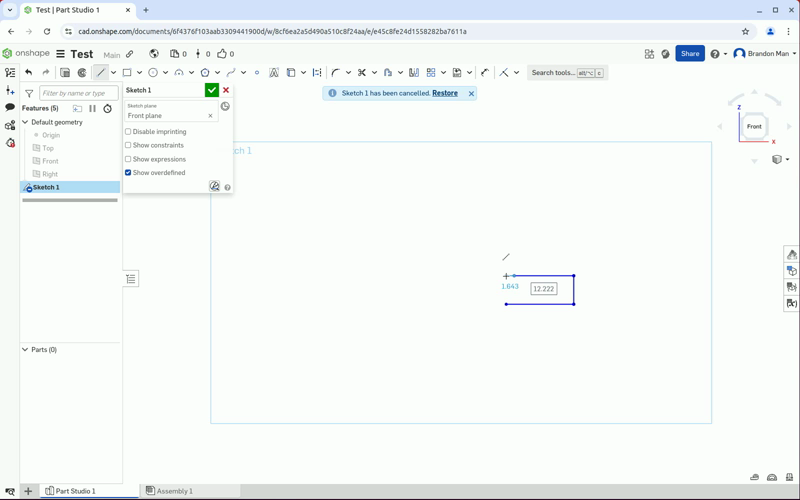
key_up(shift)
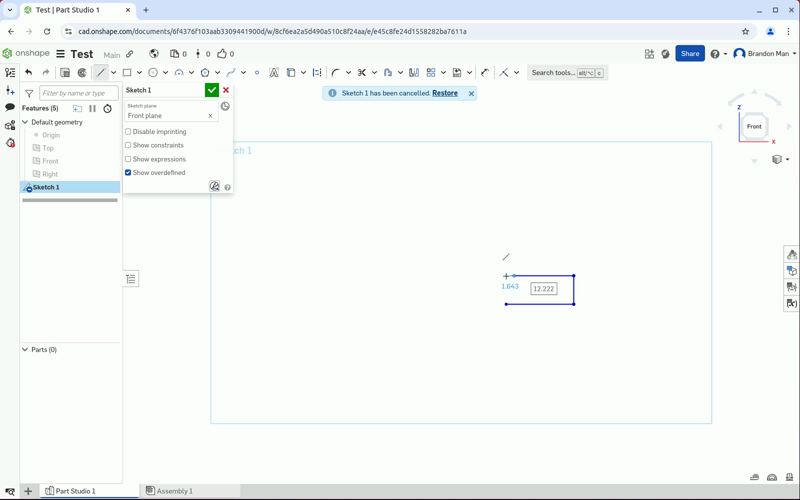
mouse_move(536, 275)
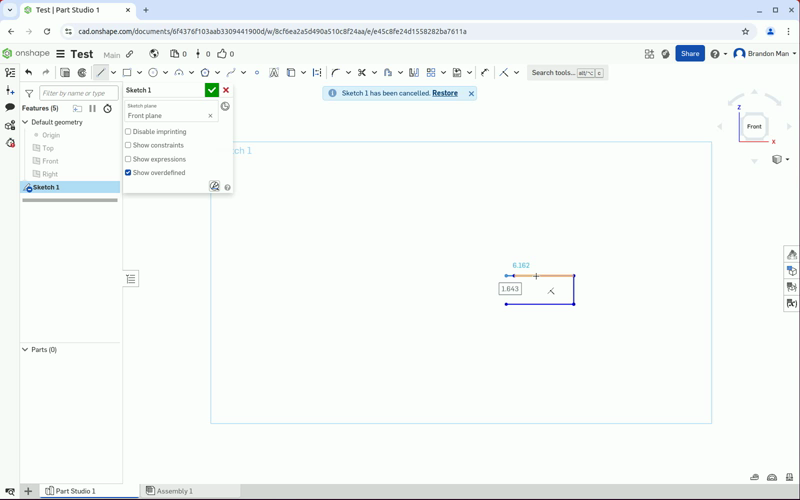
key_down(shift)
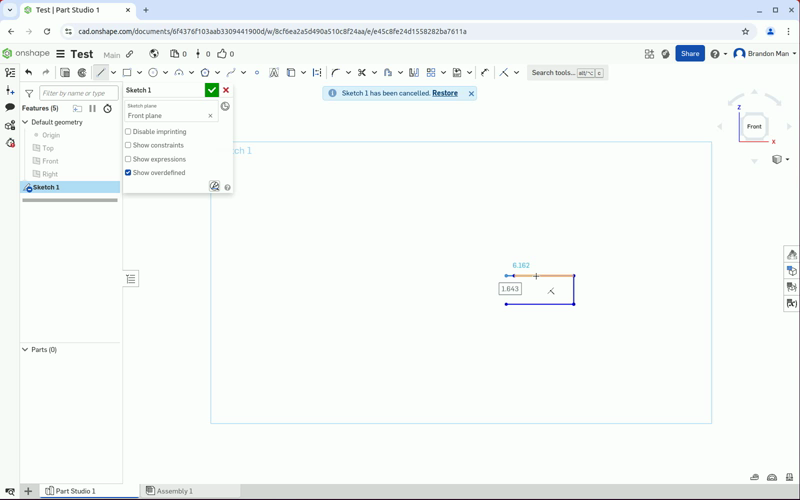
mouse_move(506, 304)
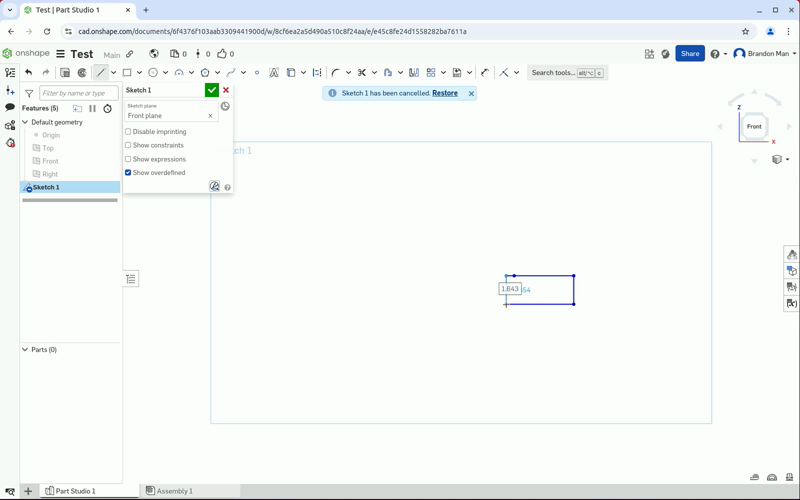
key_up(shift)
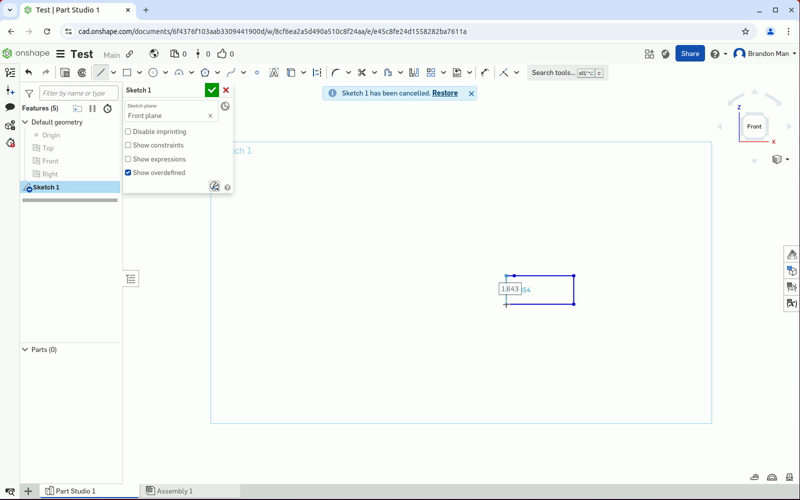
click(506, 304)
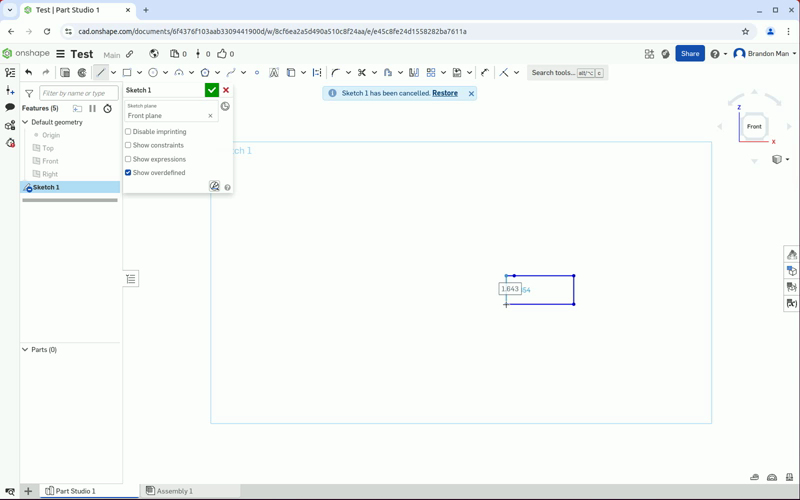
key(esc)
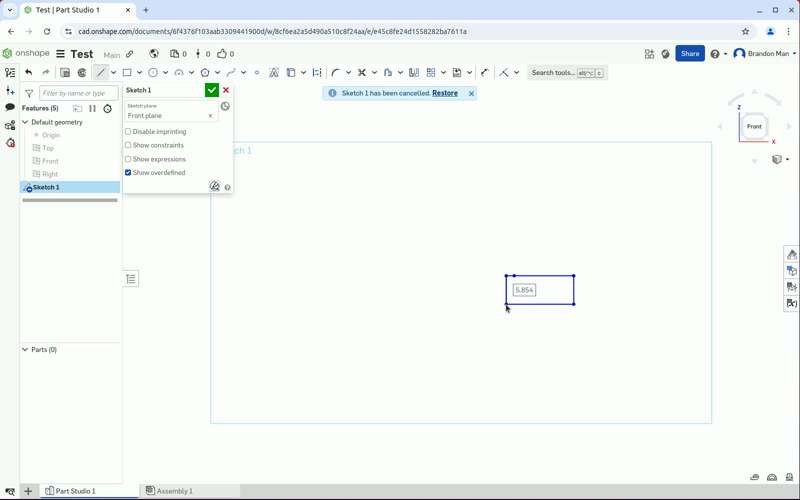
mouse_move(536, 296)
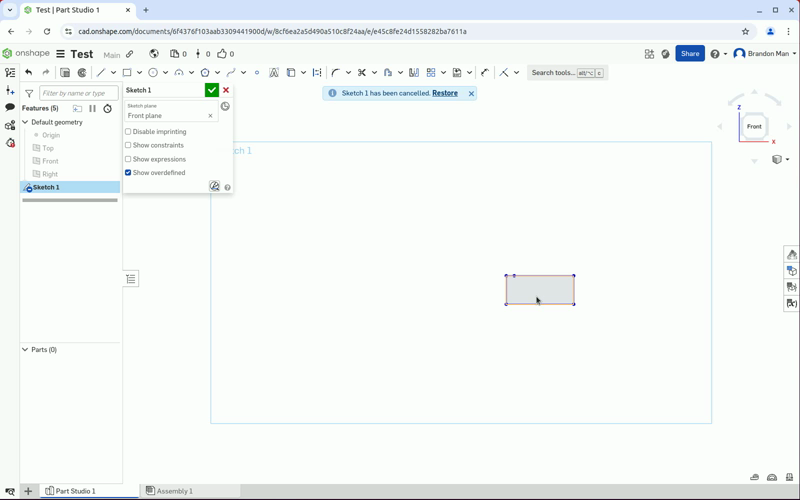
click(536, 296)
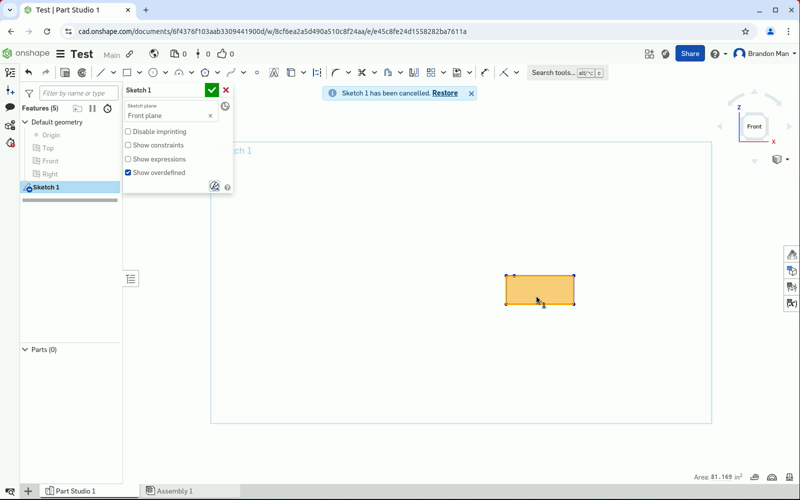
mouse_move(73, 352)
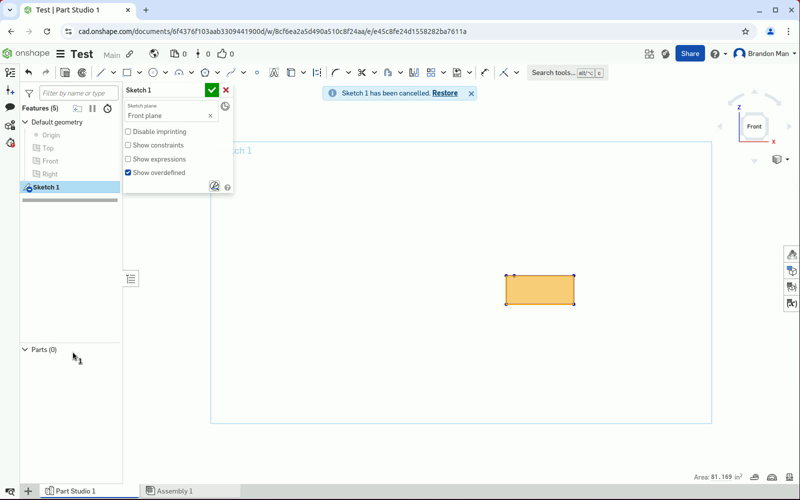
key(shift+y)
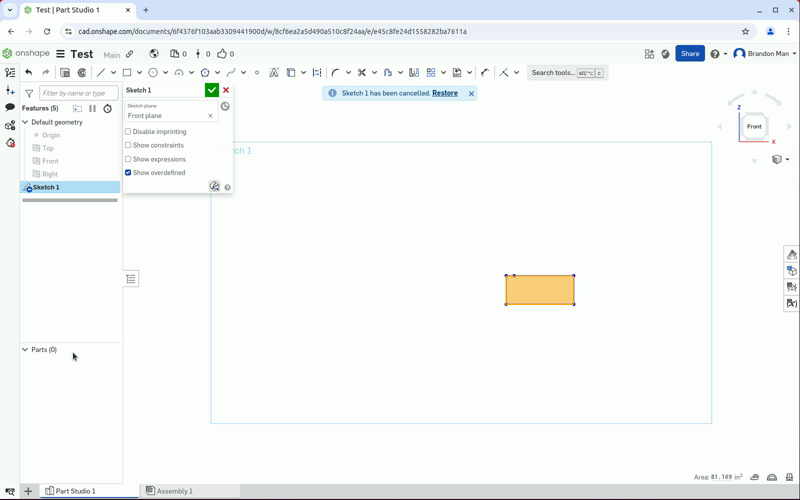
key(shift+e)
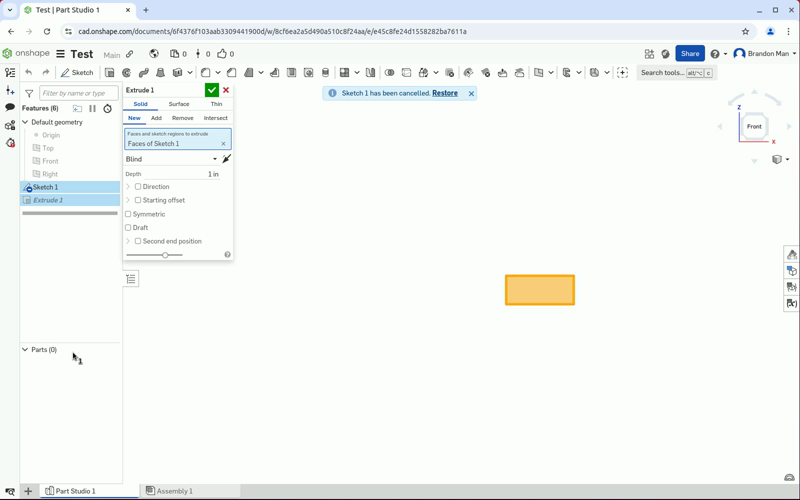
mouse_move(143, 106)
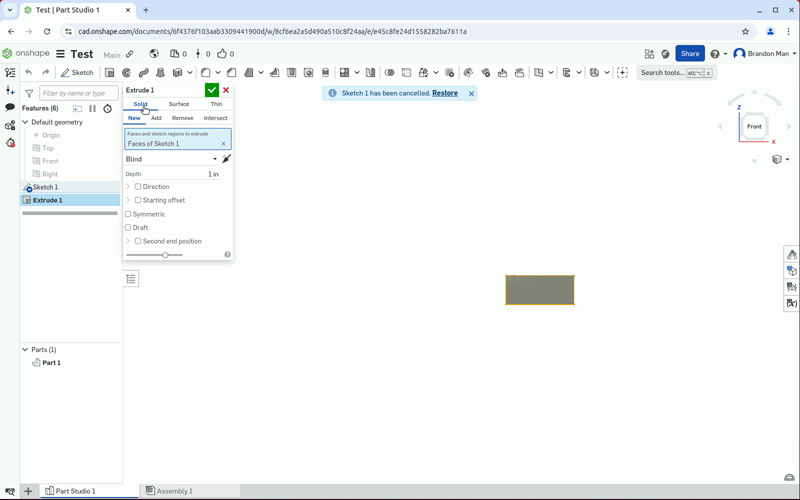
click(143, 106)
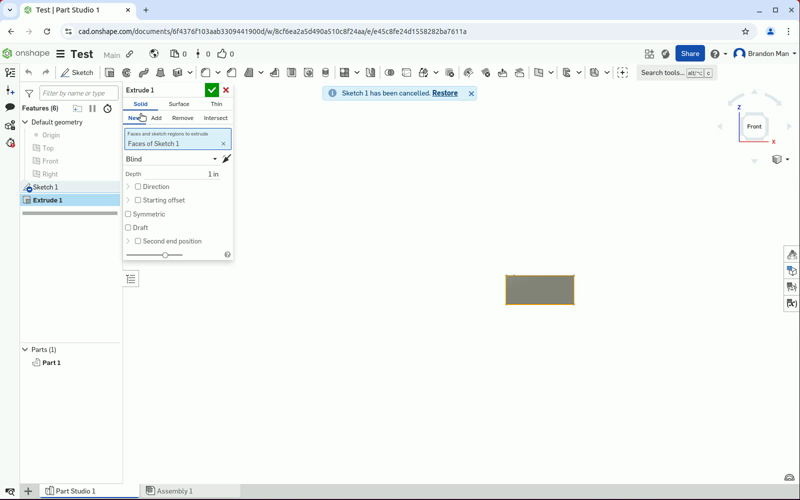
mouse_move(137, 120)
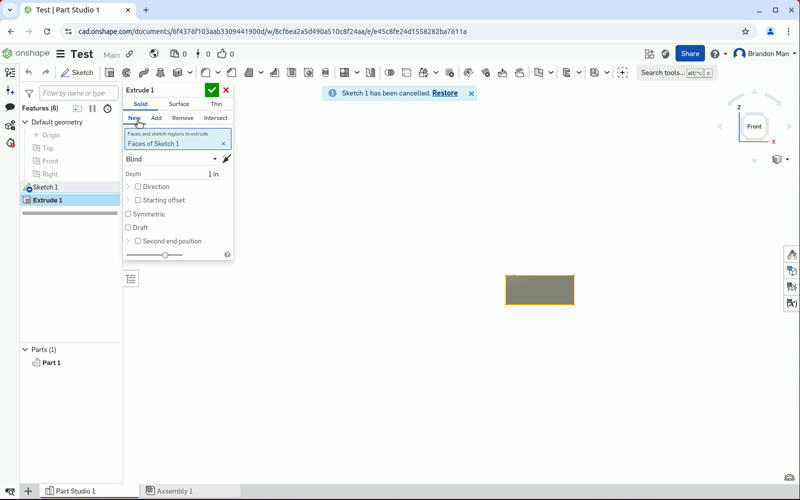
click(137, 120)
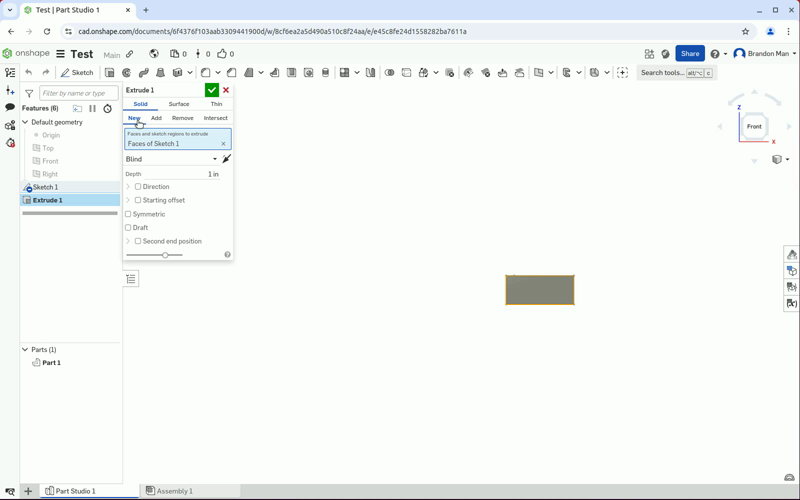
key(tab, 4)
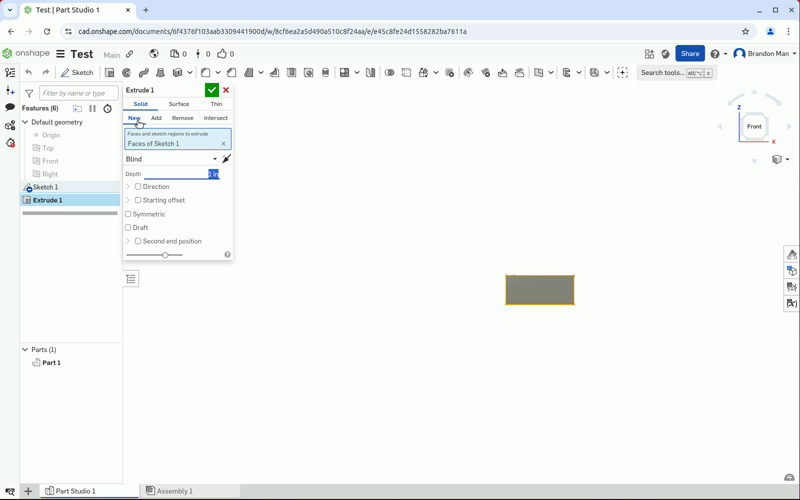
text(10.591)
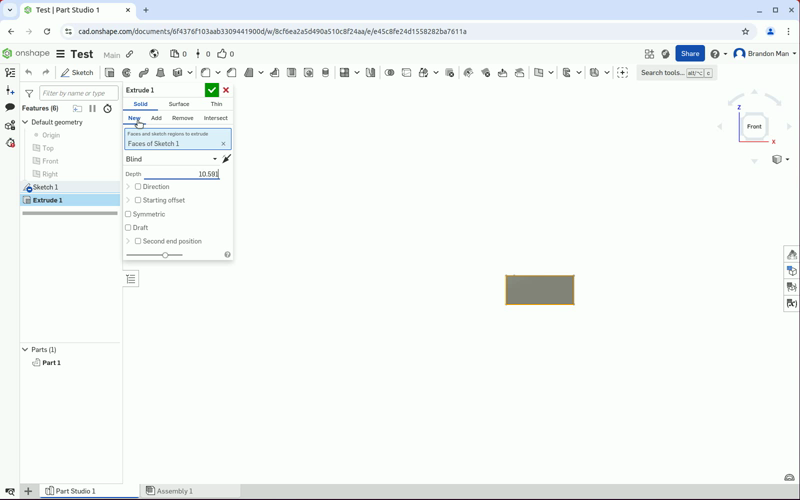
key(enter)
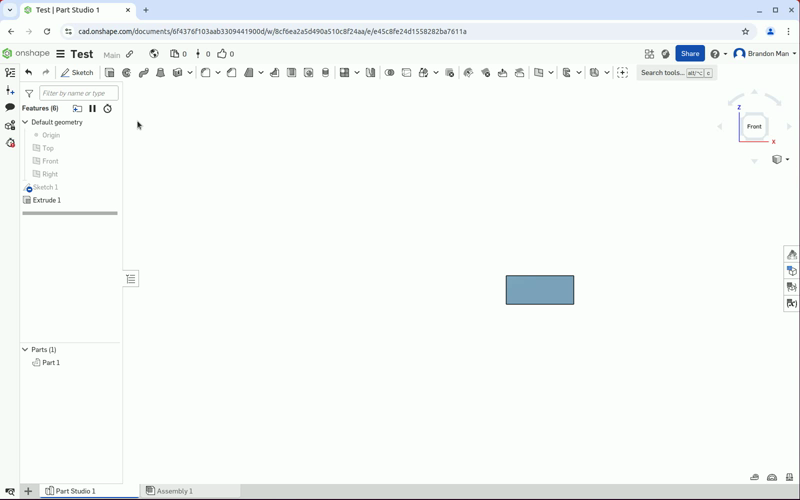
key(shift+h)
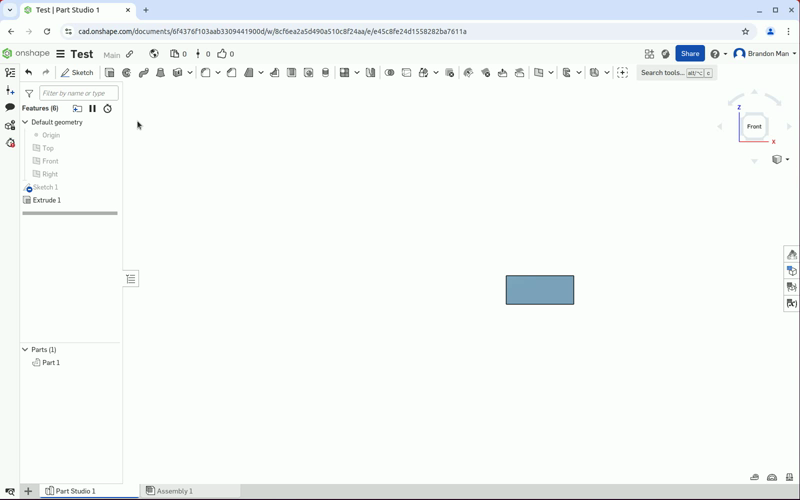
key(shift+h)
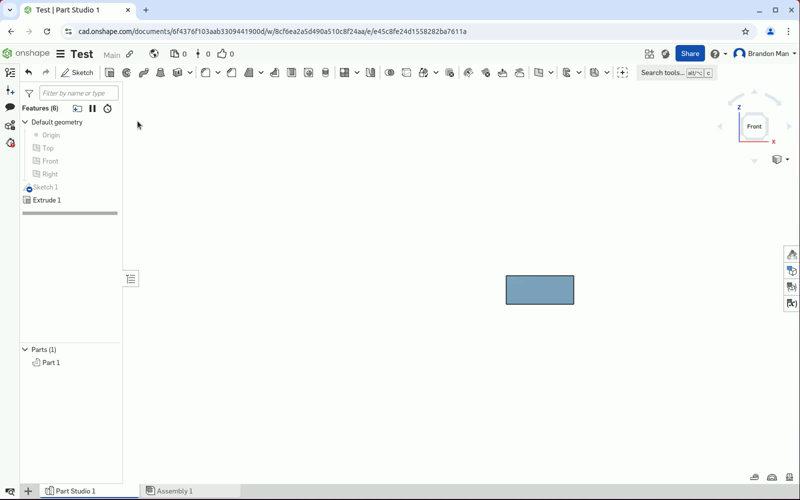
mouse_move(73, 189)
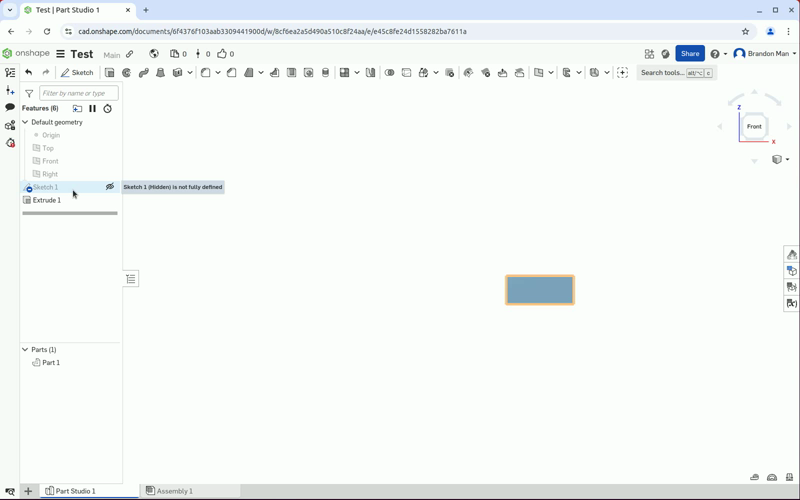
click(73, 189)
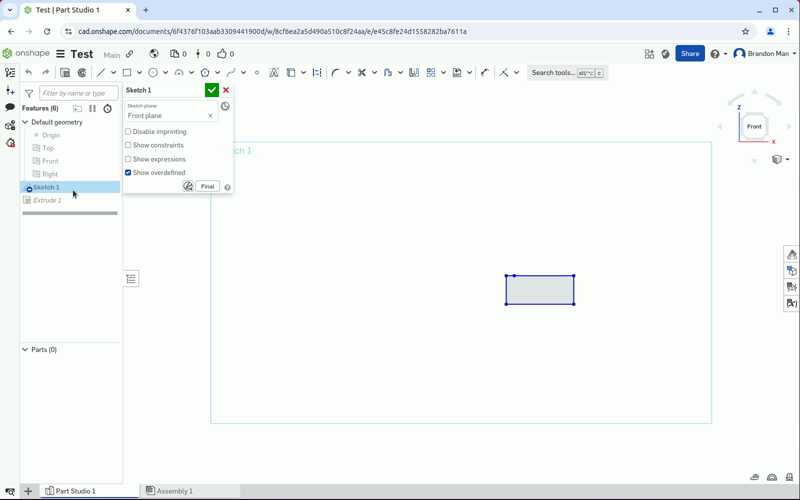
mouse_move(229, 92)
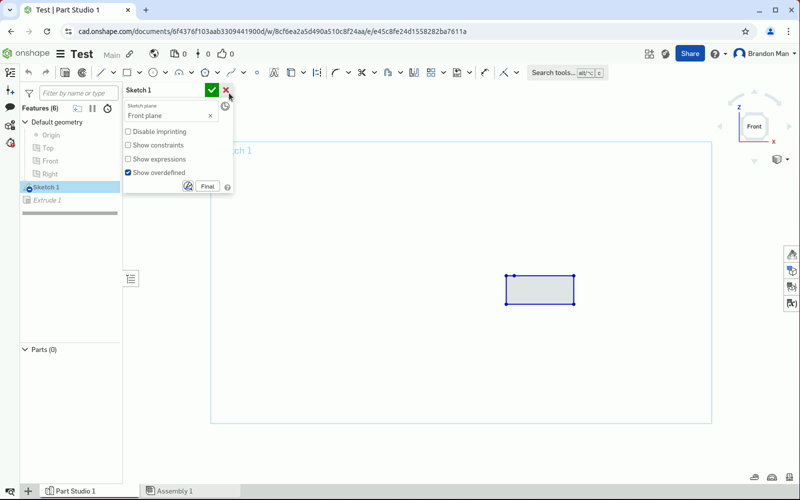
click(229, 92)
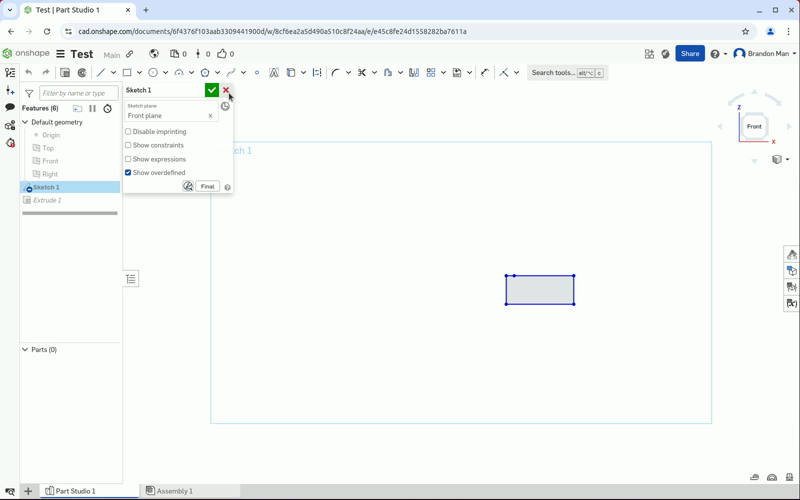
key(shift+s)
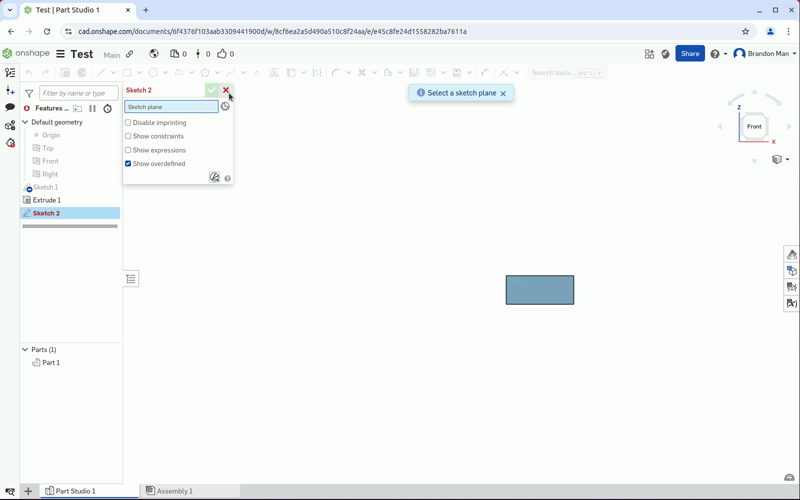
mouse_move(73, 163)
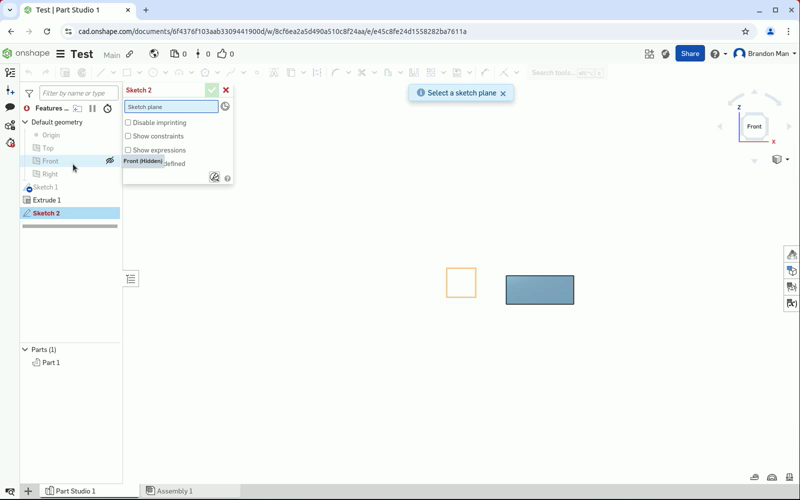
click(73, 163)
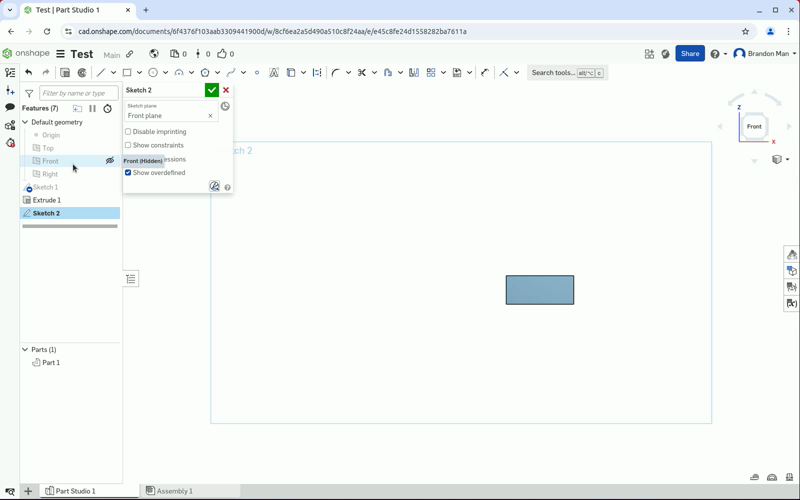
mouse_move(73, 352)
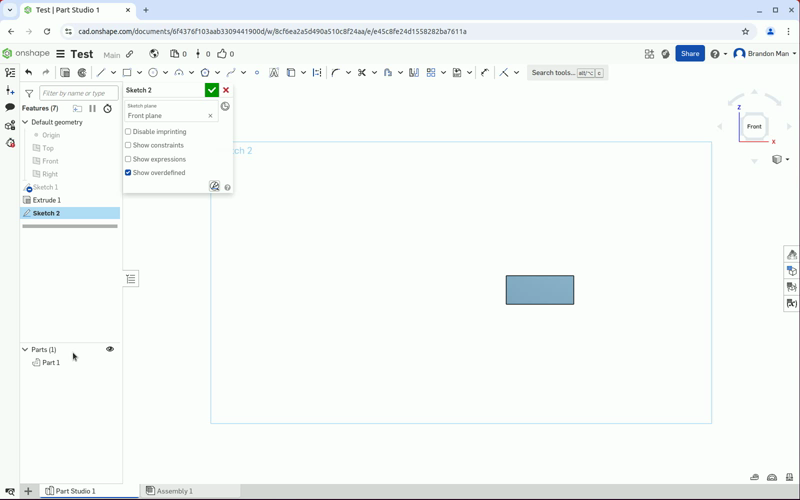
key(y)
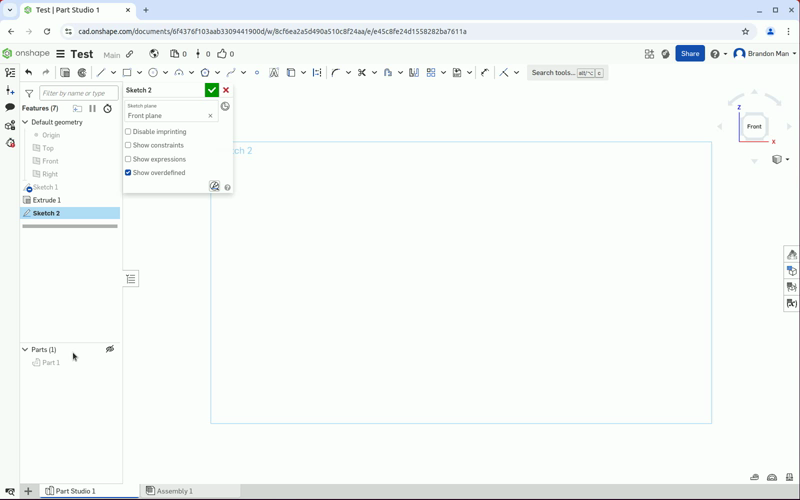
key(l)
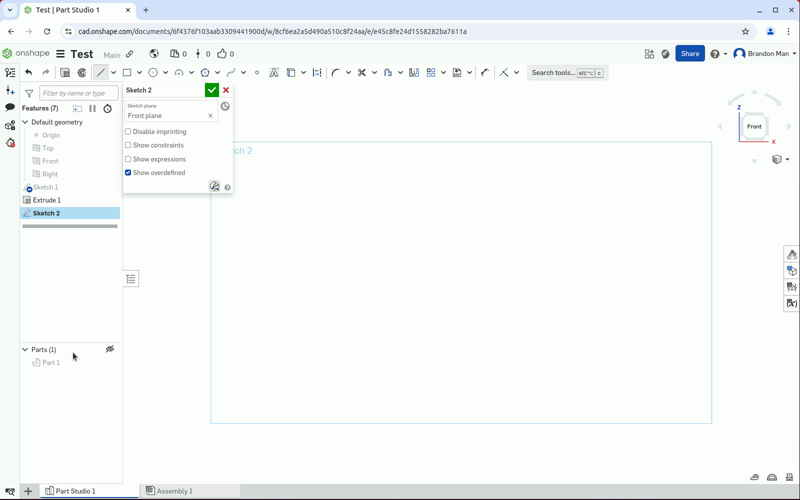
key_down(shift)
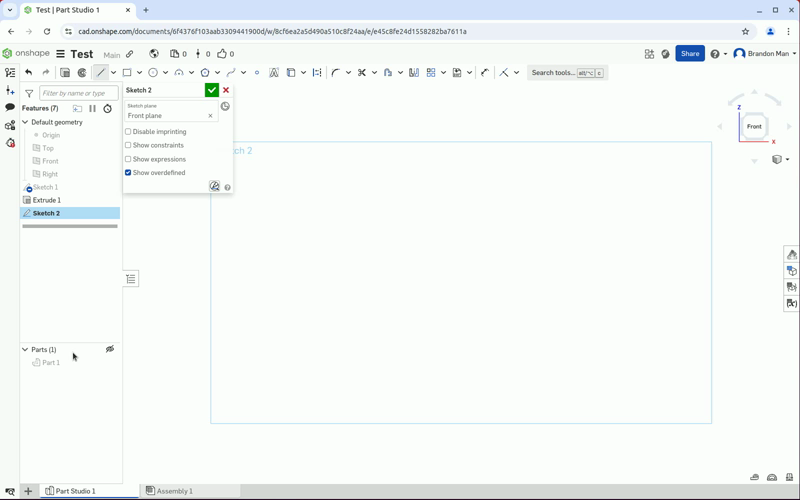
mouse_move(506, 275)
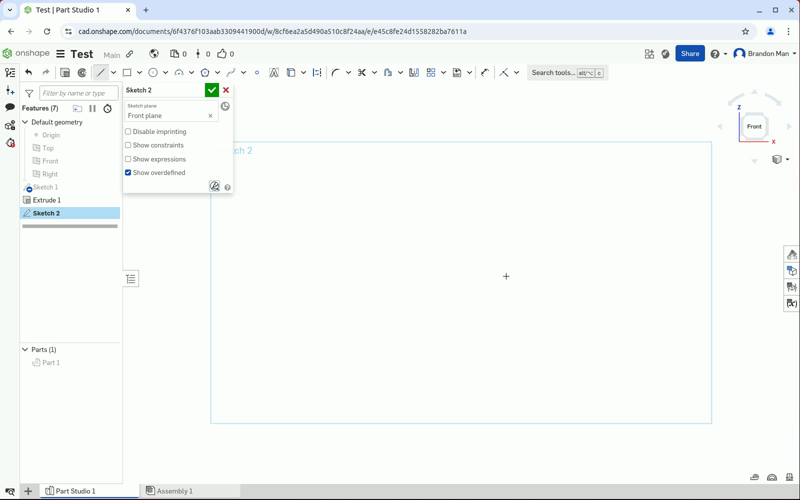
click(506, 275)
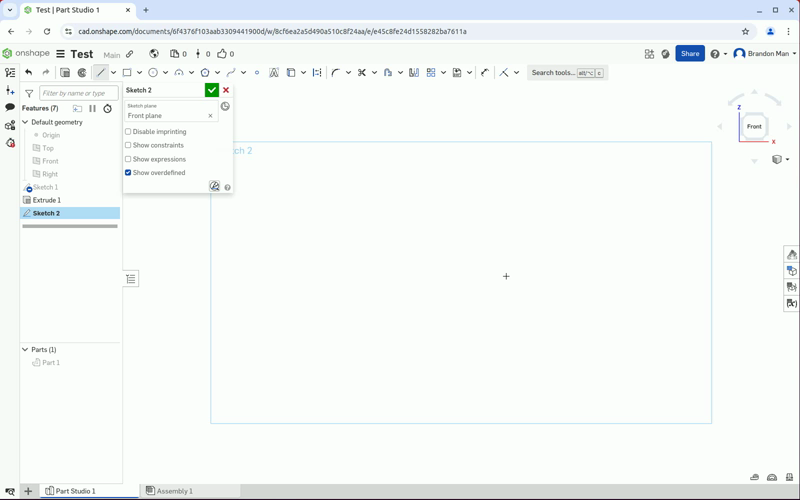
key_up(shift)
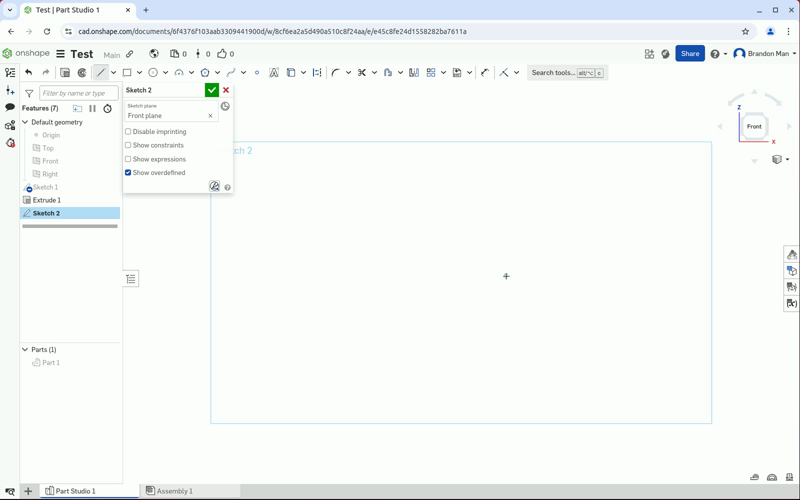
key_down(shift)
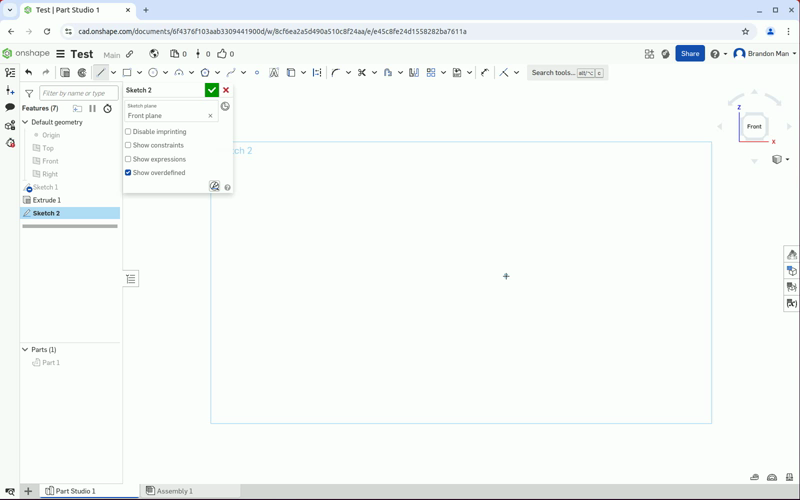
mouse_move(536, 275)
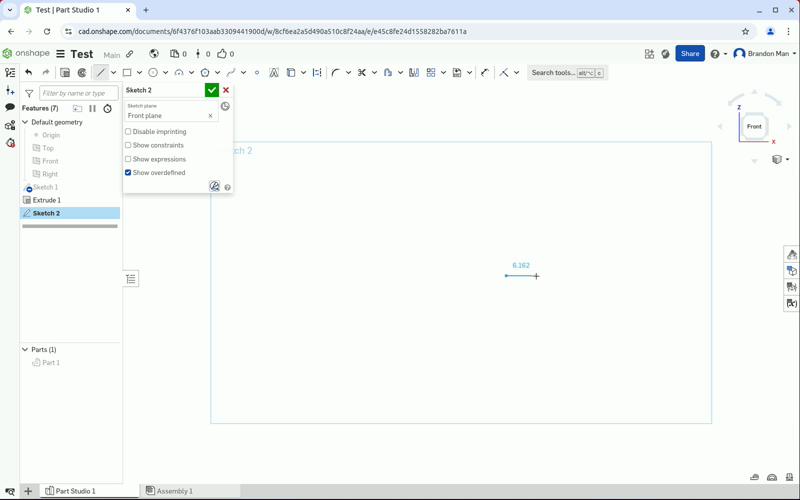
mouse_move(515, 275)
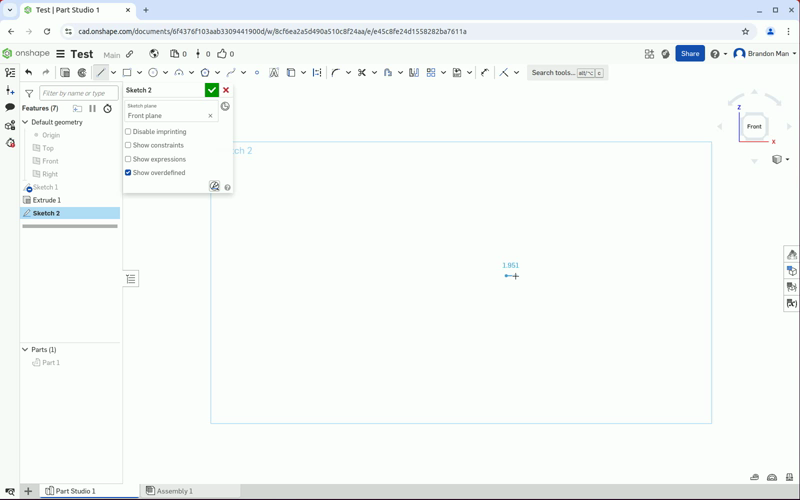
click(515, 275)
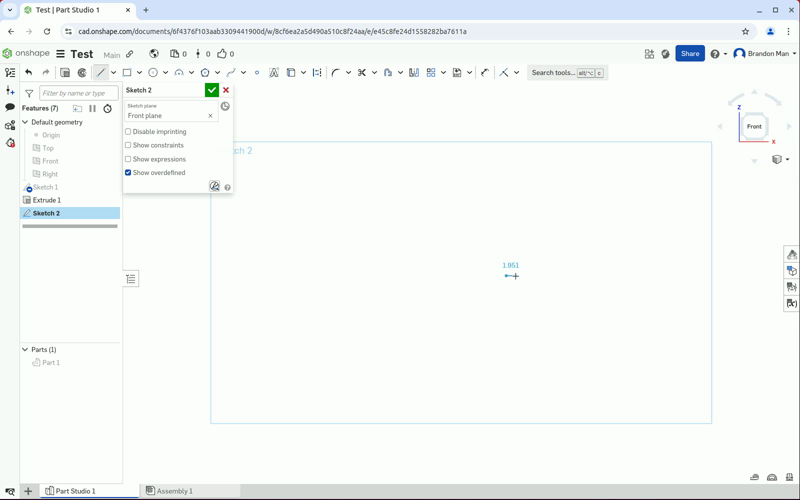
key_up(shift)
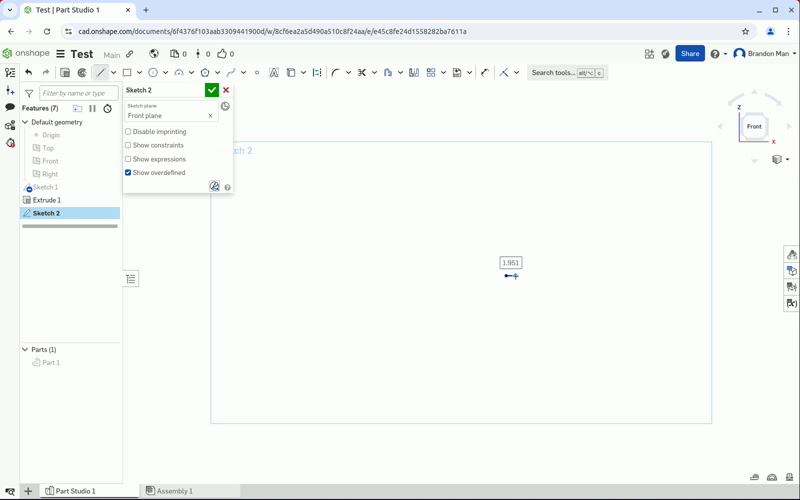
key(esc)
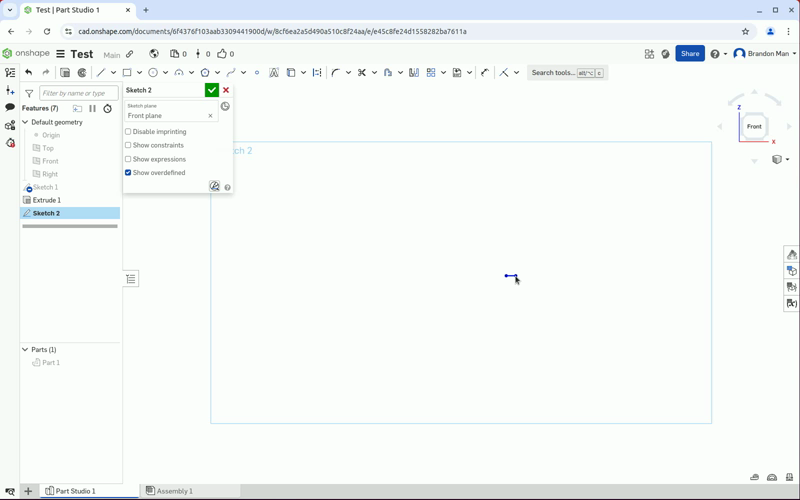
key(a)
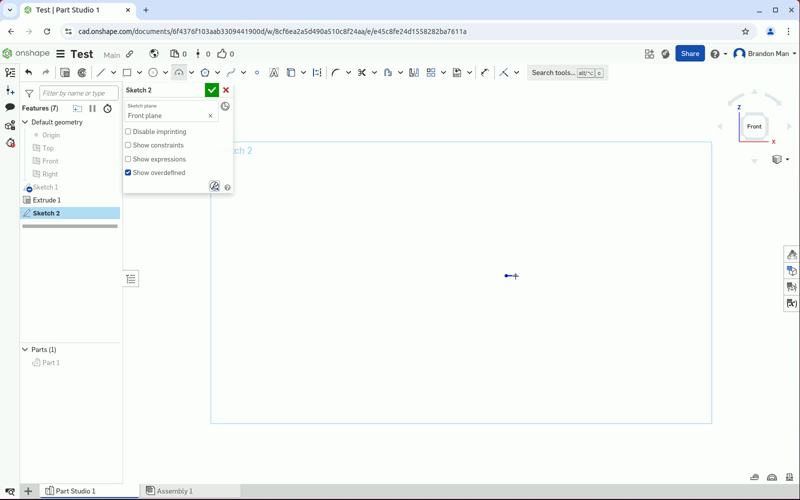
mouse_move(515, 275)
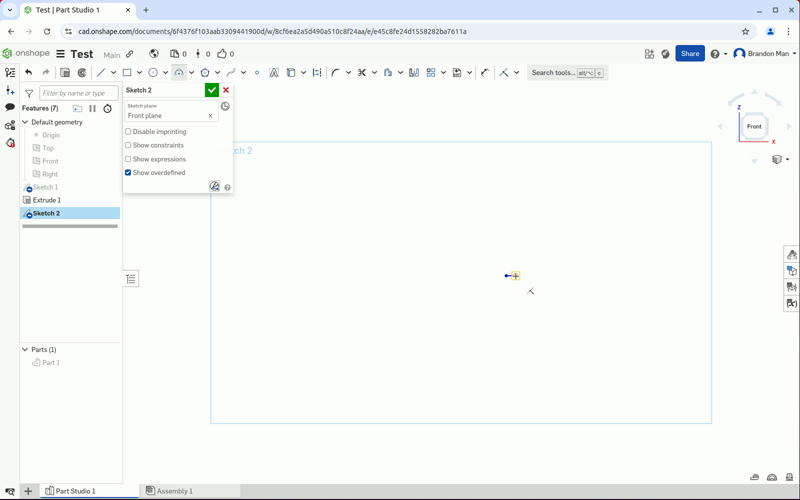
click(515, 275)
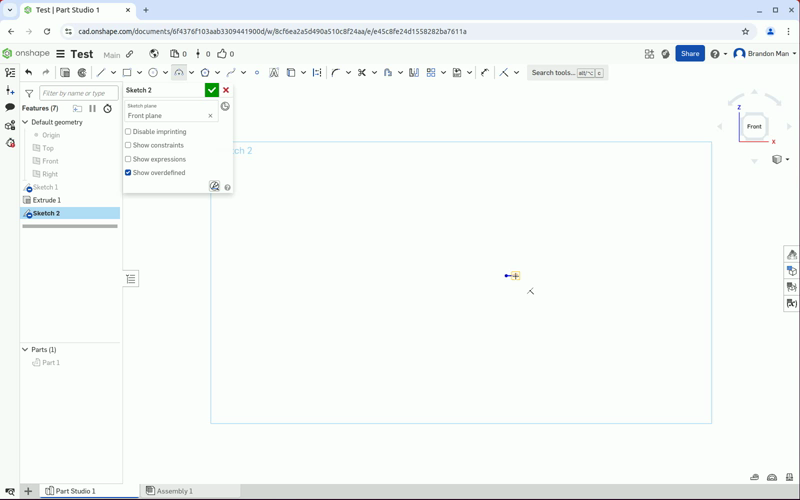
key_down(shift)
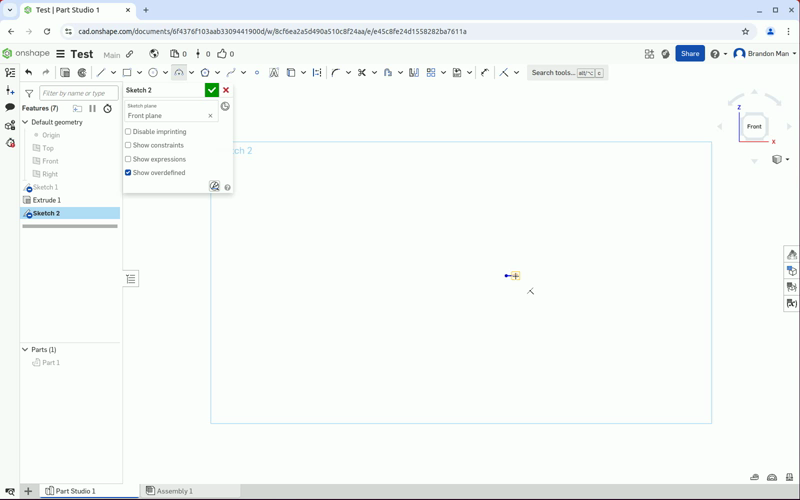
mouse_move(506, 266)
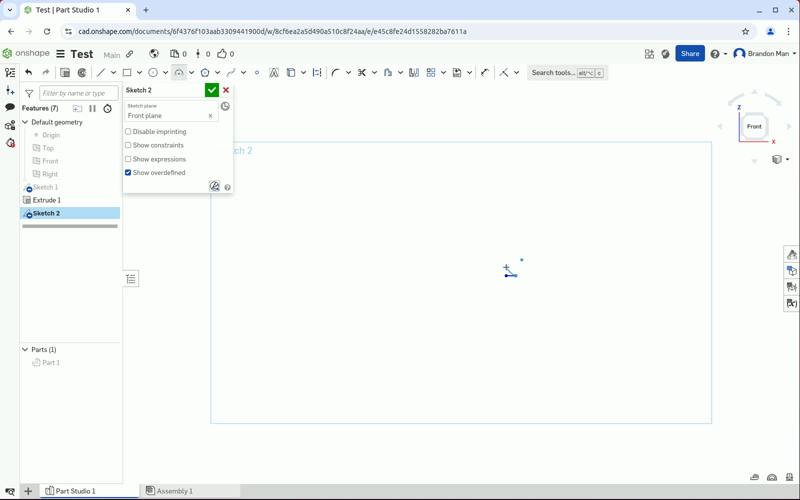
click(506, 266)
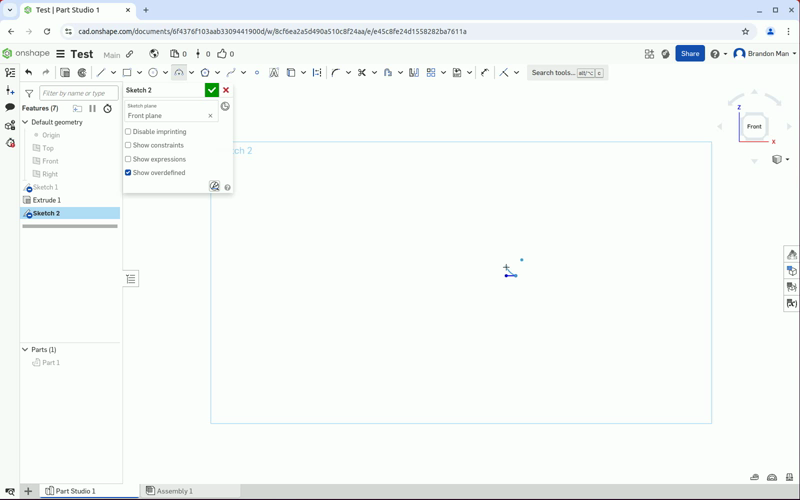
mouse_move(509, 273)
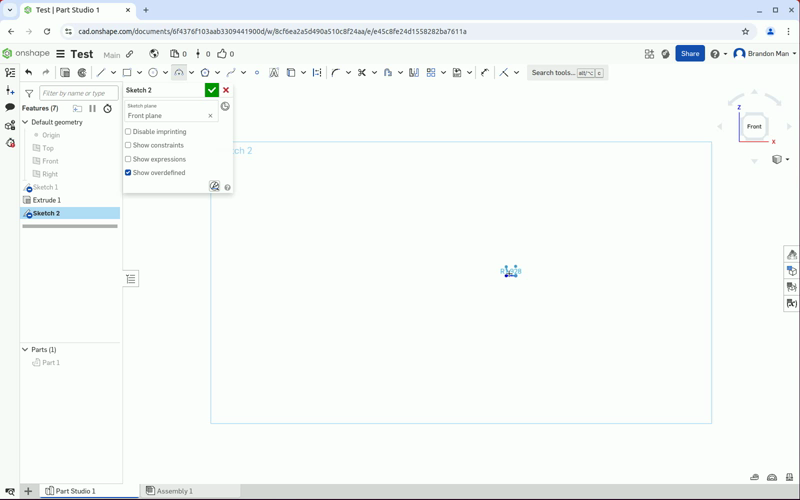
scroll(6)
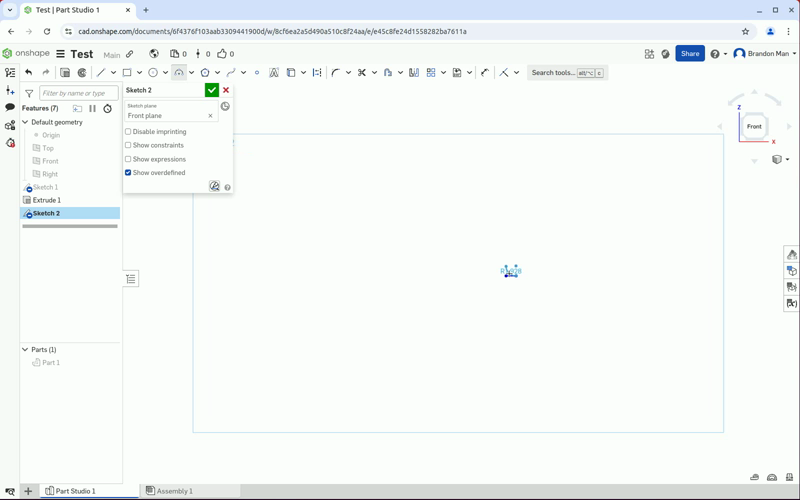
scroll(6)
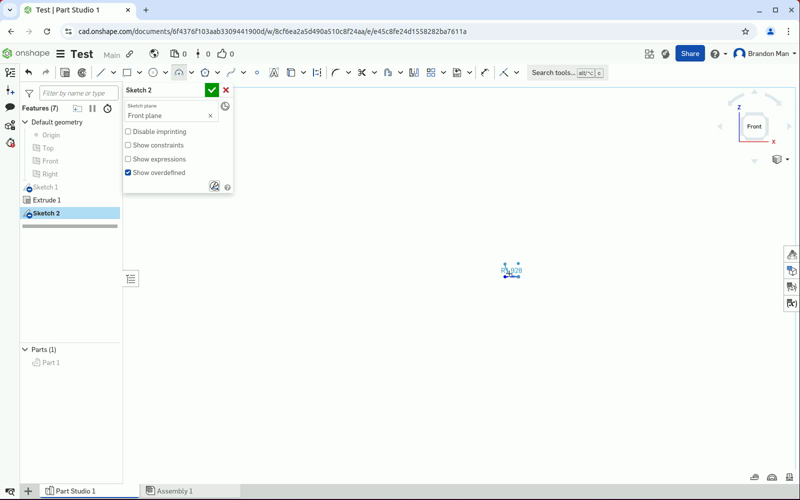
scroll(6)
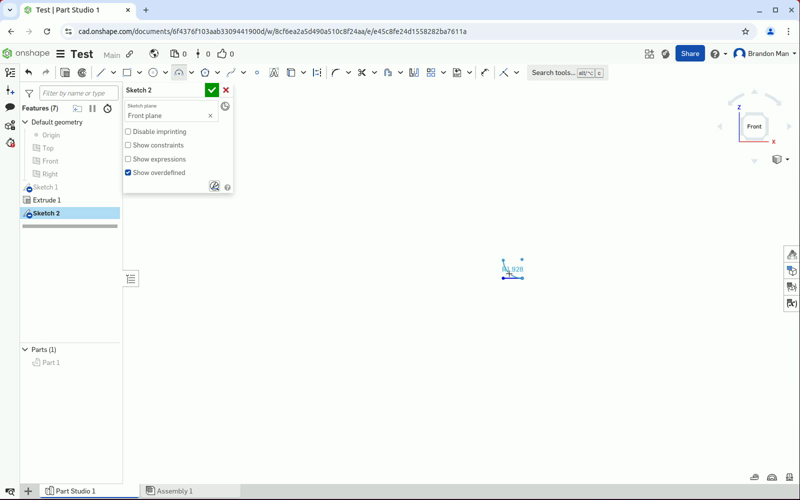
scroll(6)
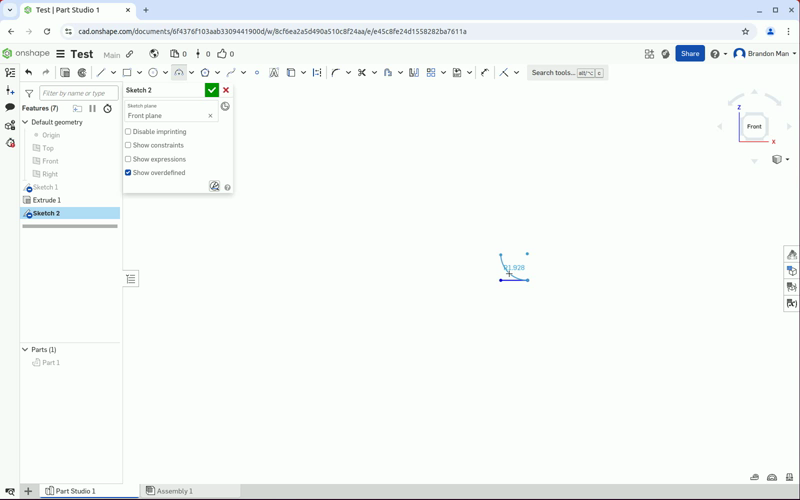
scroll(6)
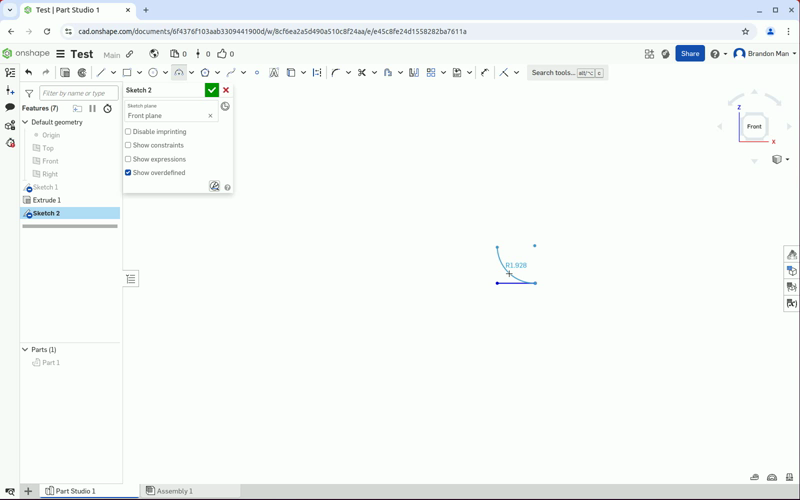
scroll(6)
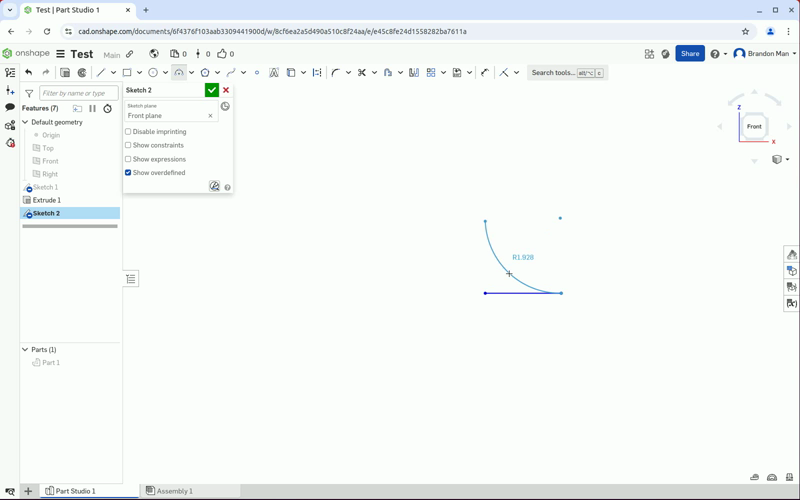
scroll(6)
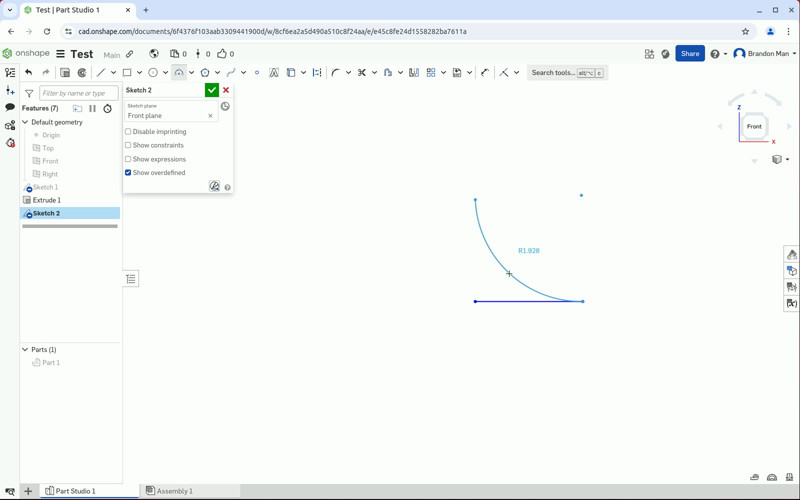
click(509, 273)
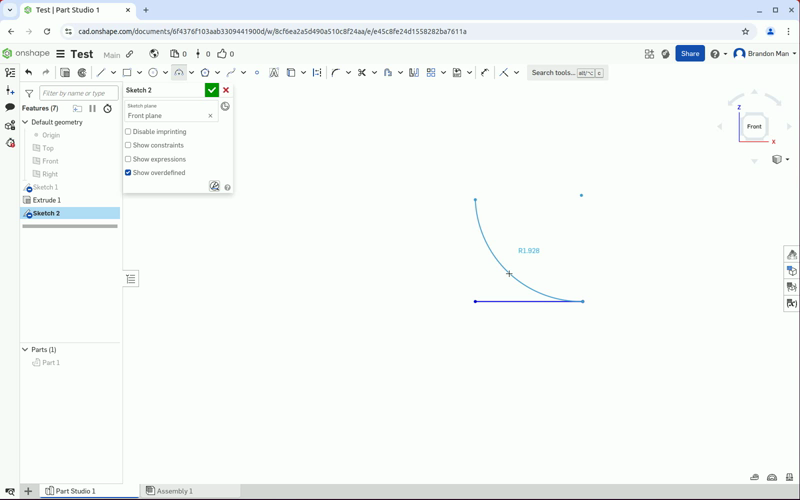
scroll(-6)
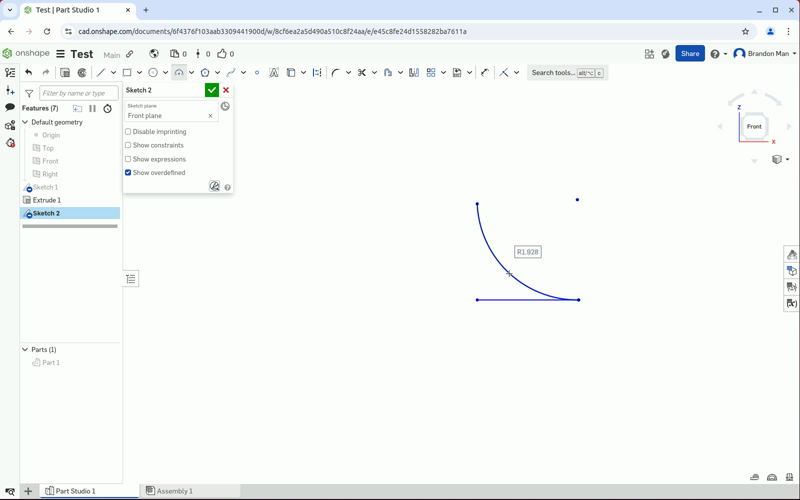
scroll(-6)
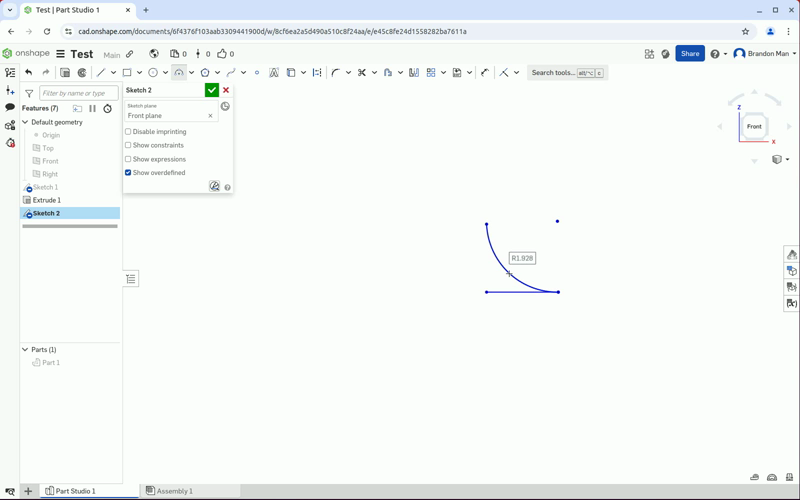
scroll(-6)
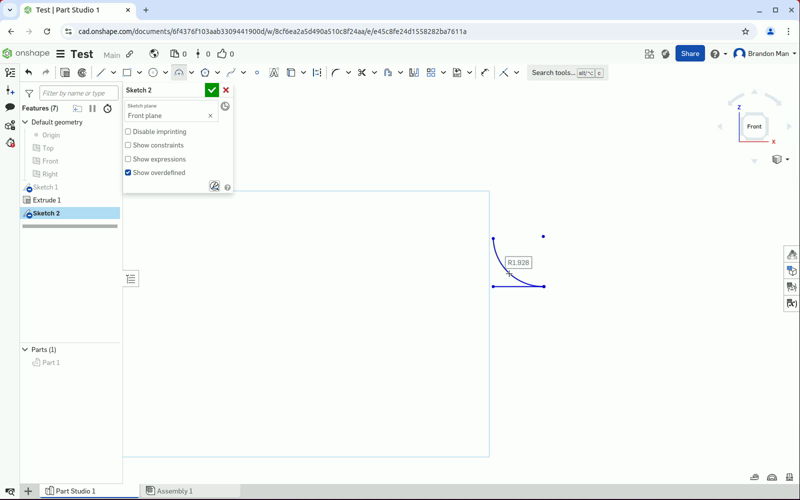
scroll(-6)
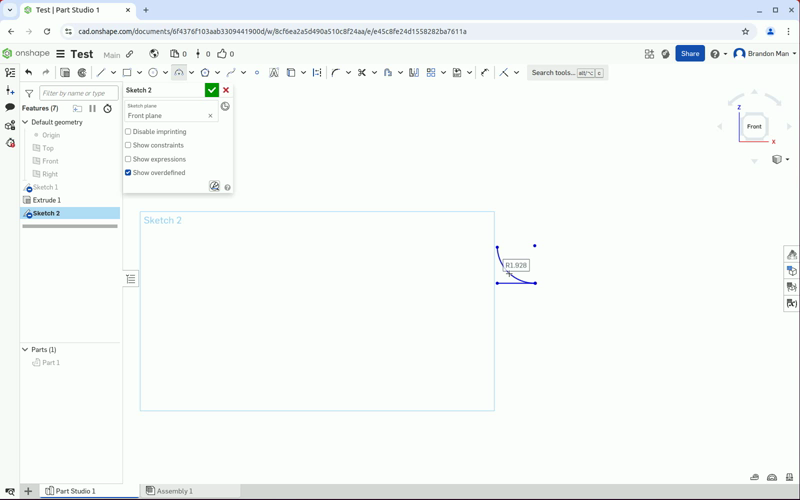
scroll(-6)
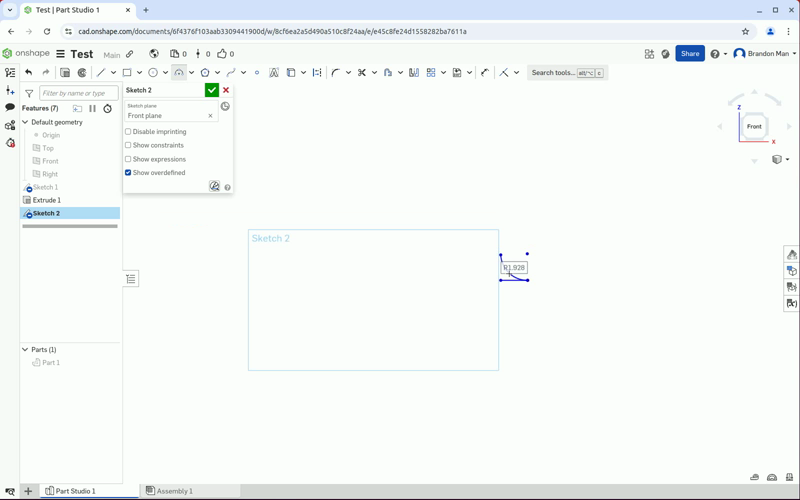
scroll(-6)
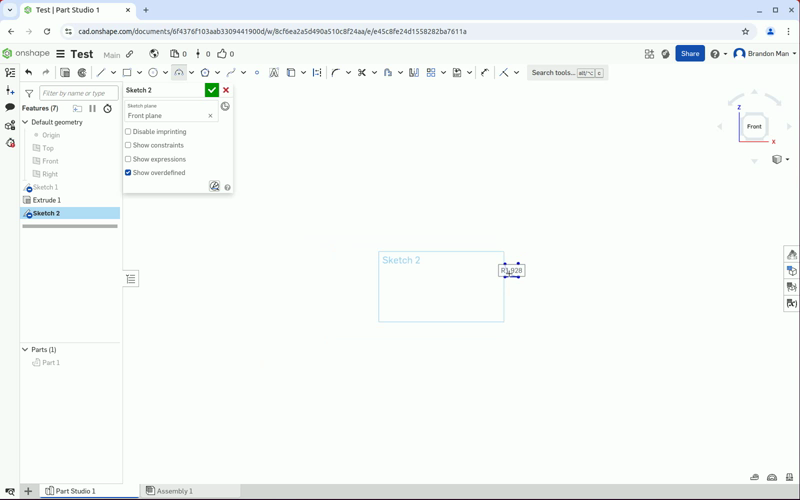
scroll(-6)
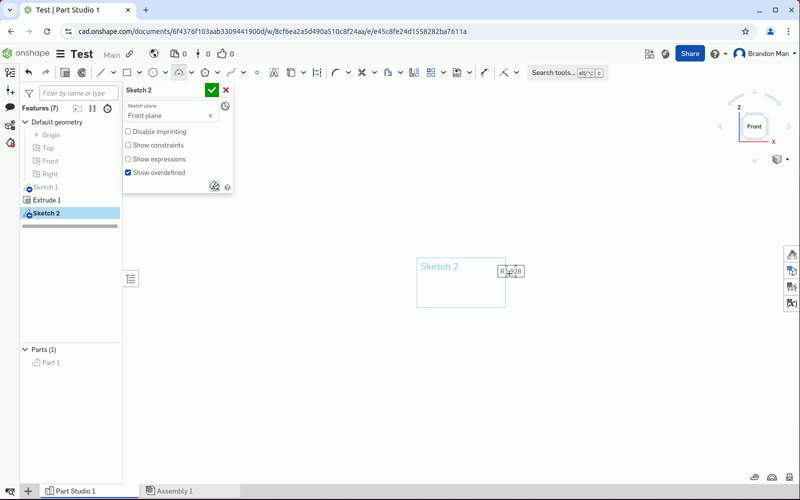
key_up(shift)
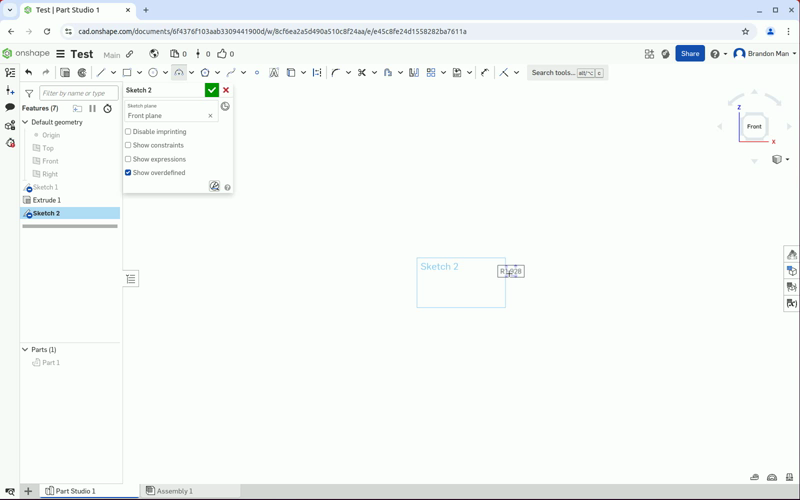
key(esc)
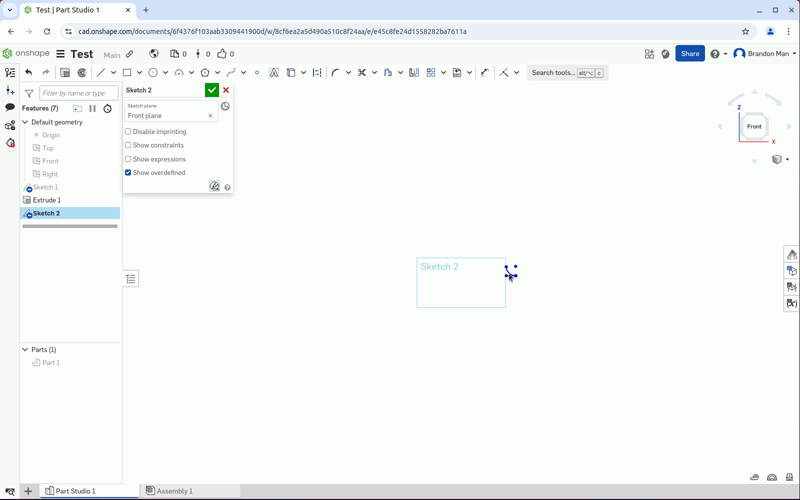
key(l)
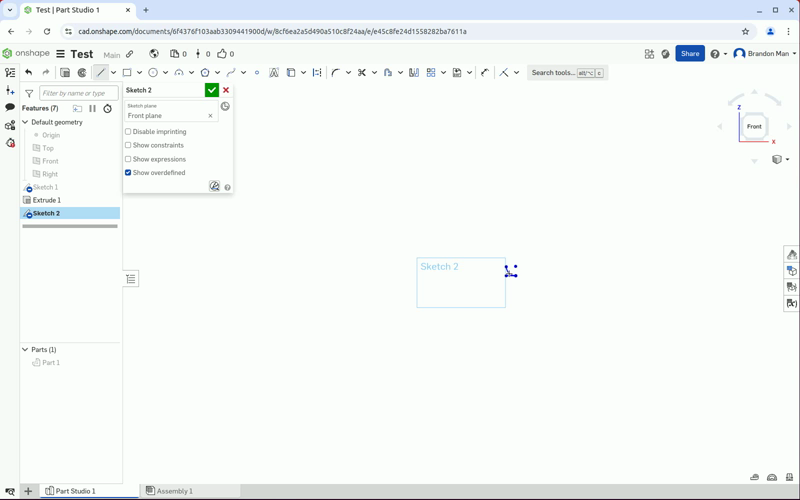
mouse_move(506, 266)
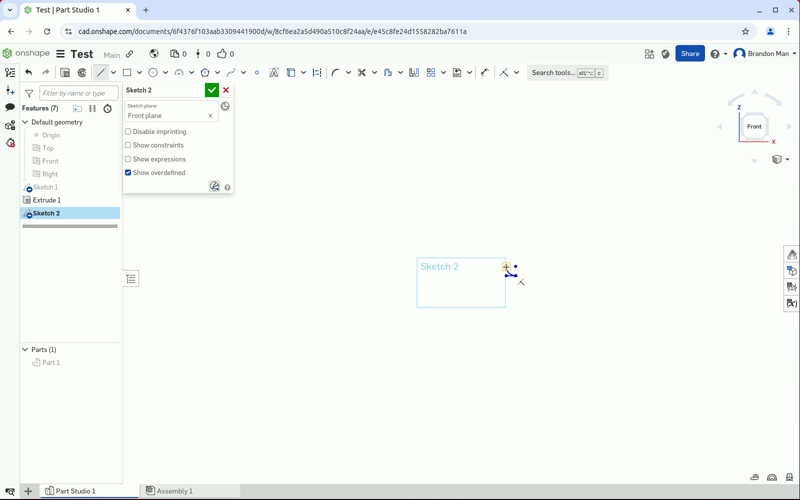
click(506, 266)
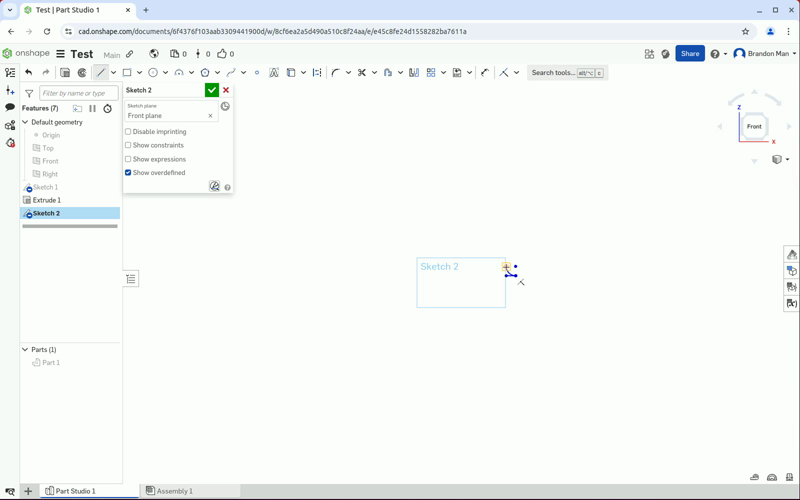
mouse_move(536, 266)
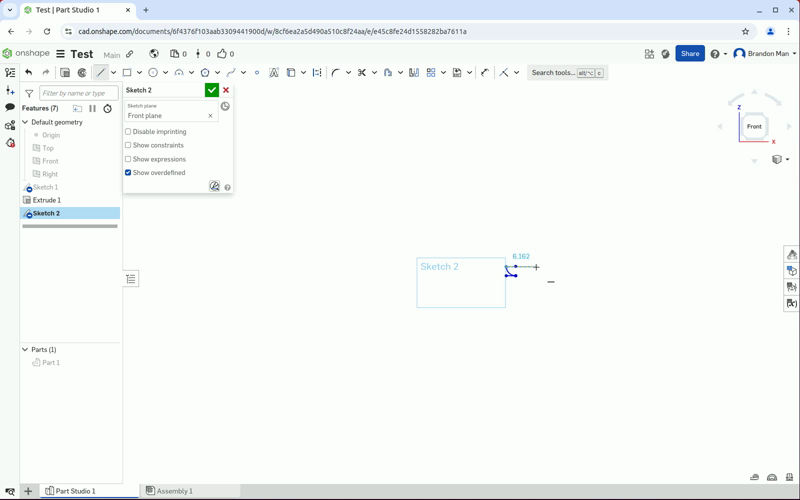
key_down(shift)
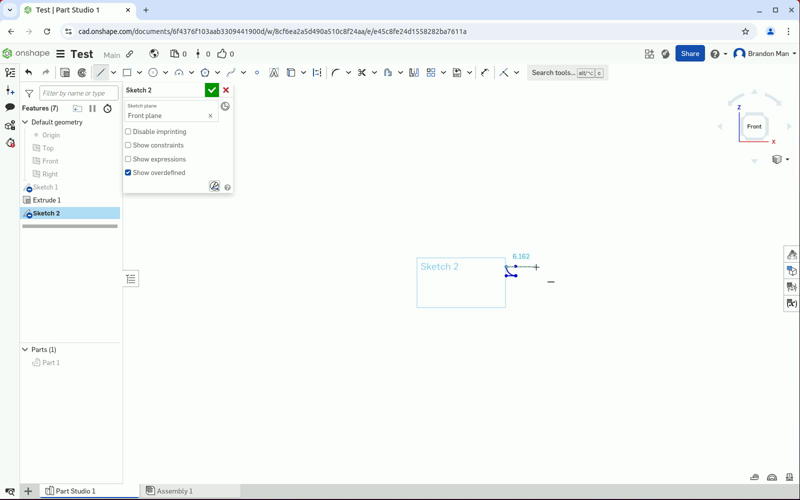
mouse_move(506, 275)
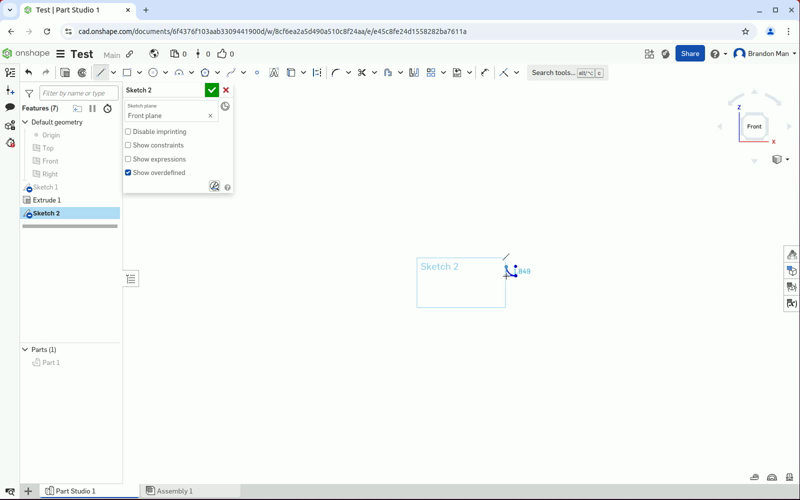
scroll(6)
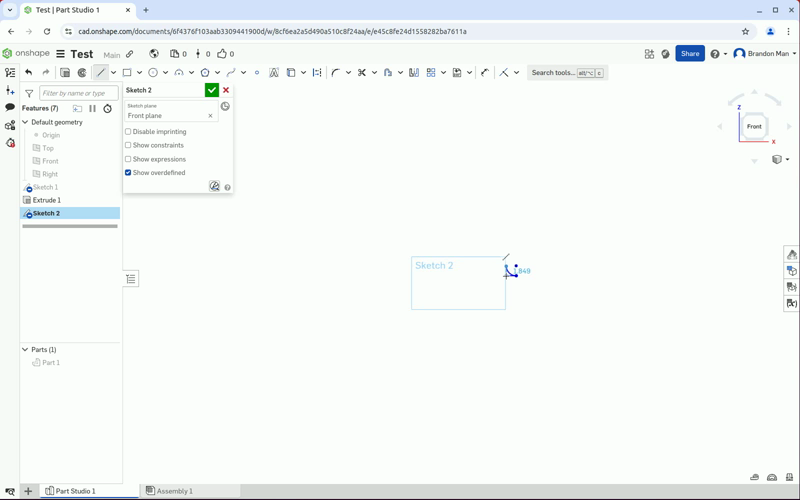
scroll(6)
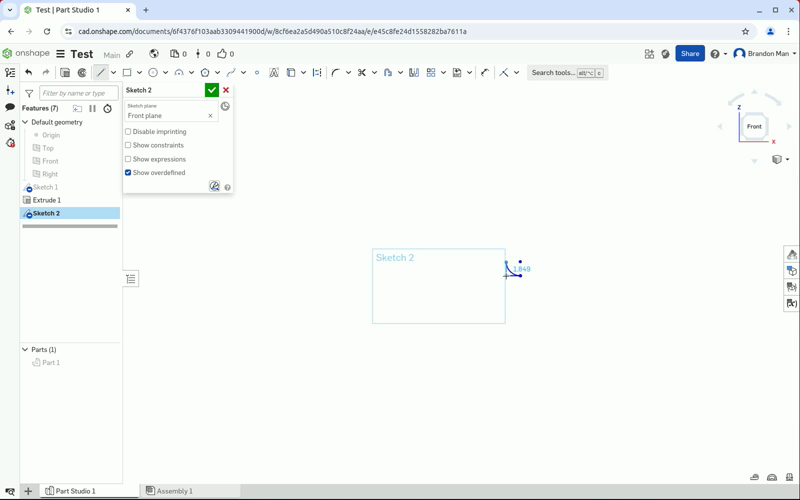
scroll(6)
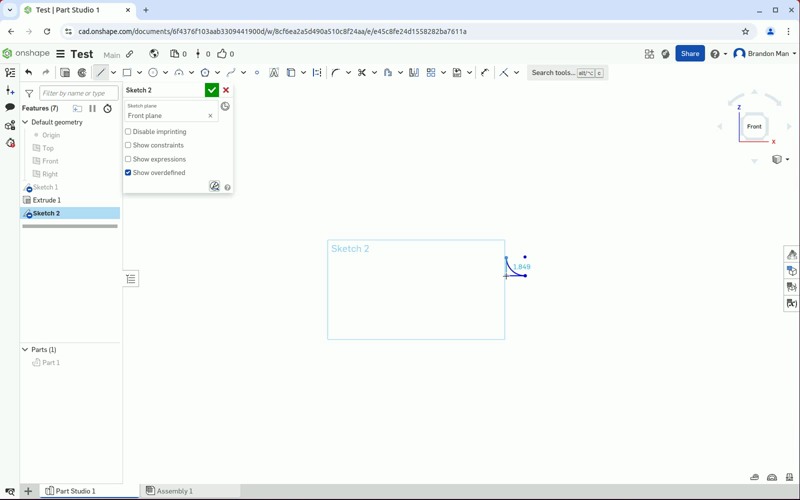
scroll(6)
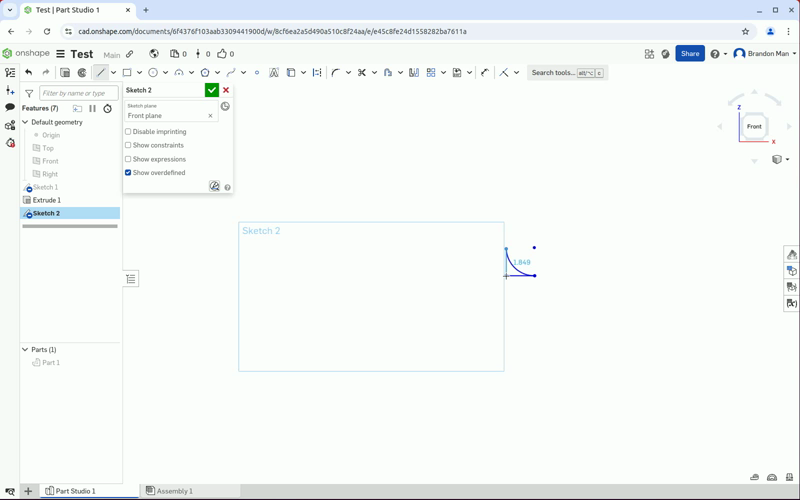
scroll(6)
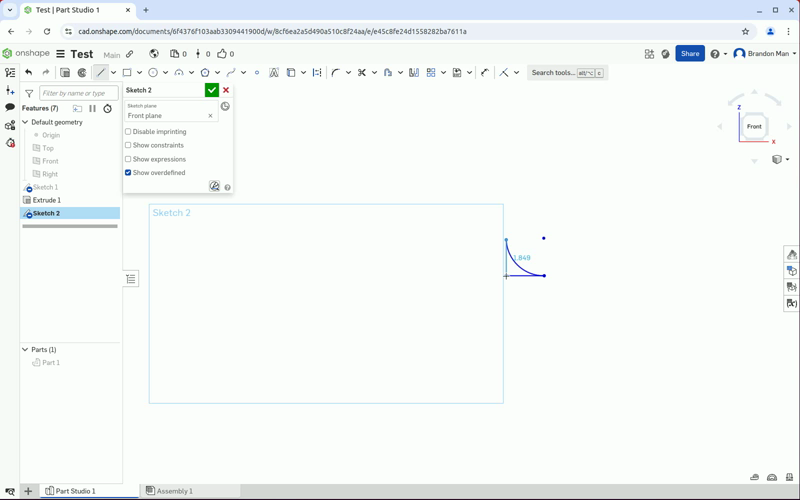
scroll(6)
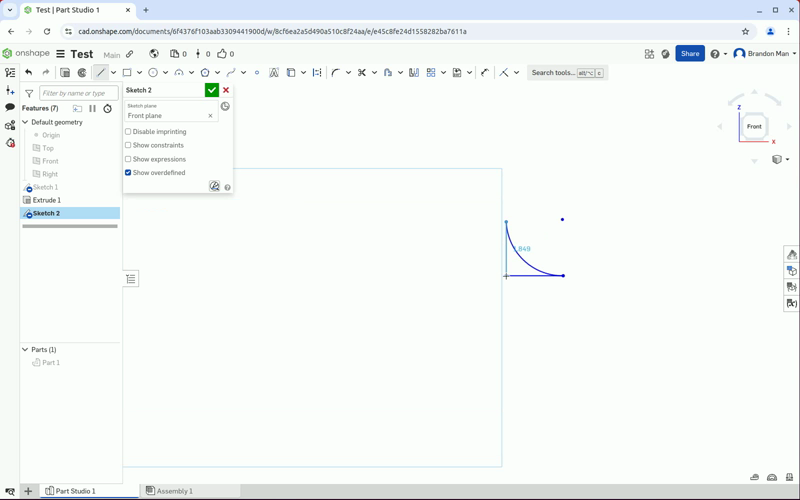
scroll(6)
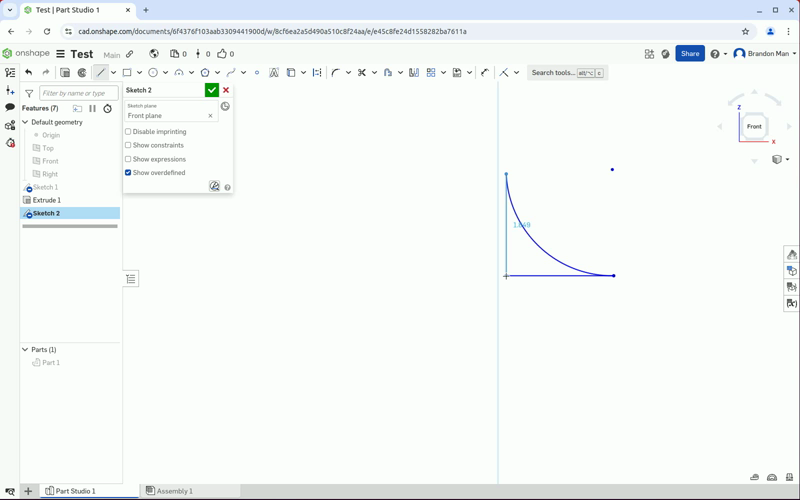
key_up(shift)
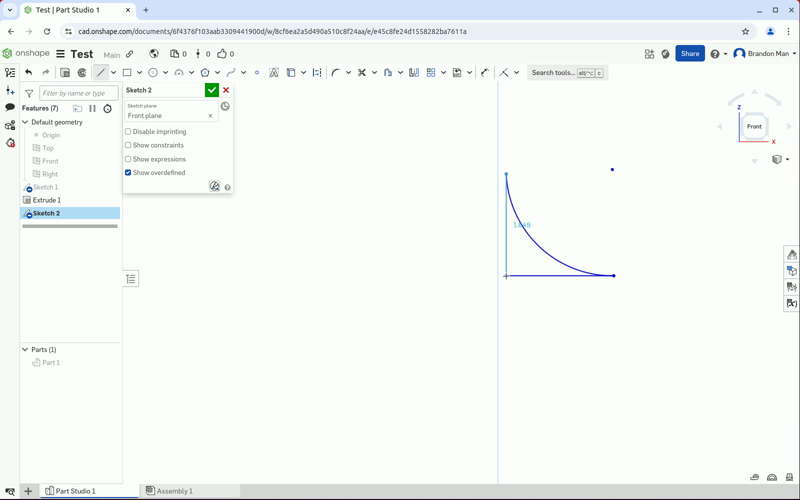
click(506, 275)
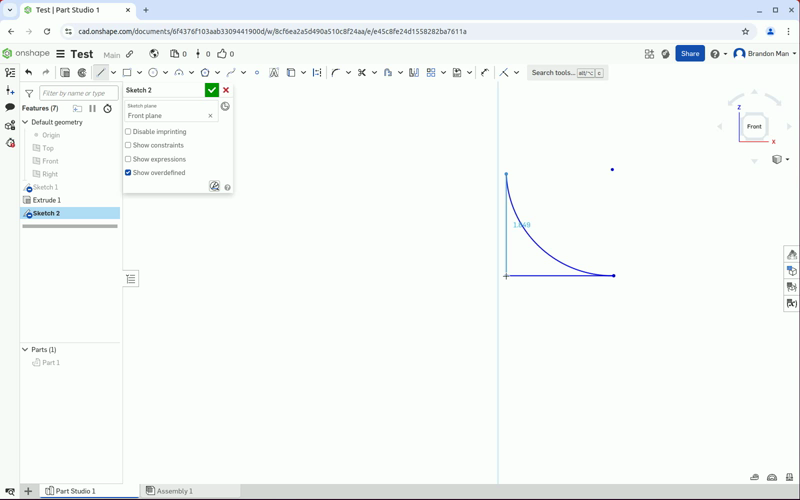
scroll(-6)
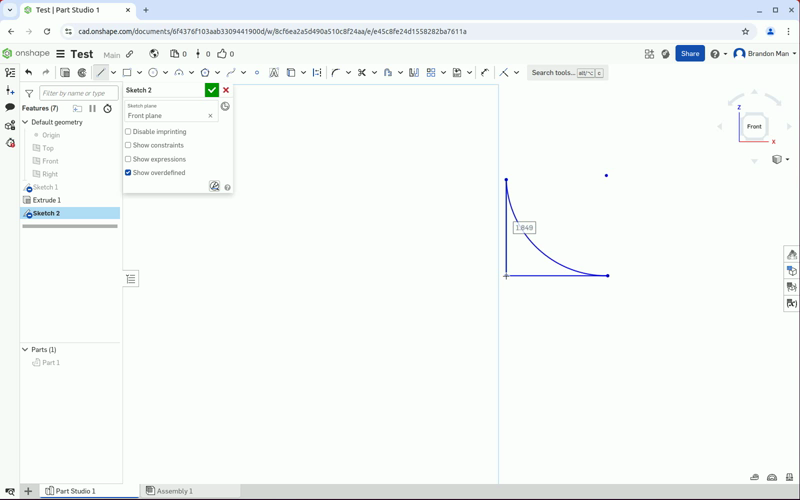
scroll(-6)
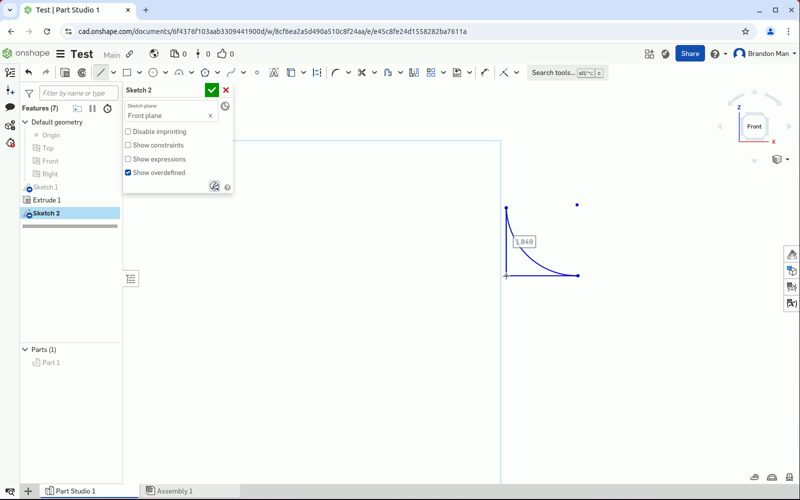
scroll(-6)
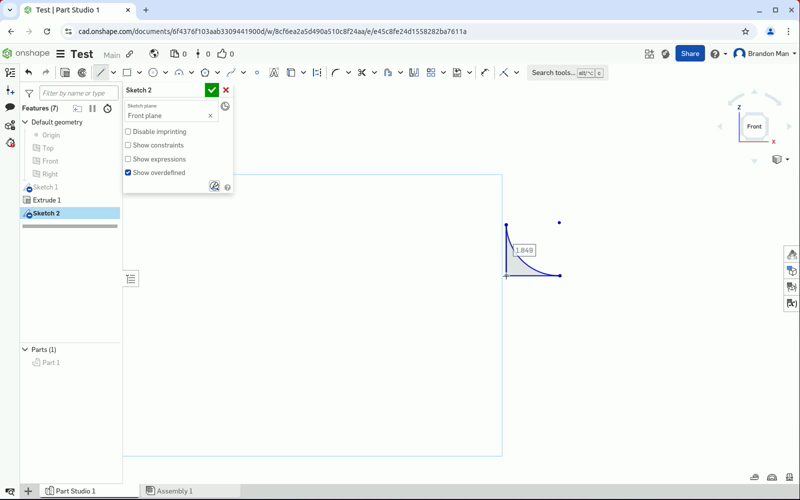
scroll(-6)
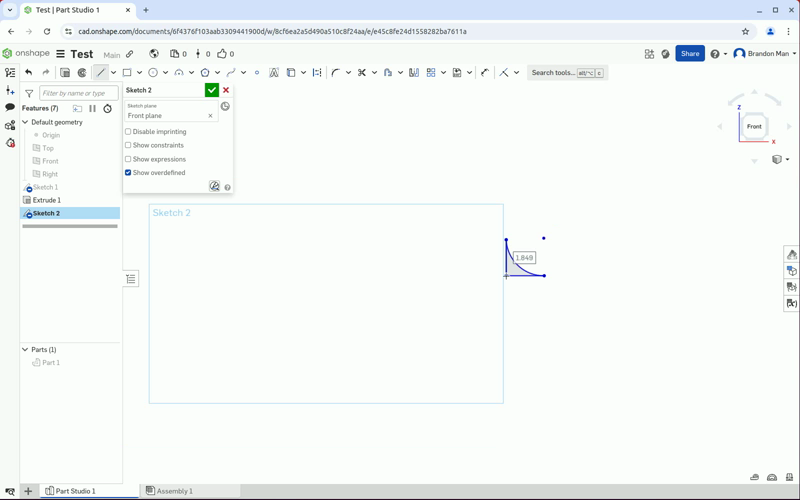
scroll(-6)
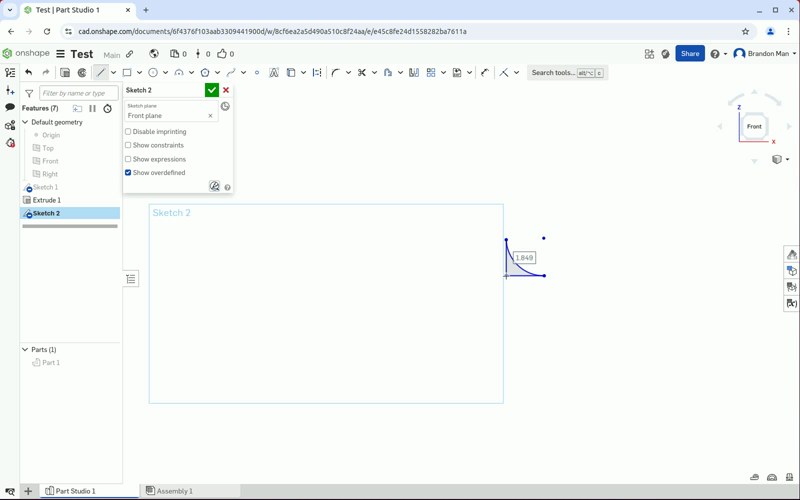
scroll(-6)
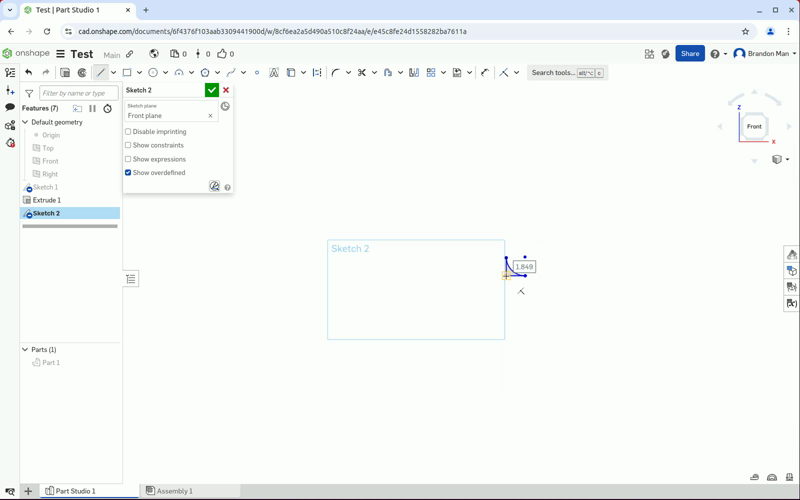
scroll(-6)
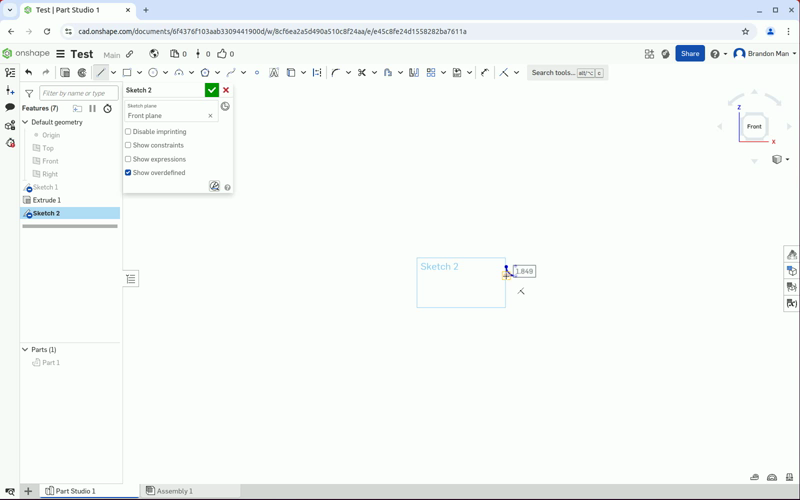
key(esc)
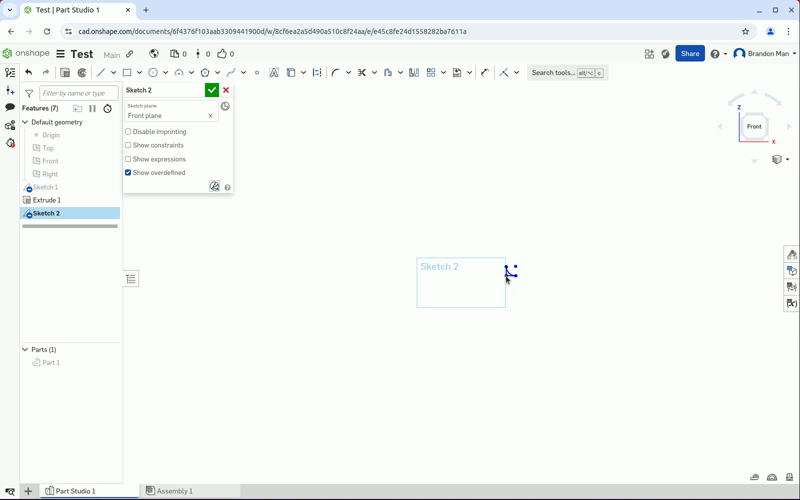
mouse_move(510, 270)
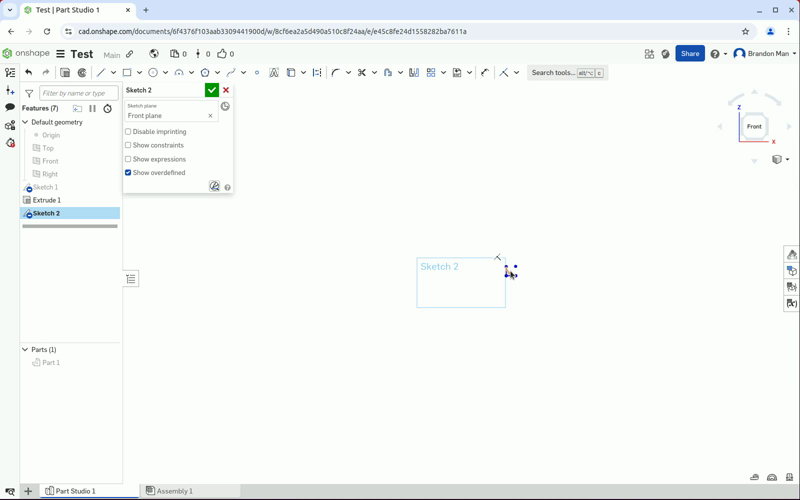
scroll(6)
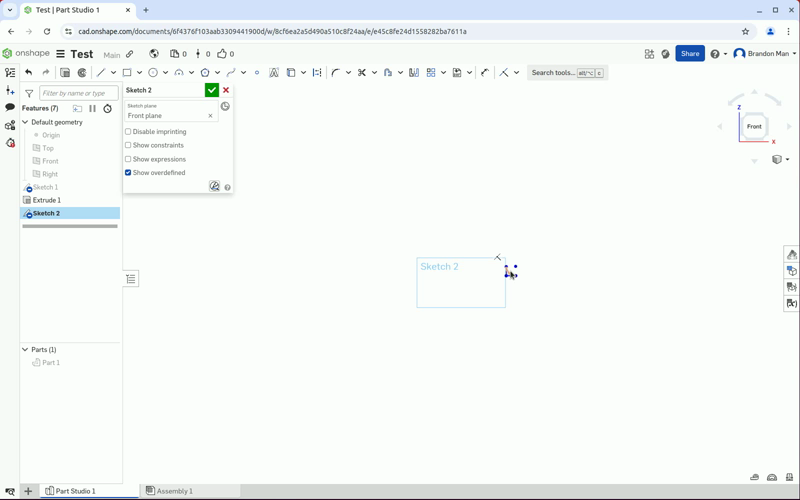
scroll(6)
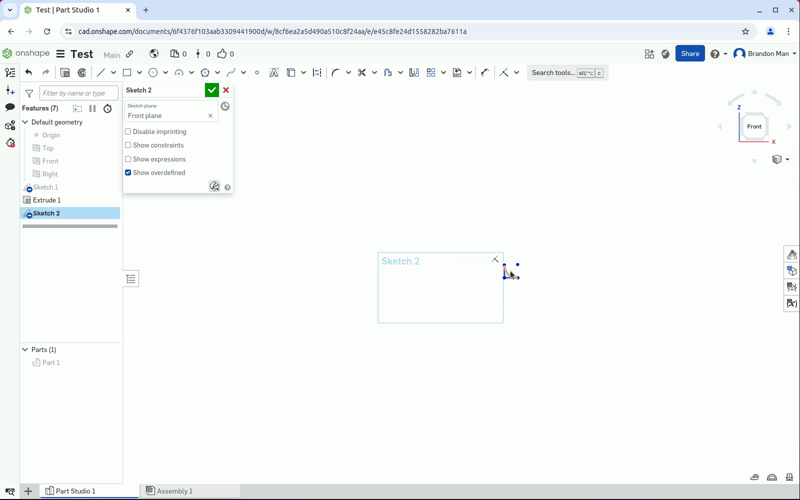
scroll(6)
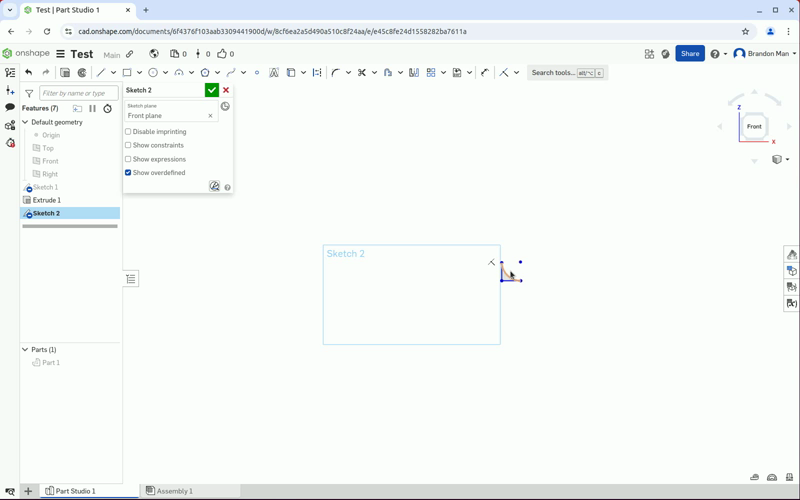
scroll(6)
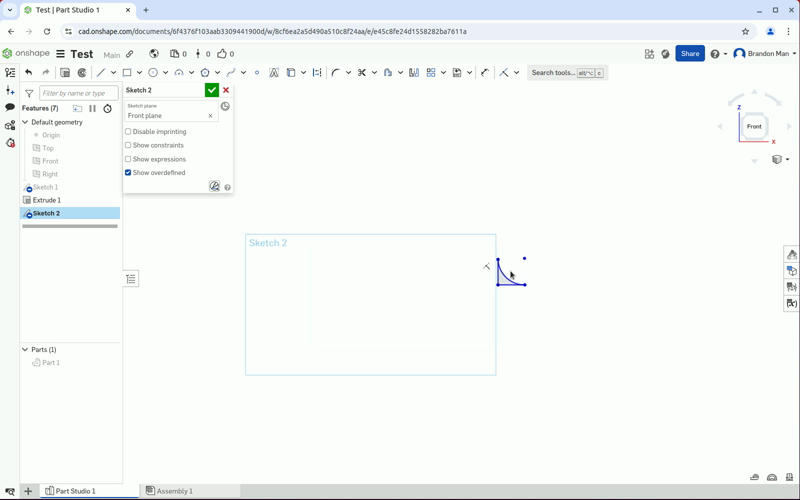
scroll(6)
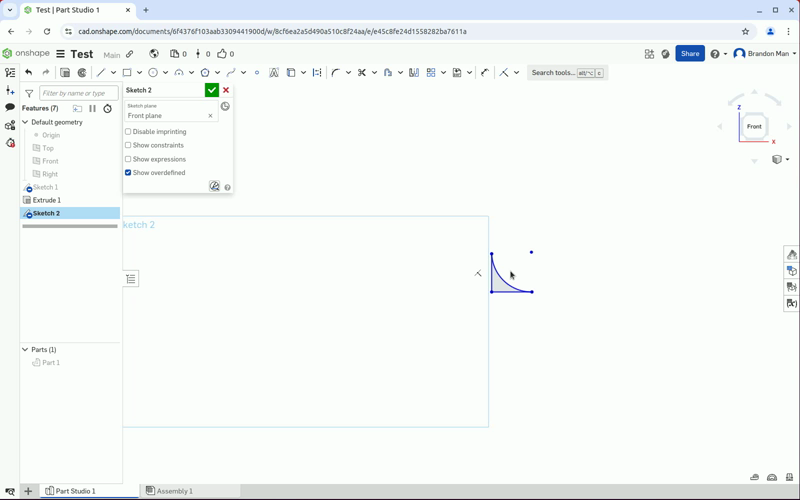
scroll(6)
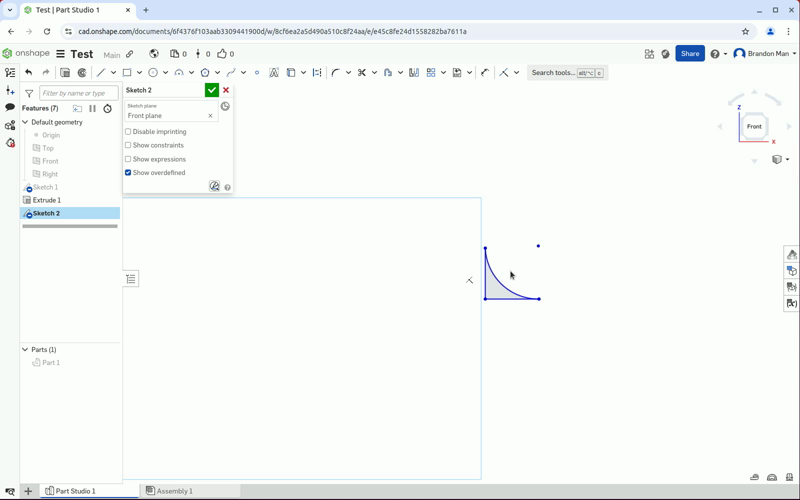
scroll(6)
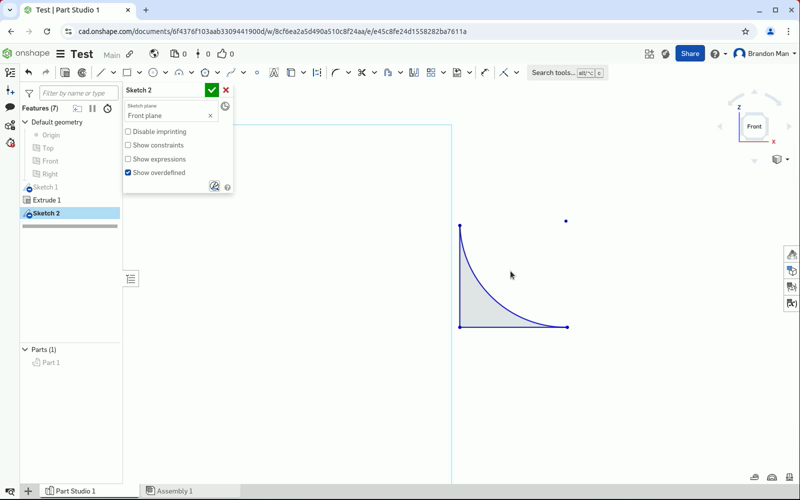
click(510, 270)
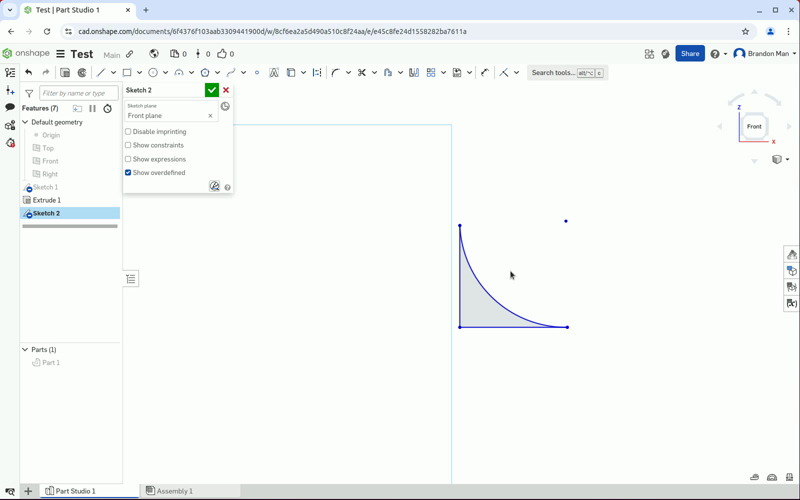
scroll(-6)
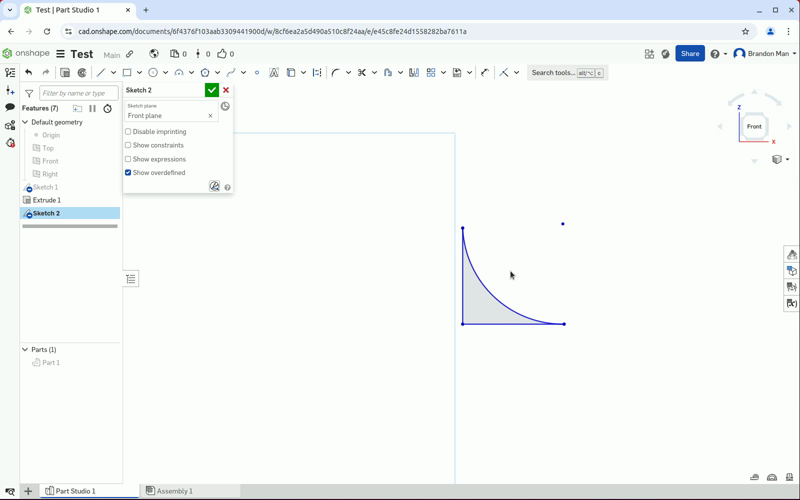
scroll(-6)
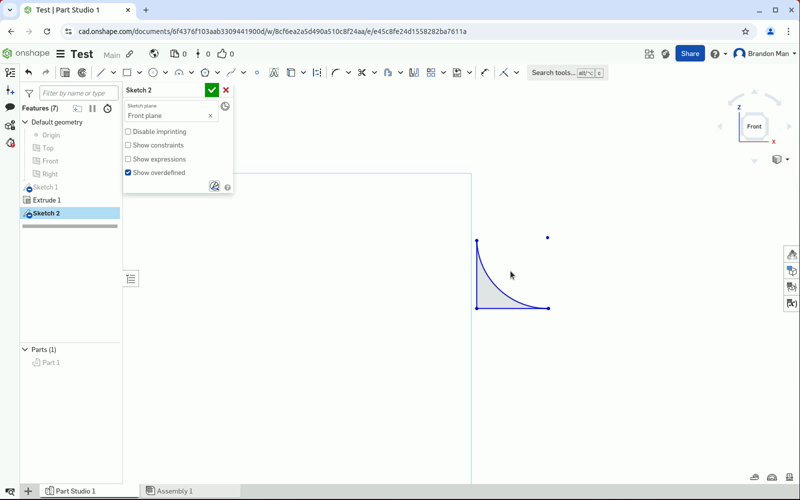
scroll(-6)
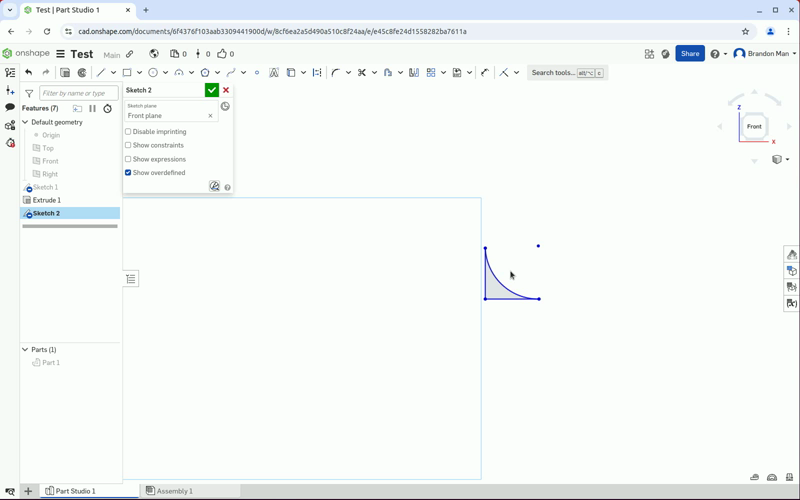
scroll(-6)
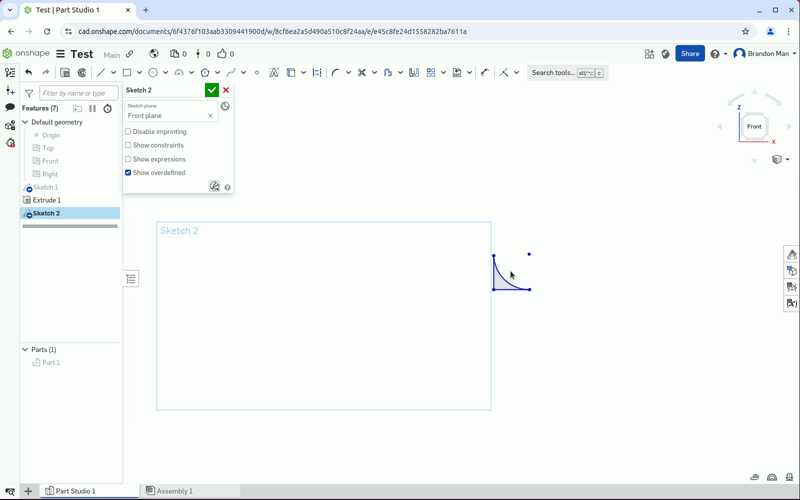
scroll(-6)
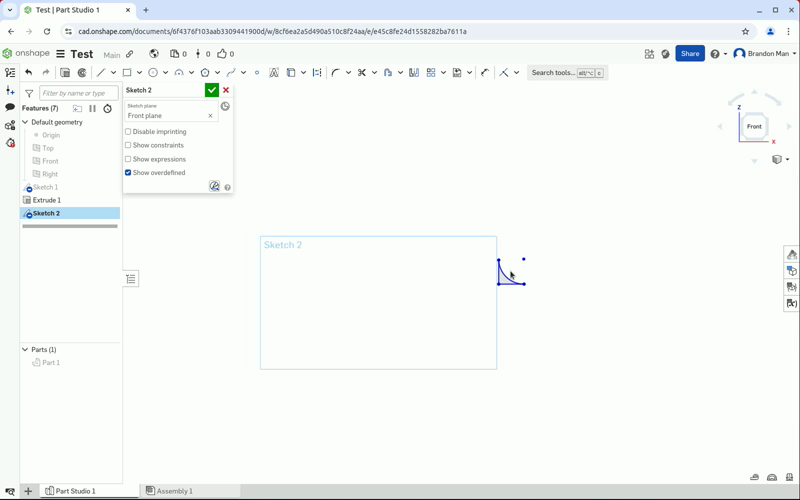
scroll(-6)
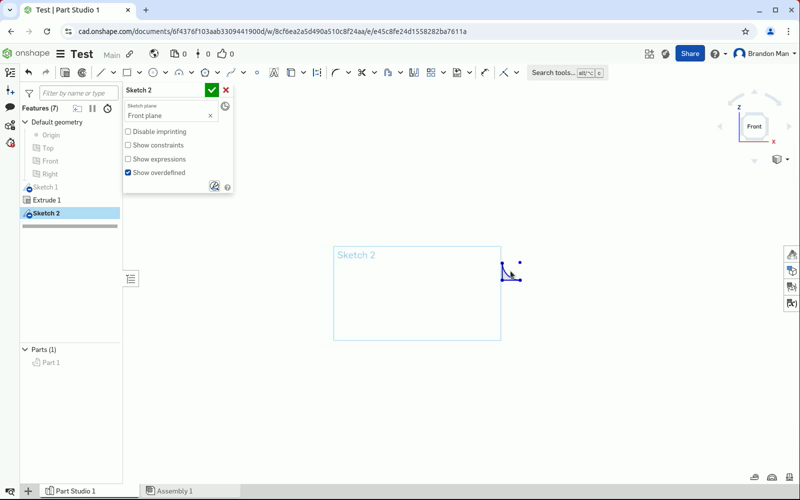
scroll(-6)
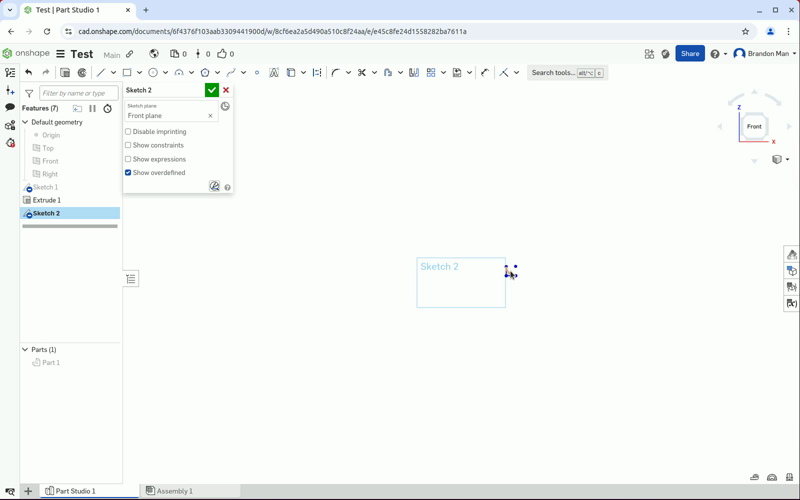
mouse_move(73, 352)
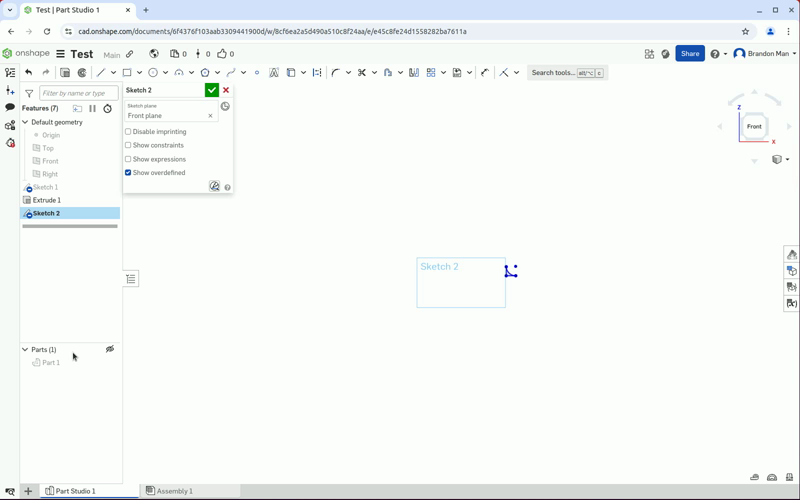
key(shift+y)
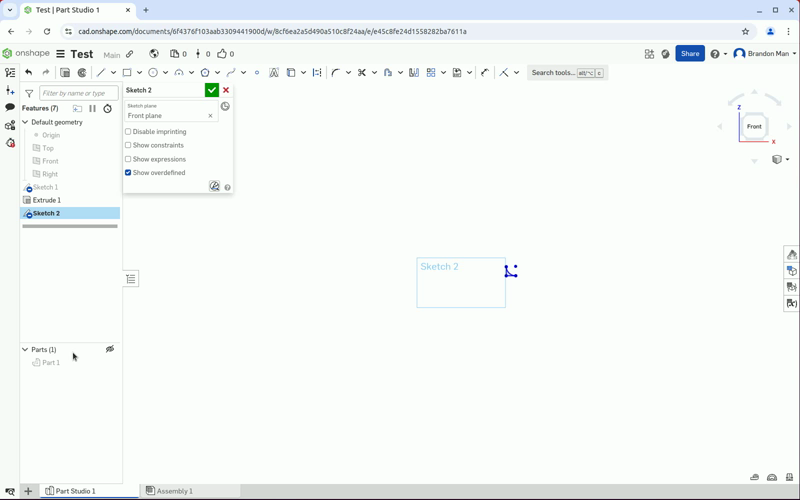
key(shift+e)
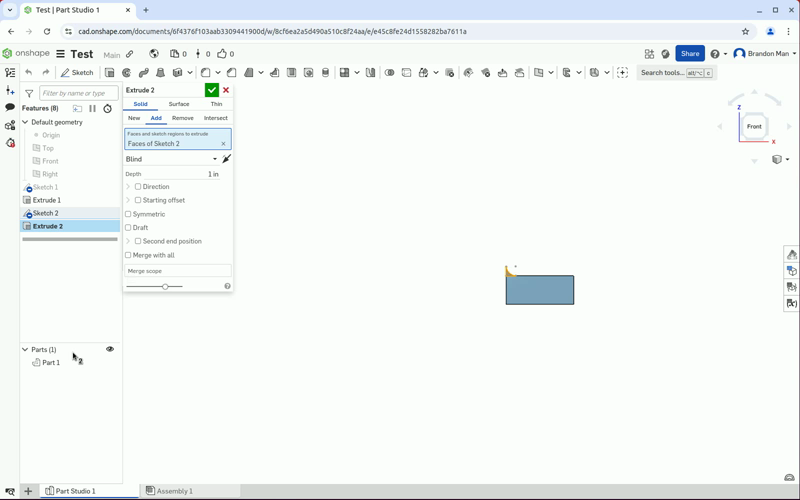
mouse_move(143, 106)
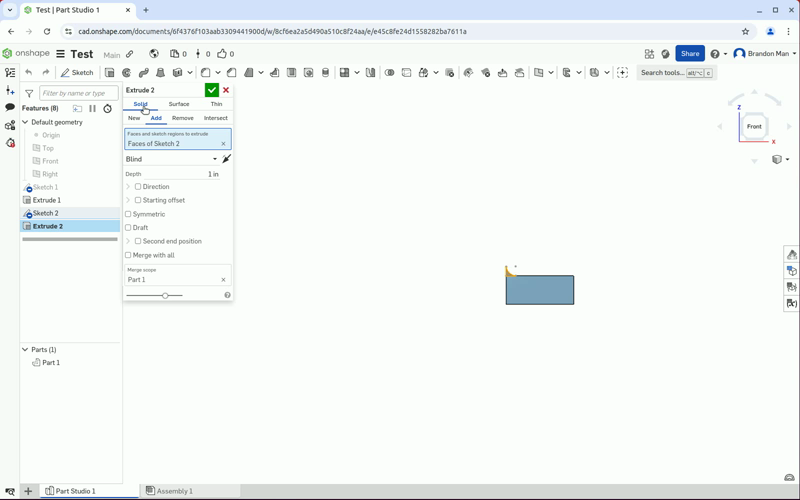
click(143, 106)
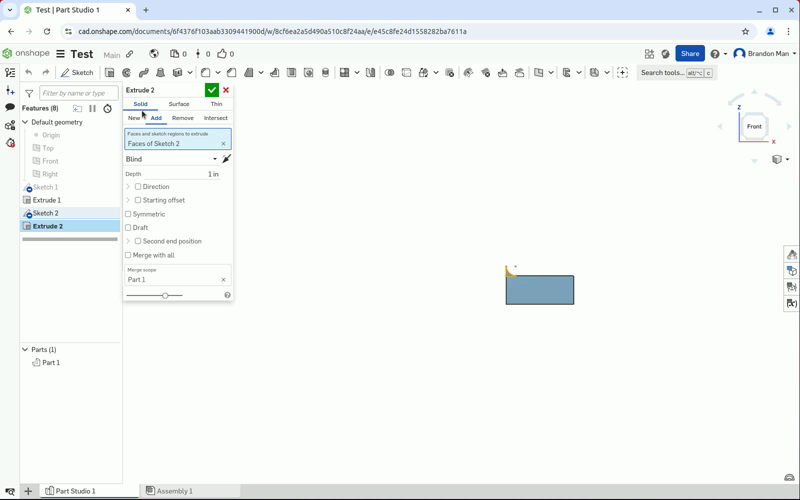
mouse_move(137, 120)
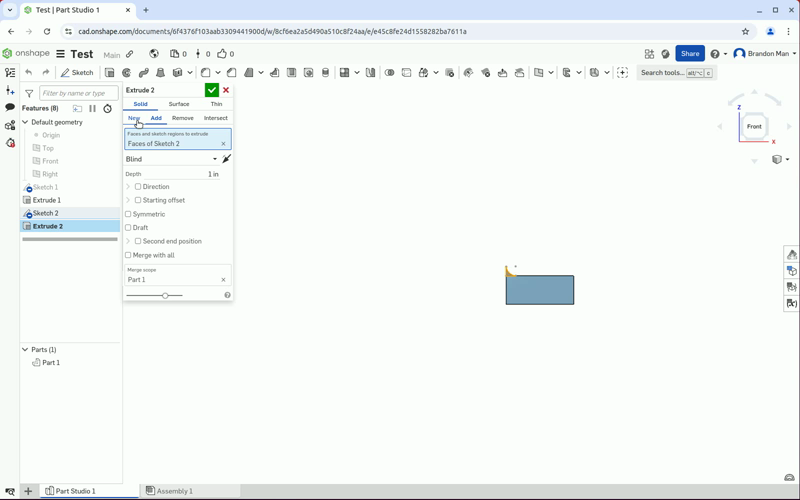
click(137, 120)
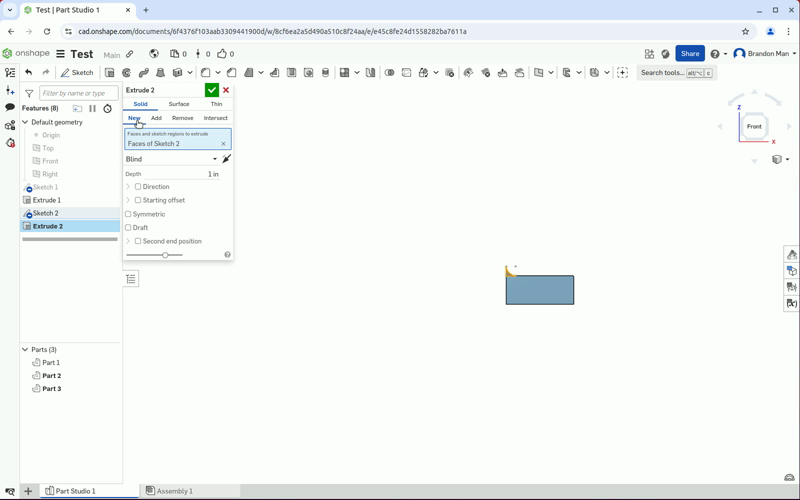
key(tab, 4)
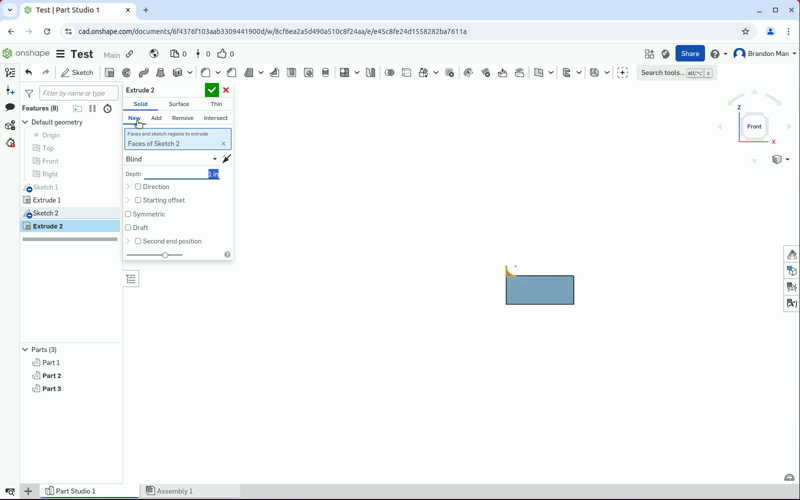
text(10.591)
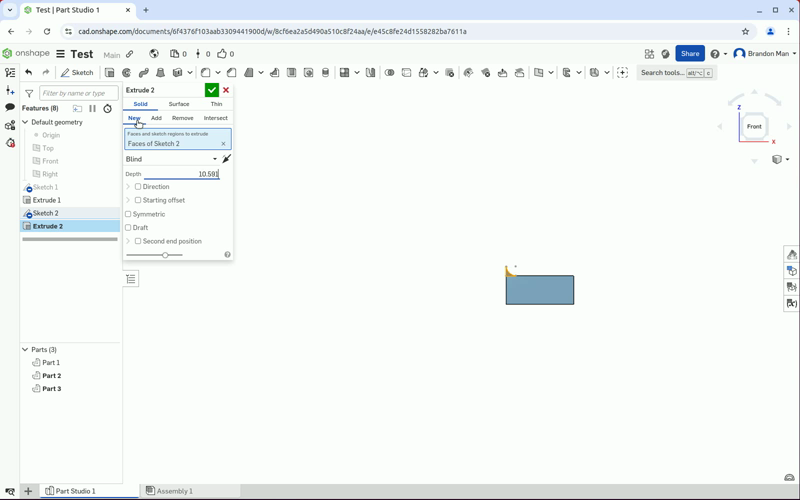
key(enter)
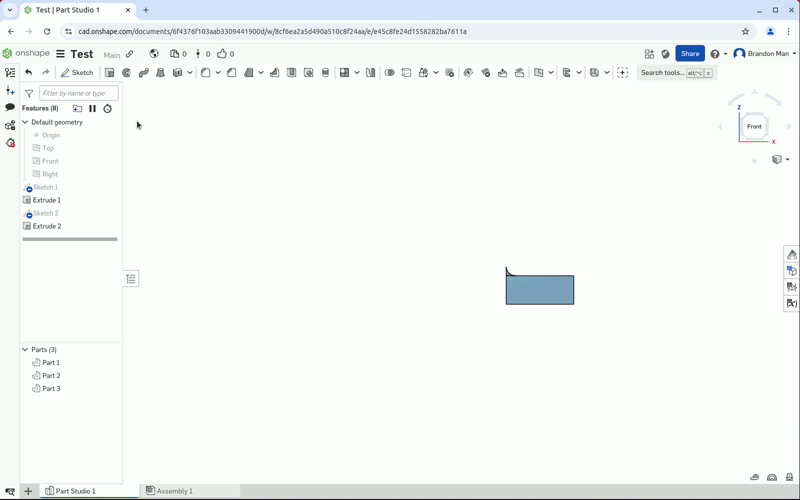
key(shift+h)
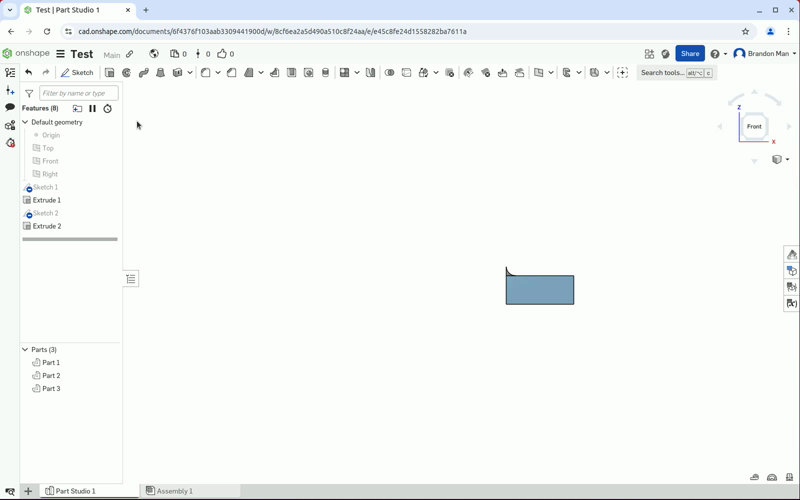
key(shift+h)
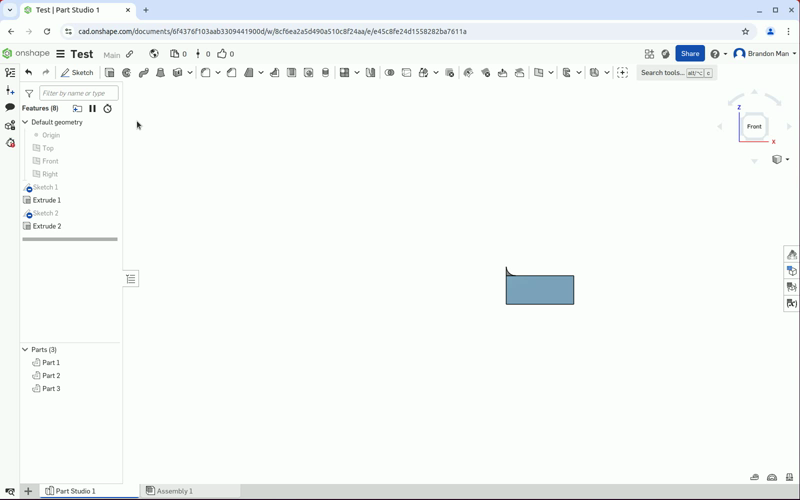
mouse_move(73, 189)
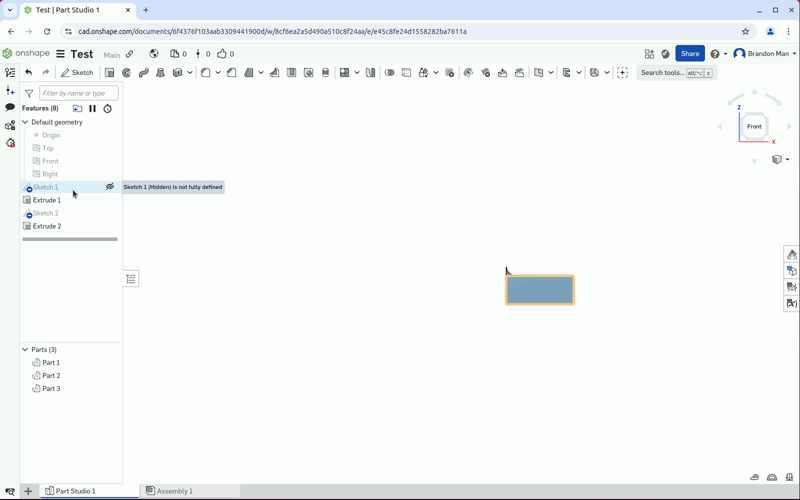
click(73, 189)
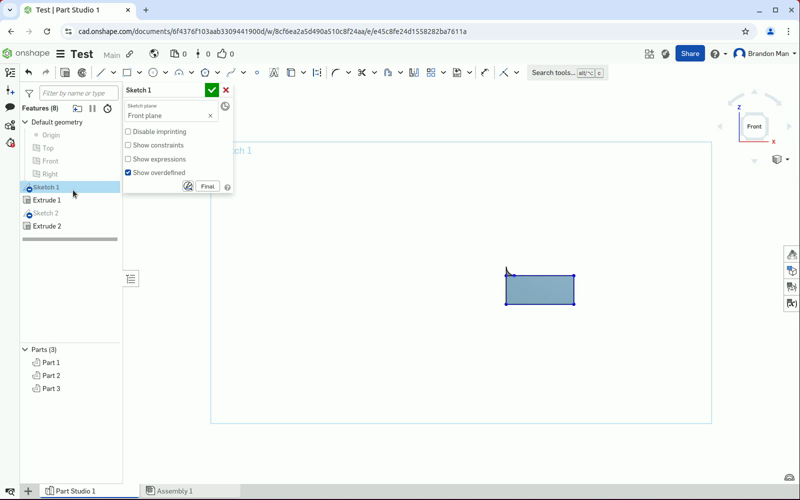
mouse_move(229, 92)
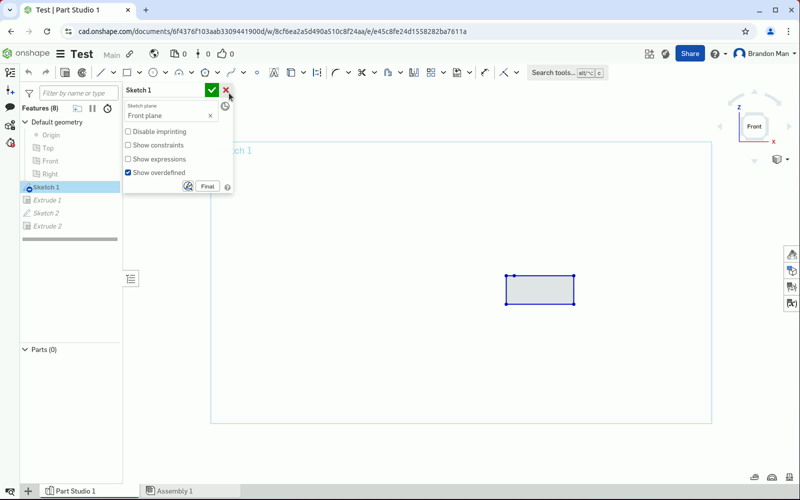
click(229, 92)
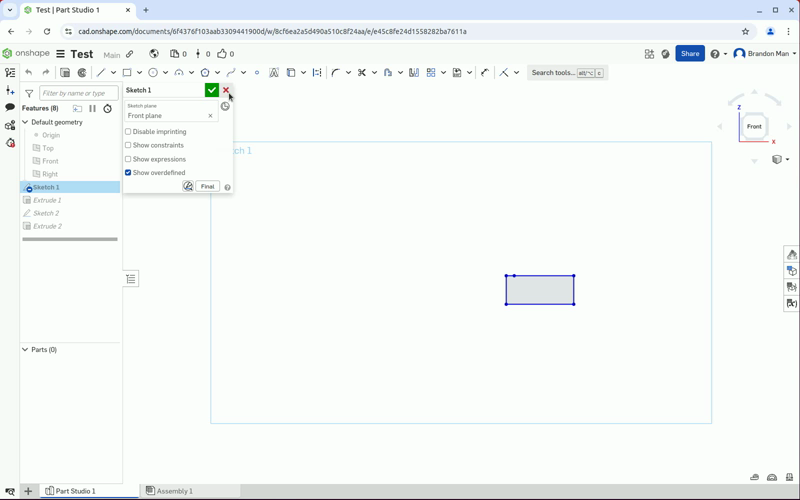
key(shift+s)
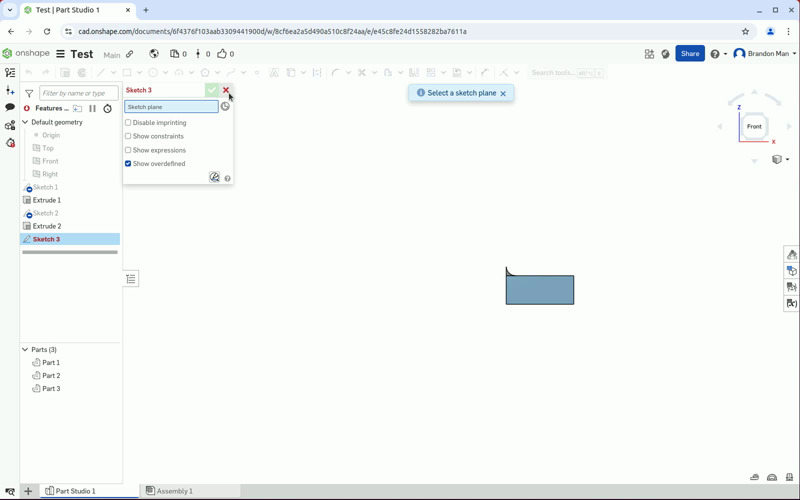
mouse_move(73, 163)
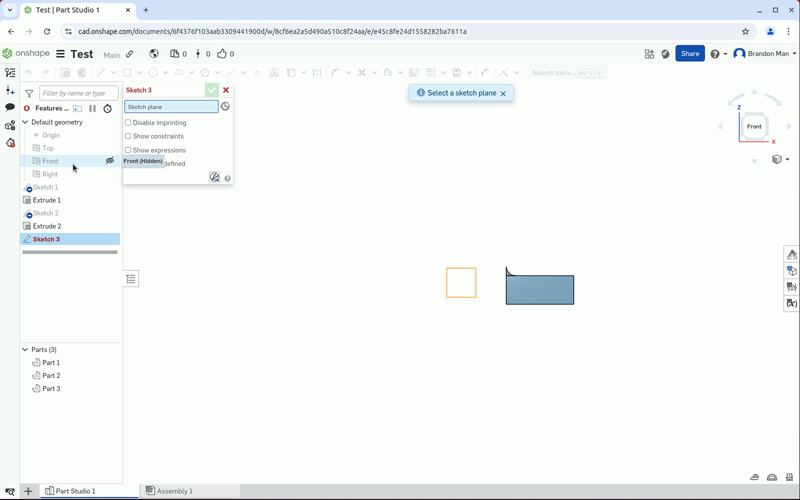
click(73, 163)
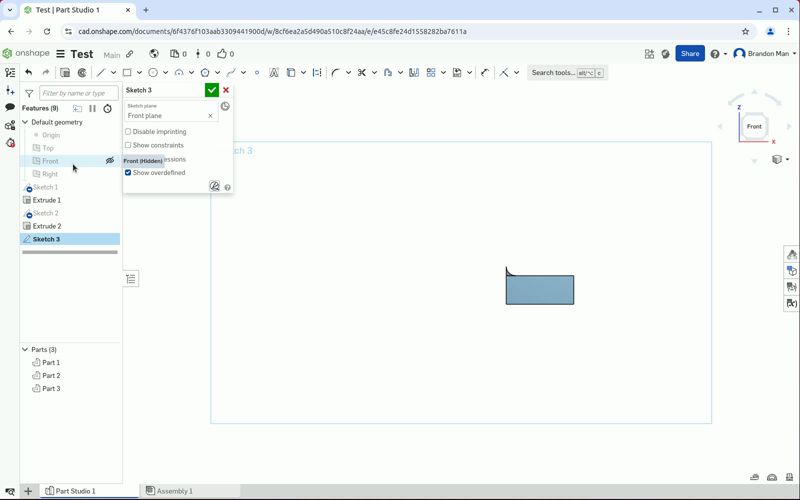
mouse_move(73, 352)
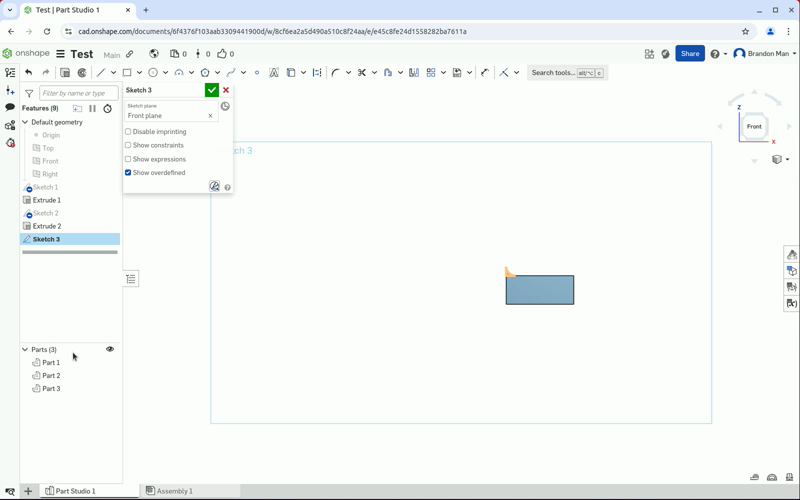
key(y)
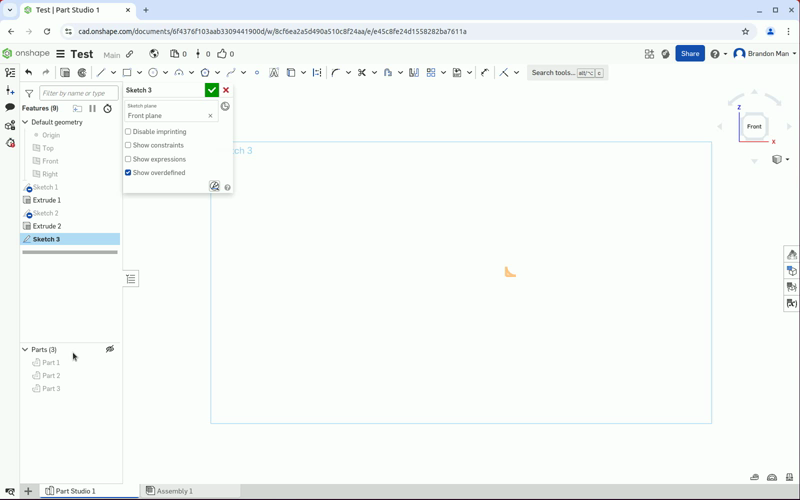
key(a)
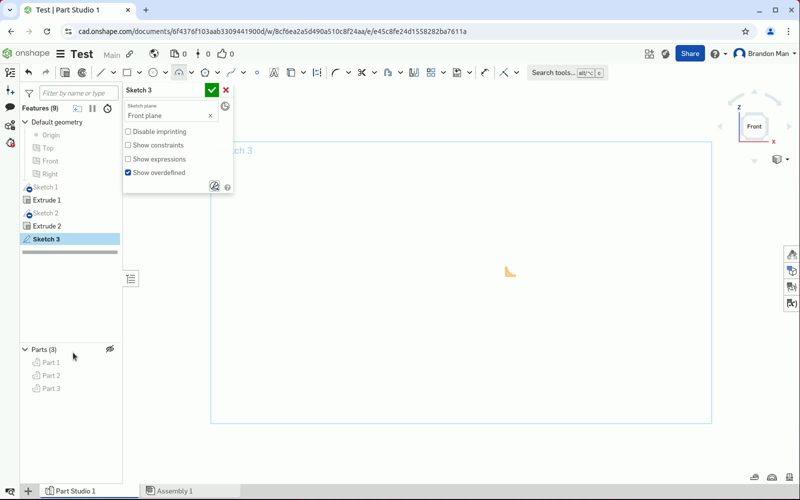
key_down(shift)
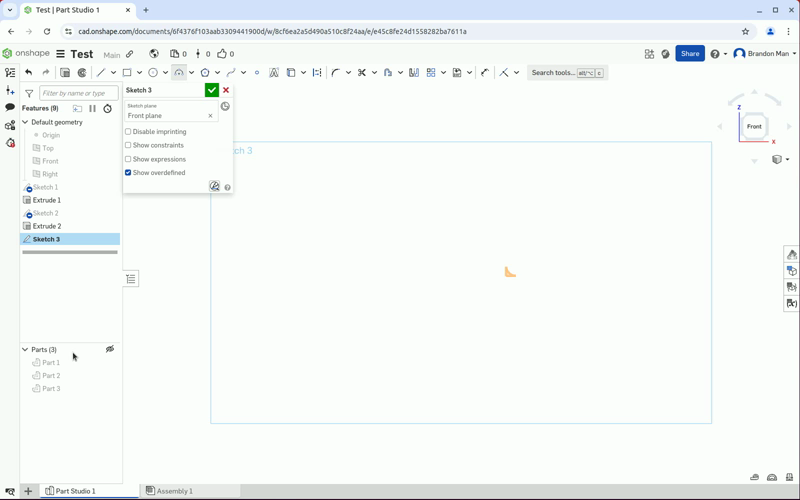
mouse_move(479, 293)
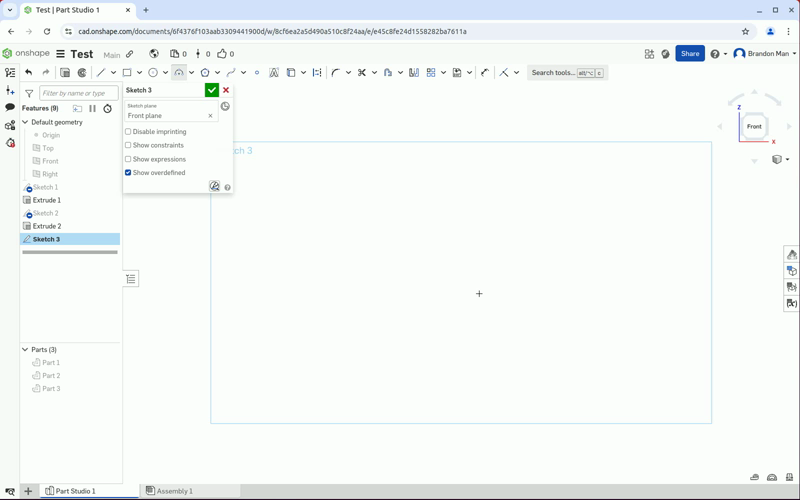
click(479, 293)
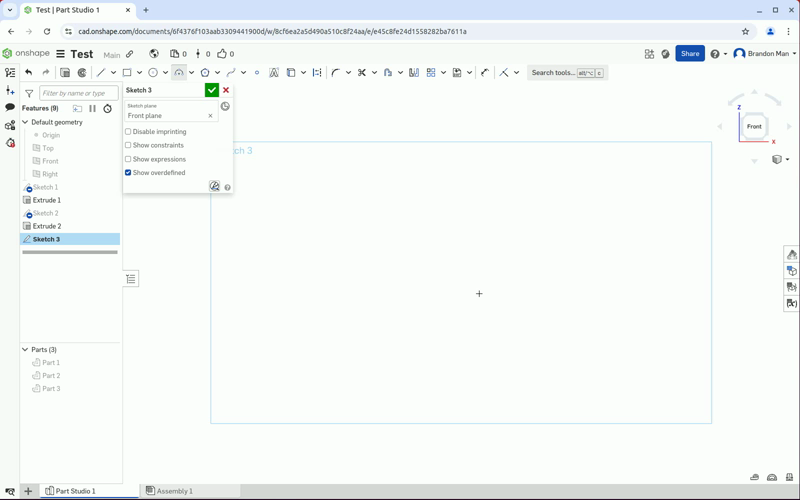
key_up(shift)
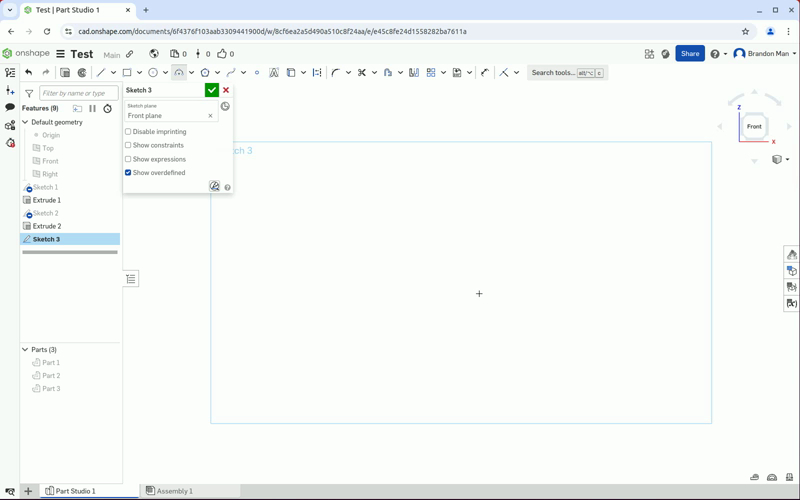
key_down(shift)
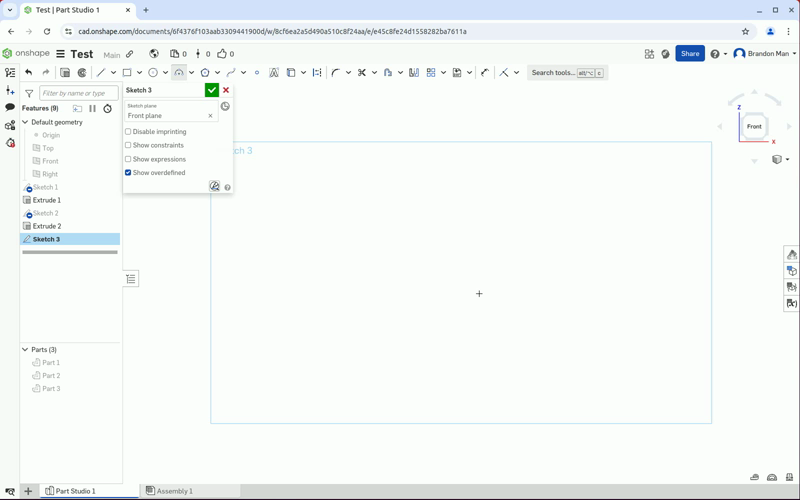
mouse_move(490, 304)
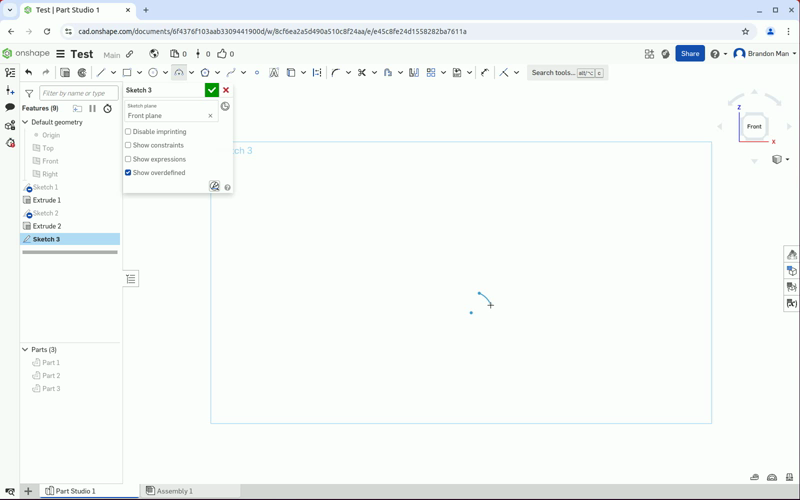
click(490, 304)
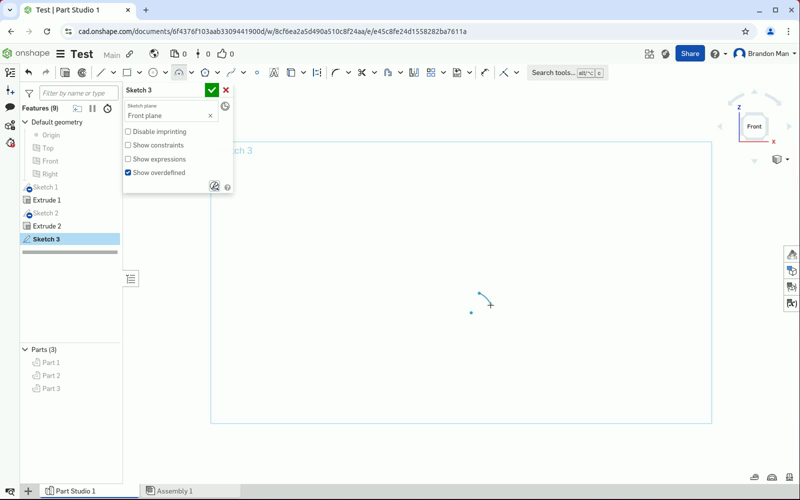
mouse_move(483, 301)
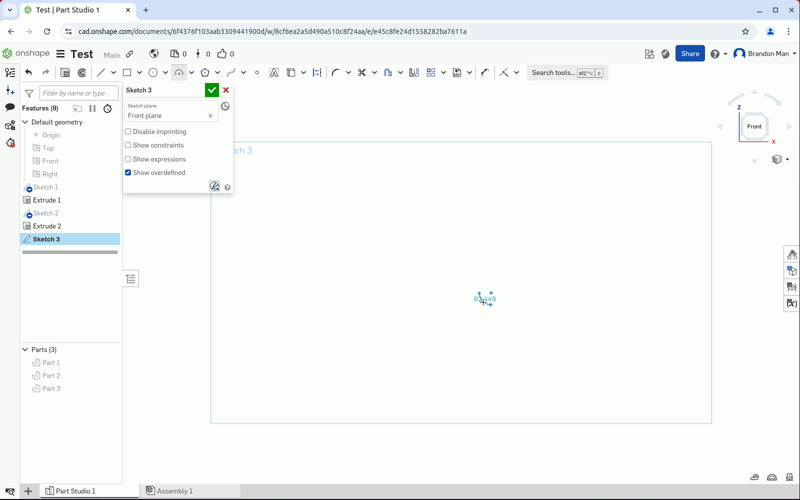
click(483, 301)
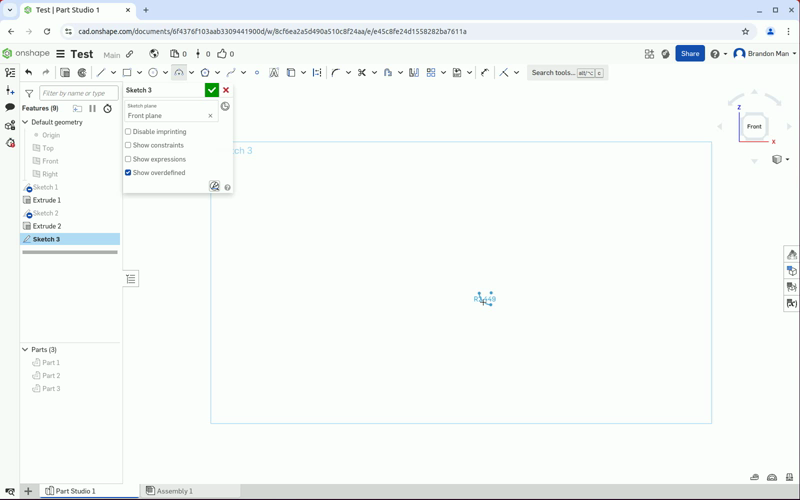
key_up(shift)
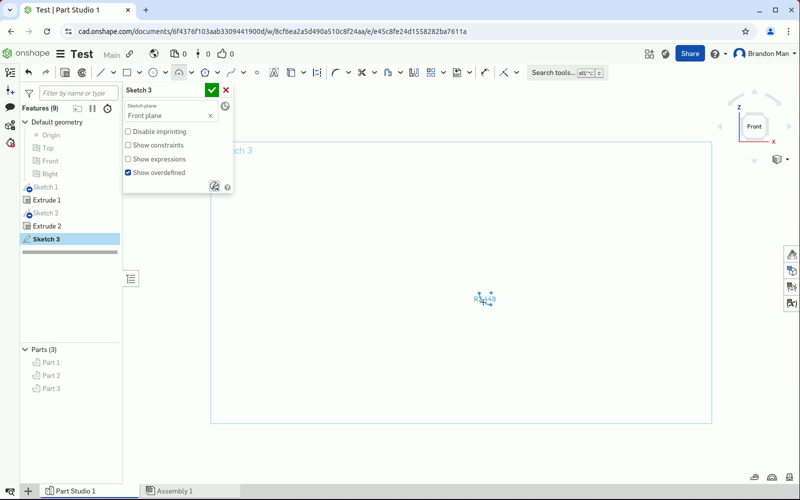
key(esc)
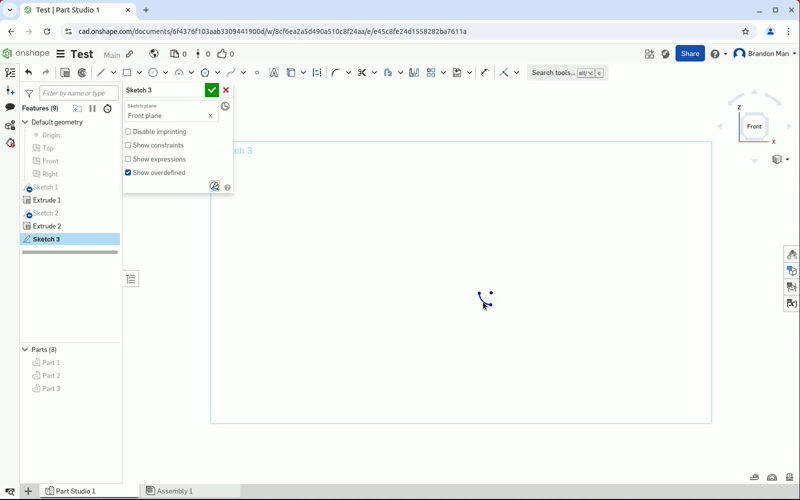
key(l)
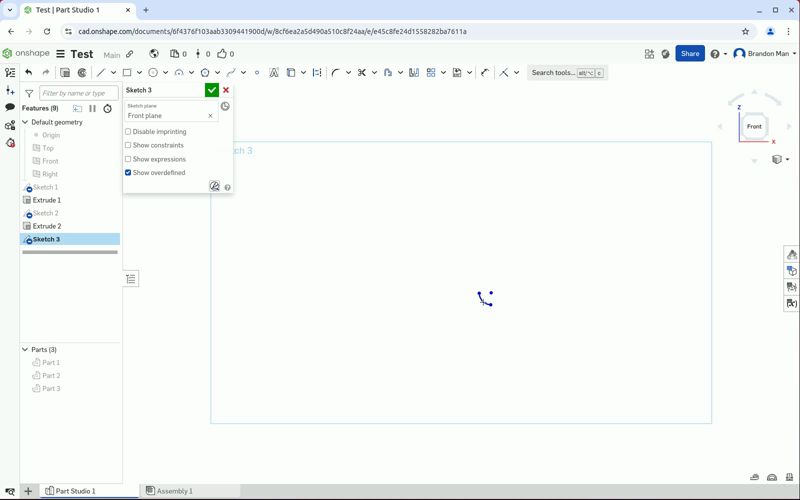
mouse_move(490, 304)
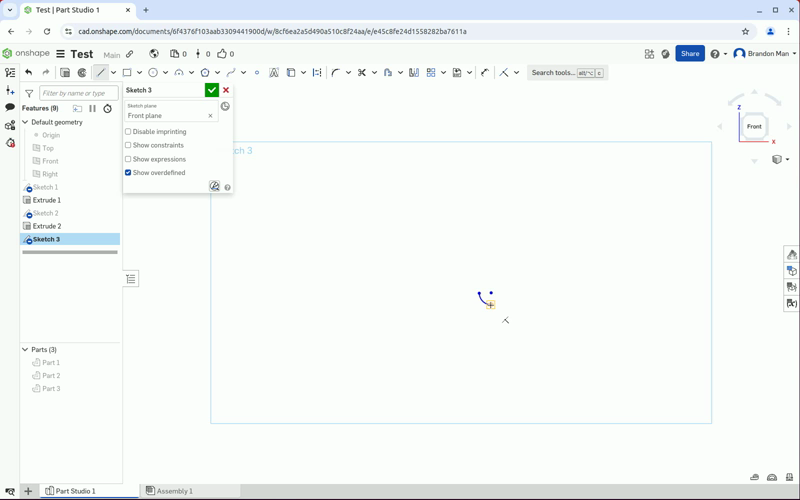
click(490, 304)
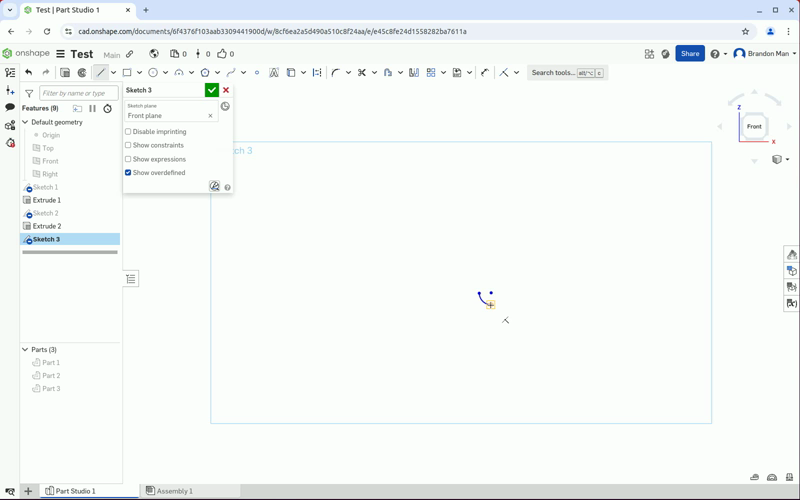
key_down(shift)
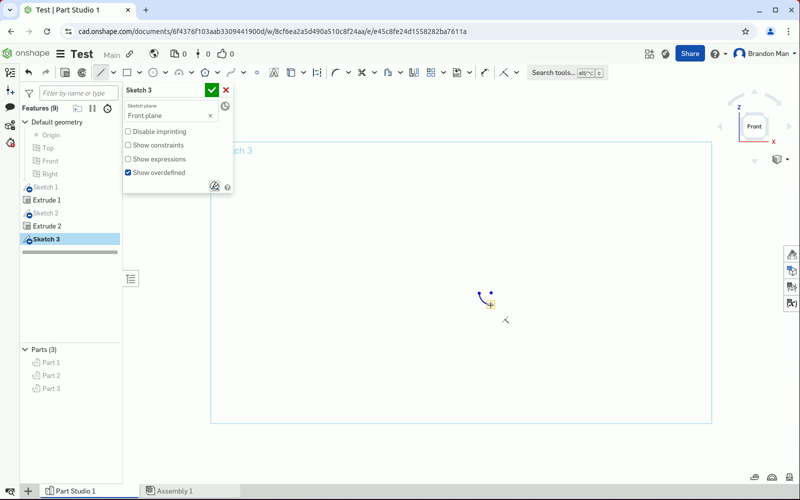
mouse_move(520, 304)
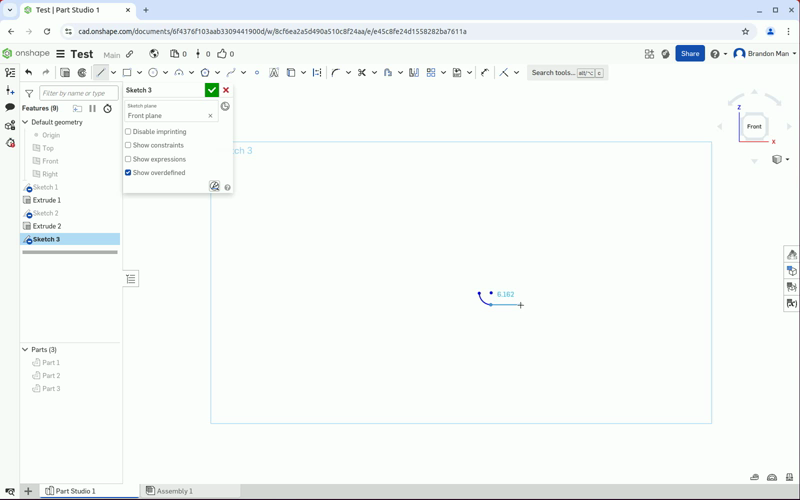
mouse_move(507, 304)
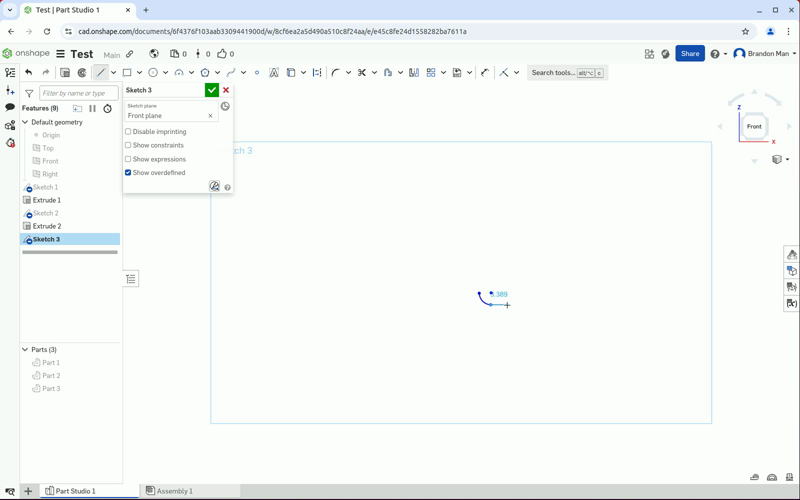
click(507, 304)
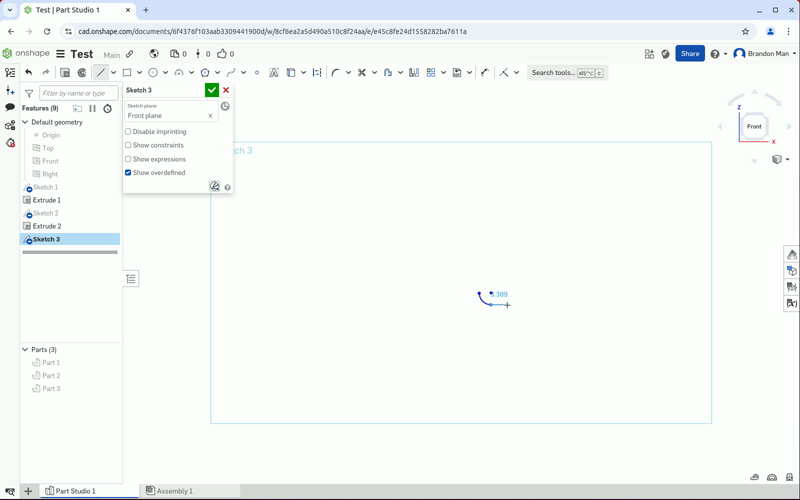
key_up(shift)
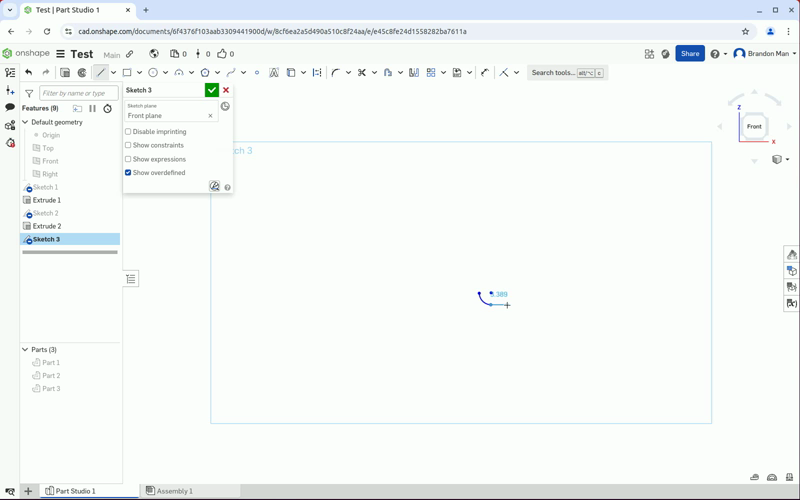
key_down(shift)
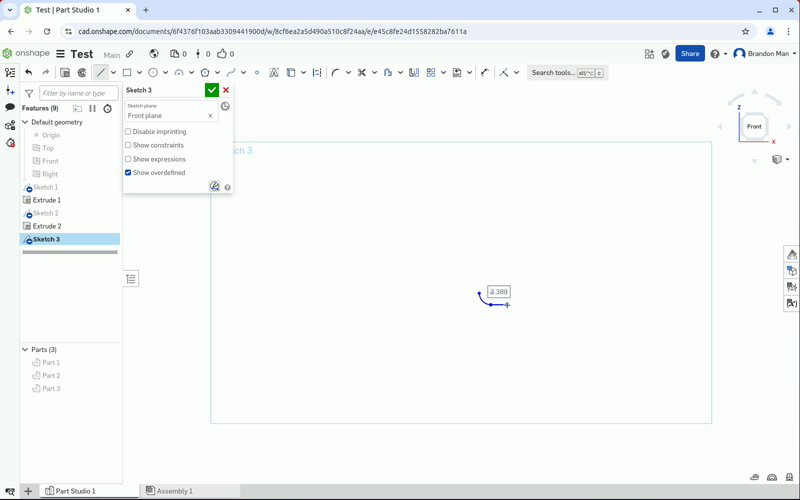
mouse_move(537, 304)
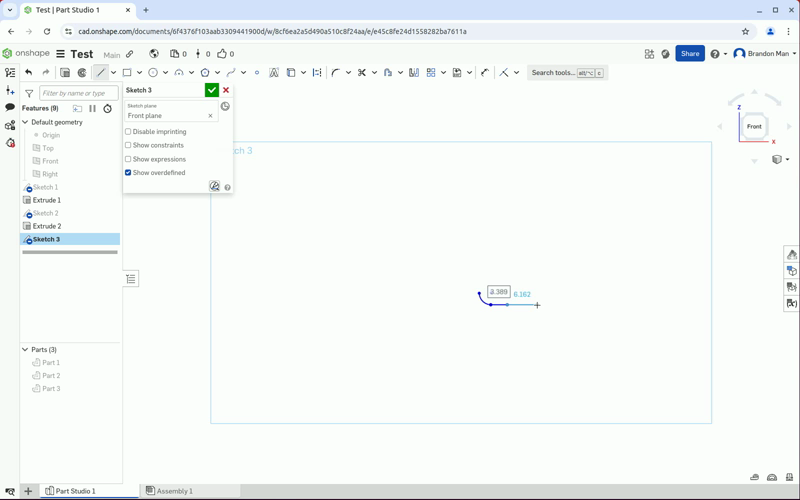
mouse_move(507, 276)
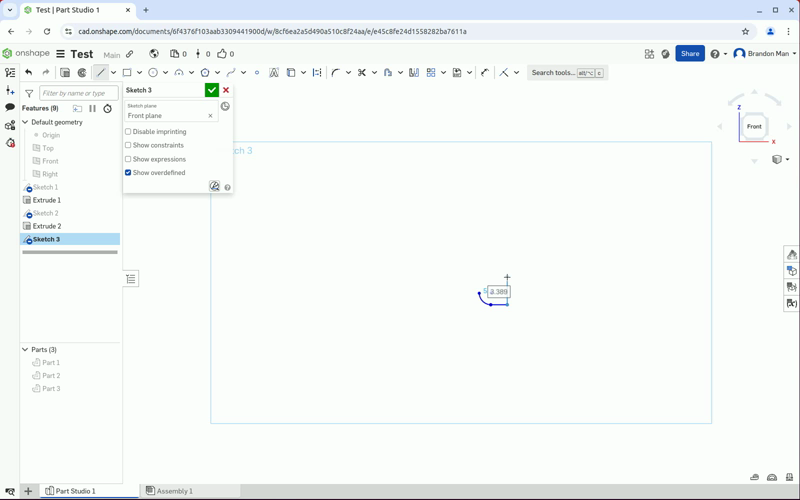
click(507, 276)
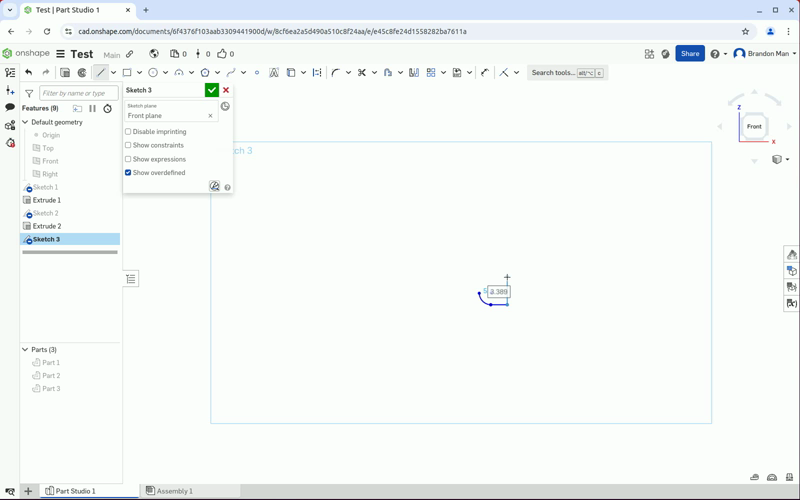
key_up(shift)
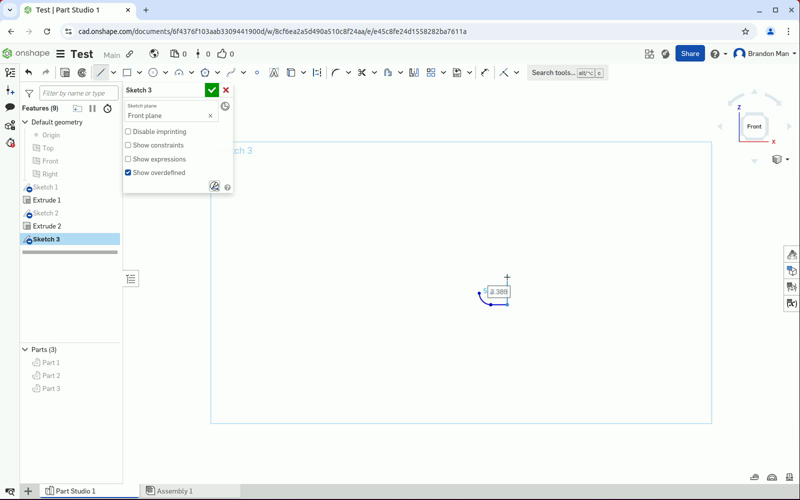
key_down(shift)
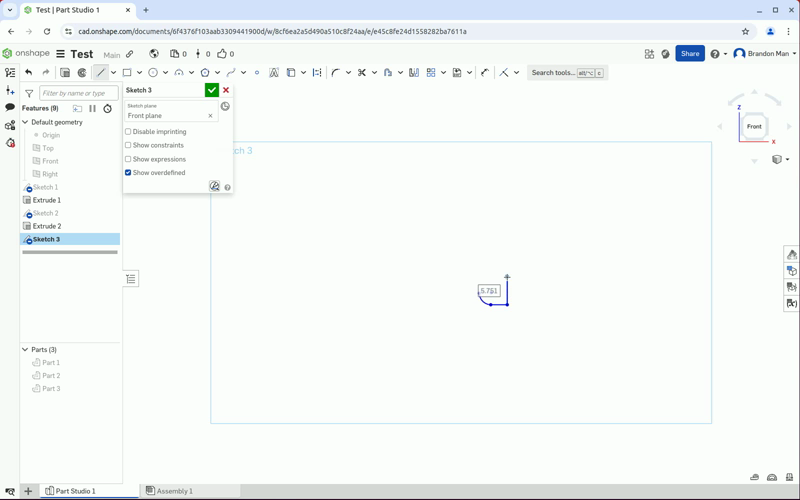
mouse_move(537, 276)
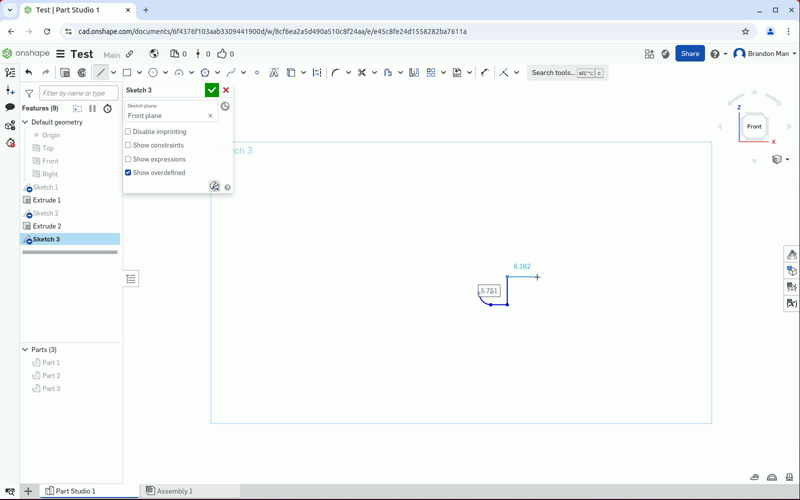
mouse_move(507, 268)
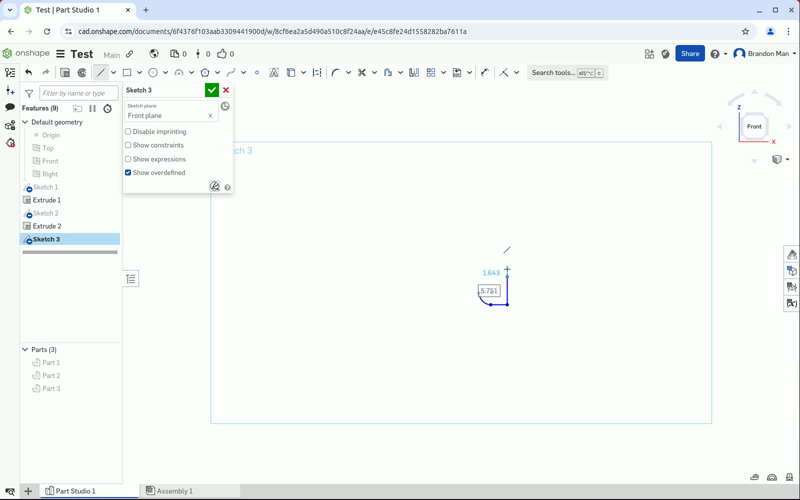
click(507, 268)
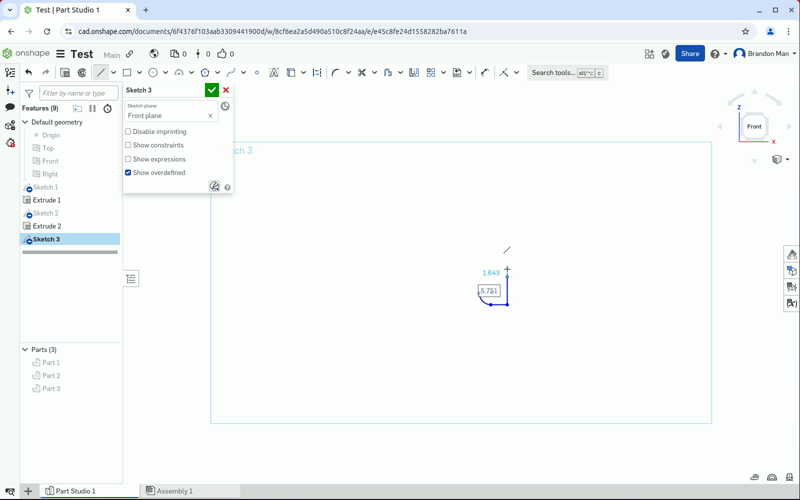
key_up(shift)
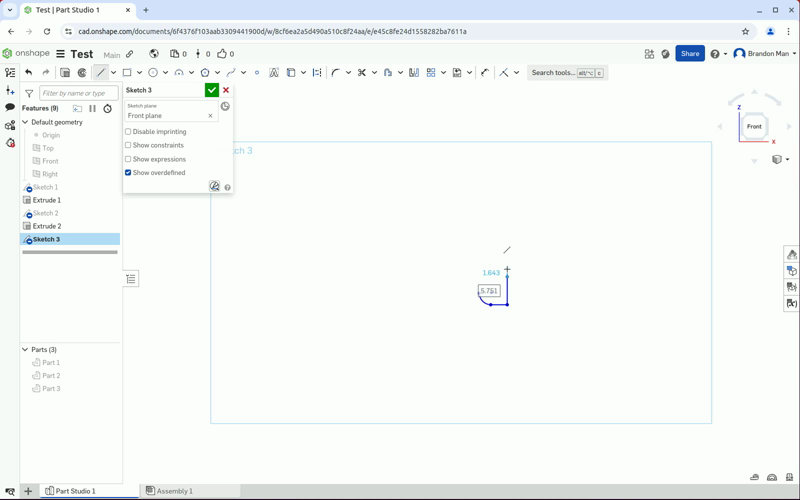
key_down(shift)
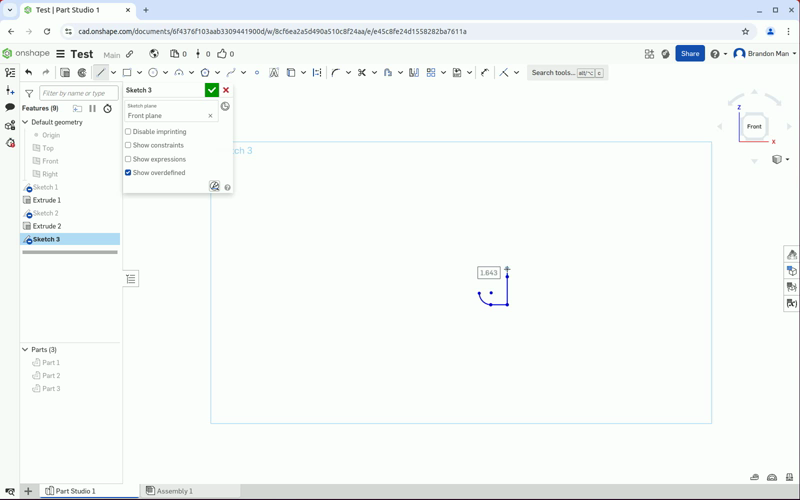
mouse_move(537, 268)
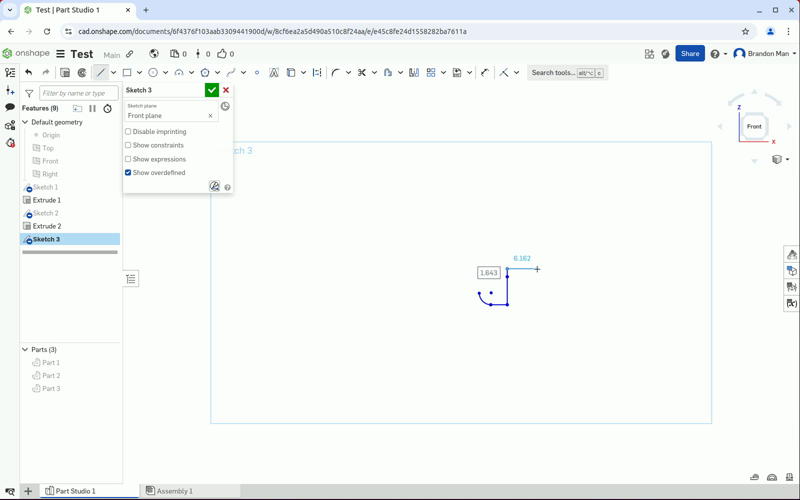
mouse_move(507, 253)
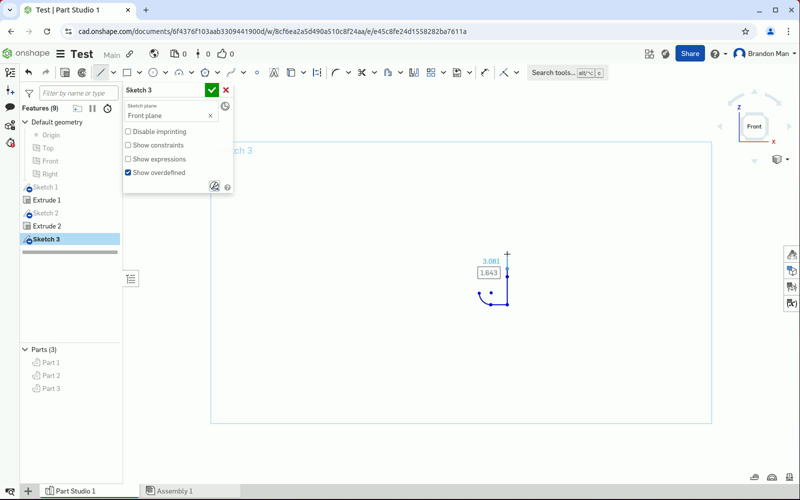
click(507, 253)
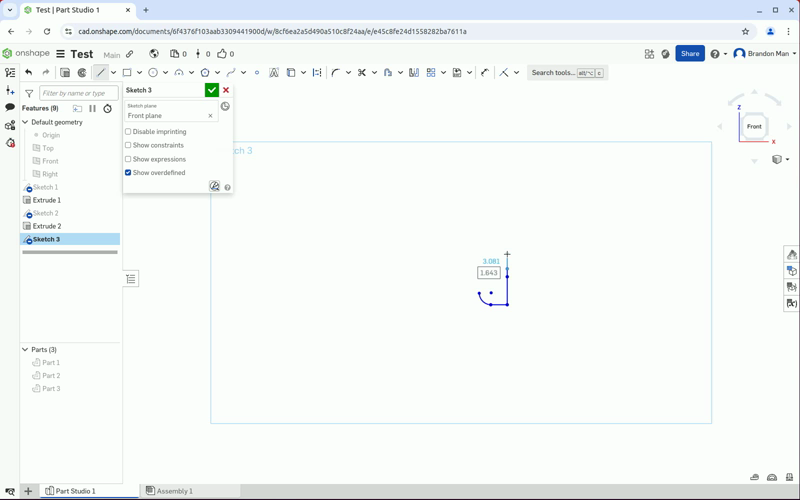
key_up(shift)
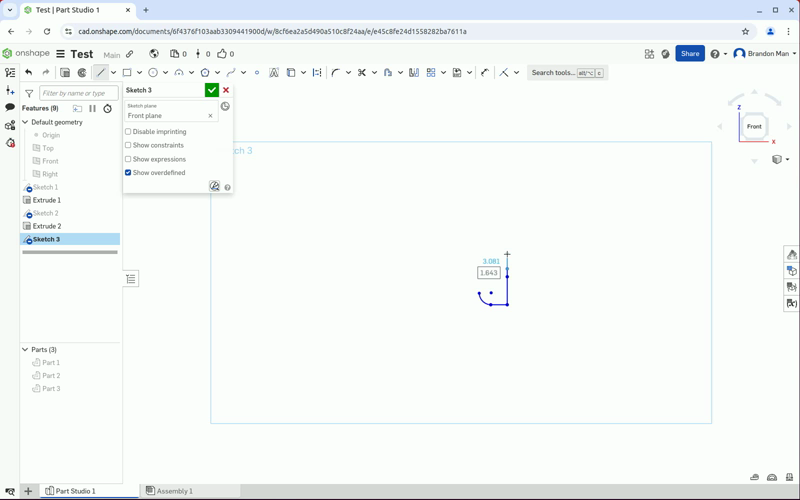
key(esc)
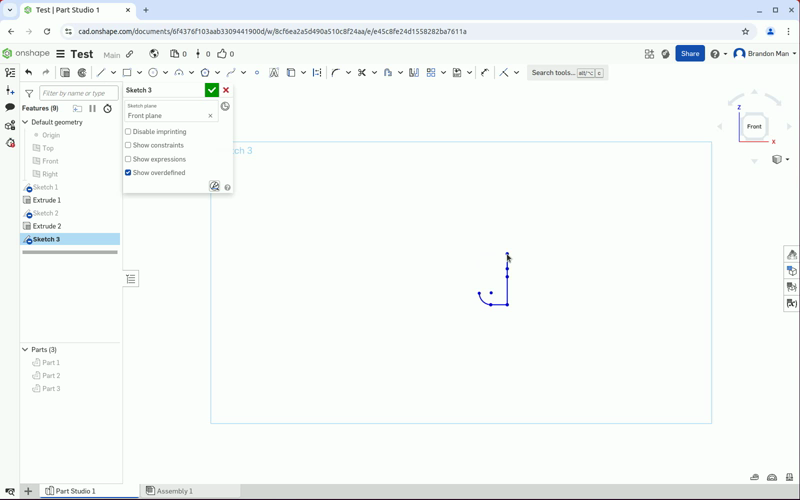
key(a)
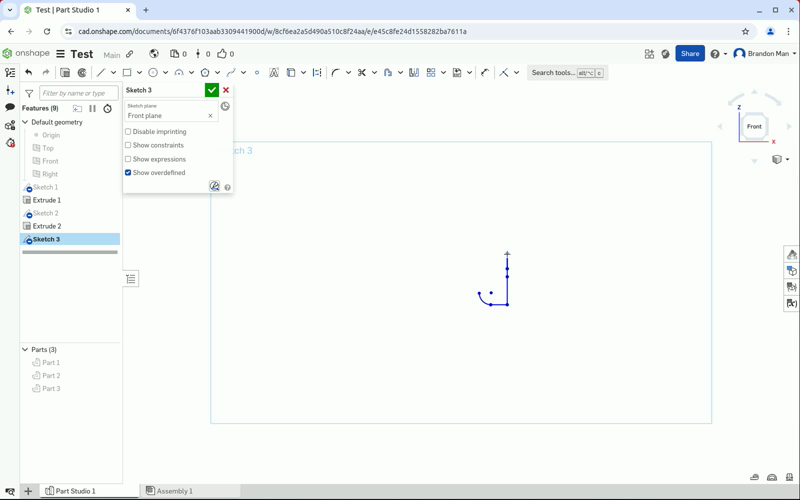
mouse_move(507, 253)
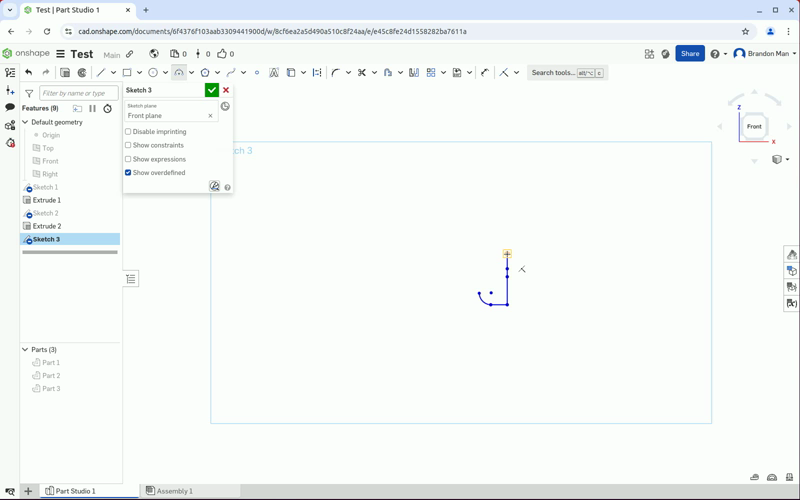
click(507, 253)
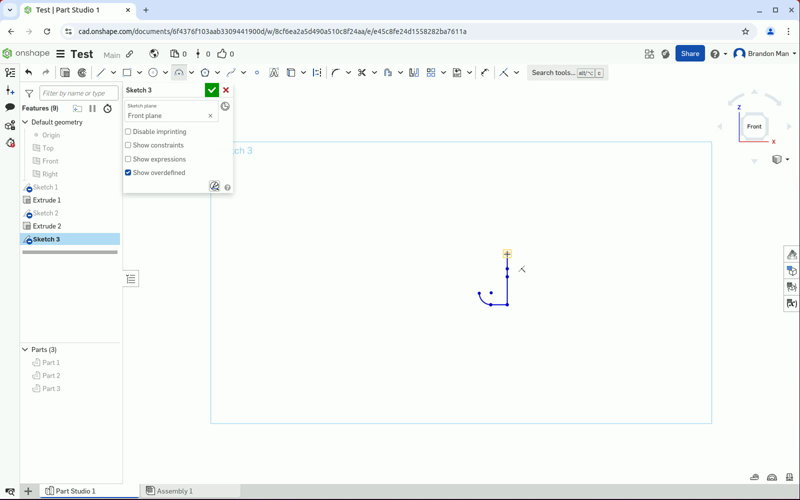
key_down(shift)
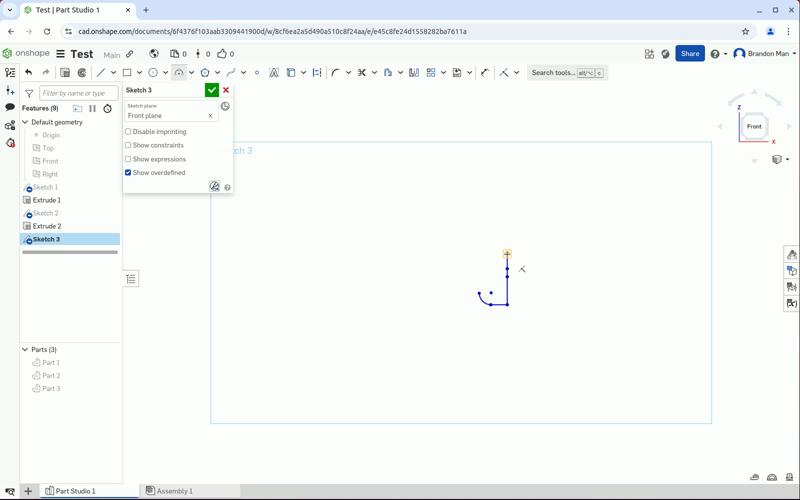
mouse_move(495, 242)
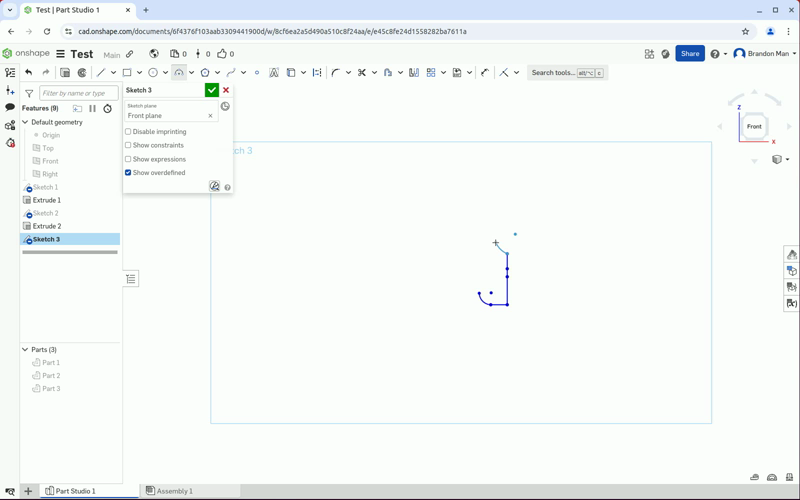
click(495, 242)
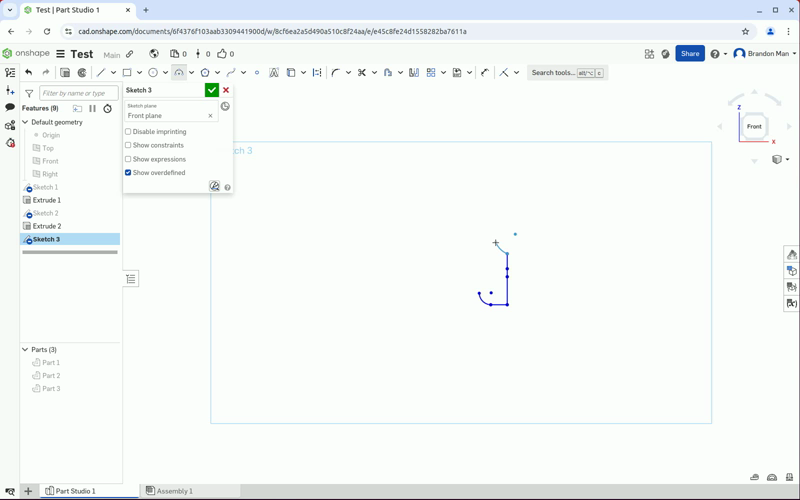
mouse_move(503, 245)
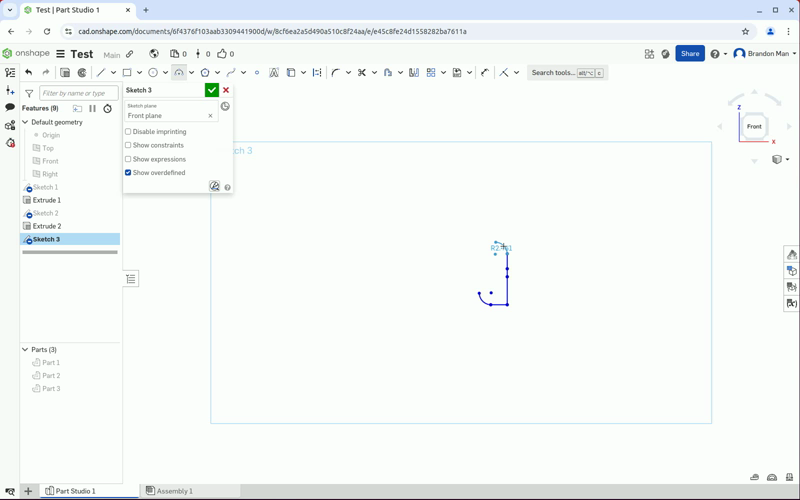
click(503, 245)
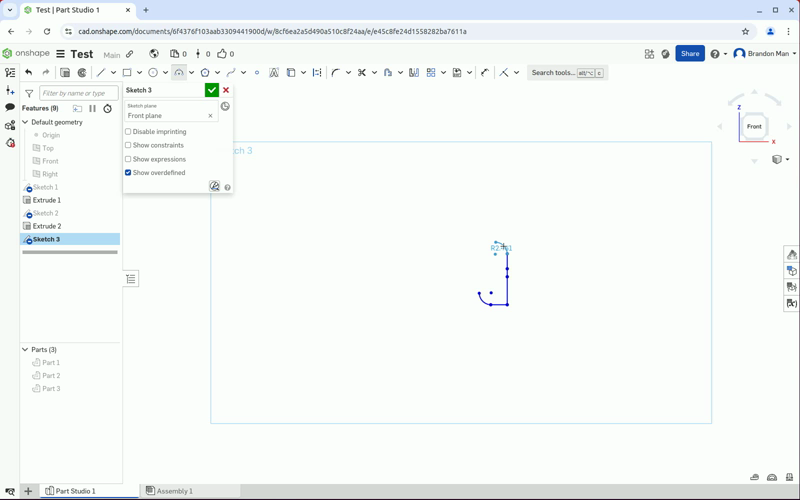
key_up(shift)
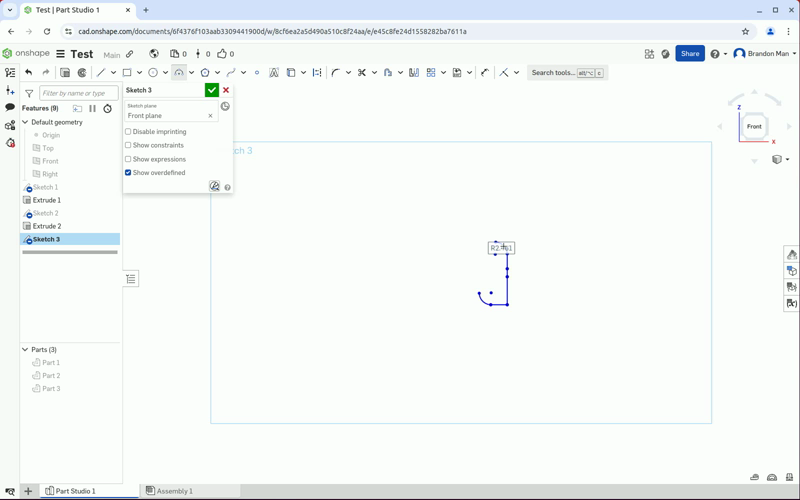
key(esc)
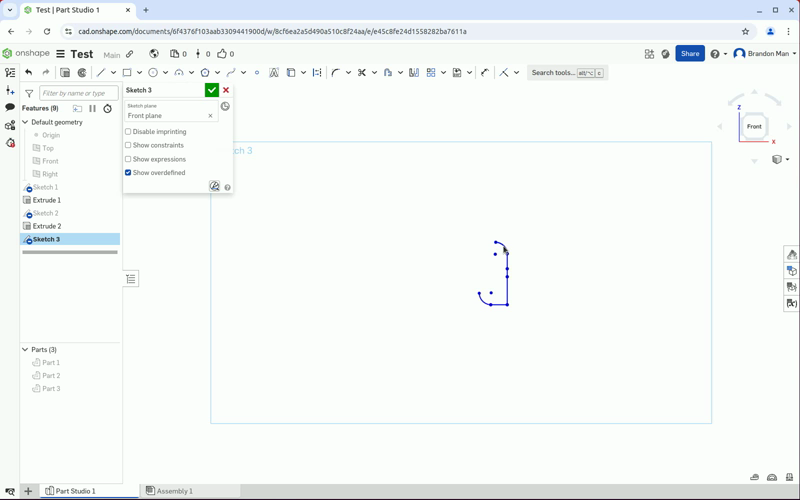
key(l)
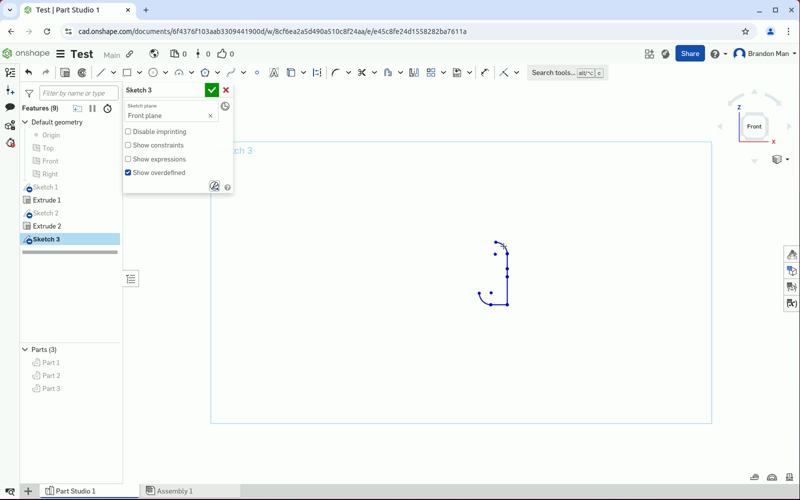
mouse_move(495, 242)
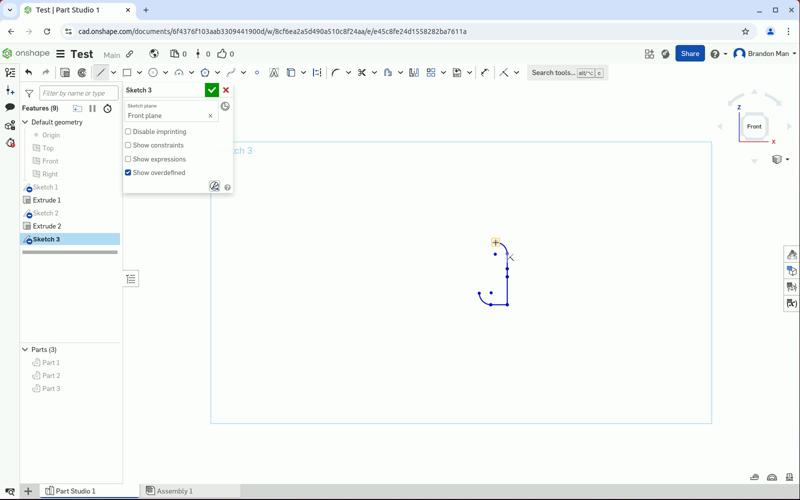
click(495, 242)
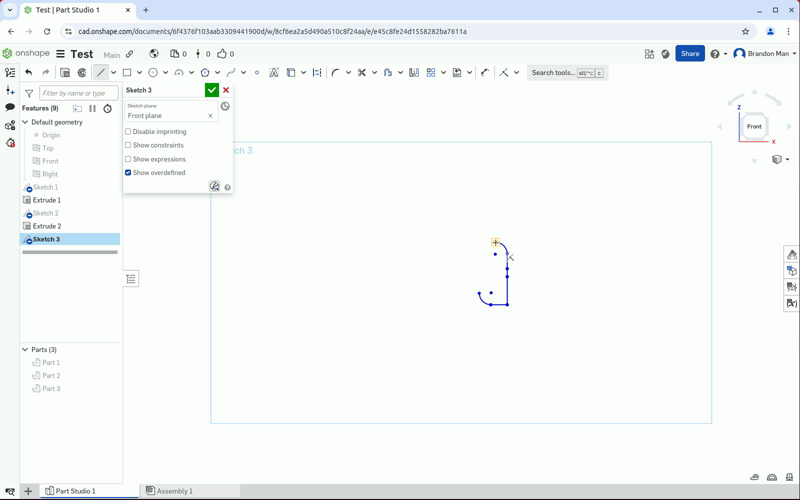
key_down(shift)
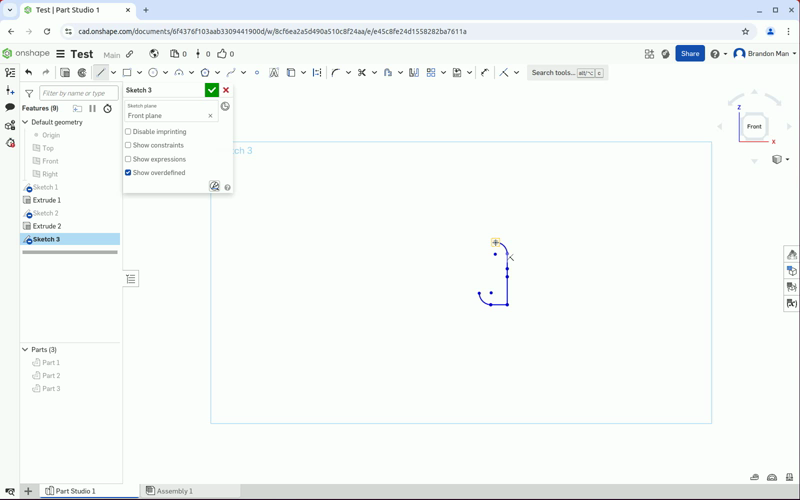
mouse_move(525, 242)
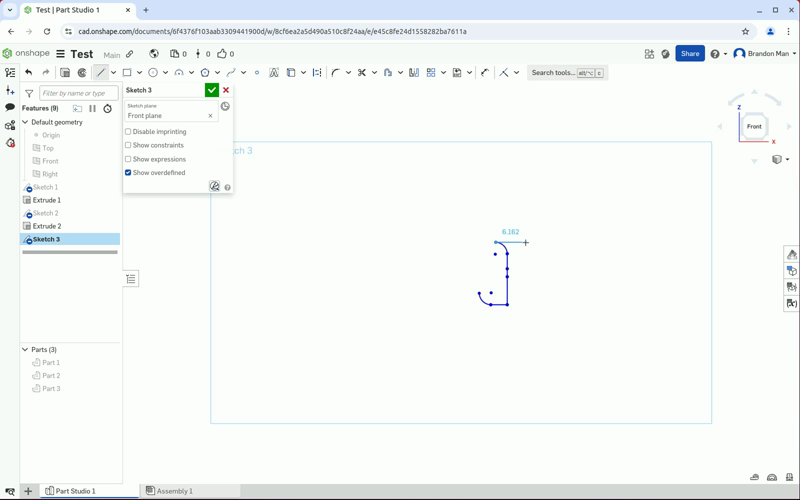
mouse_move(490, 242)
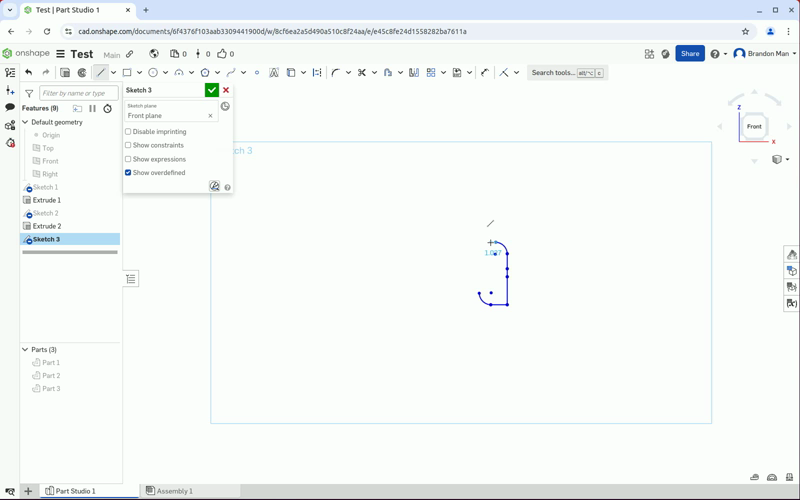
scroll(6)
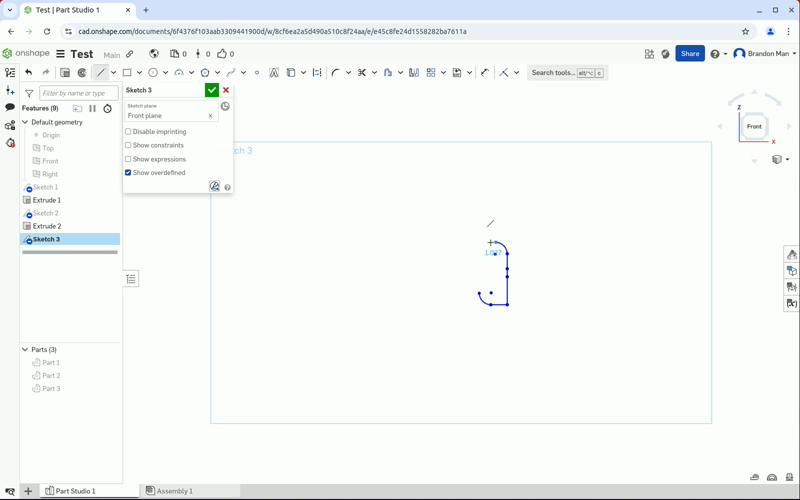
scroll(6)
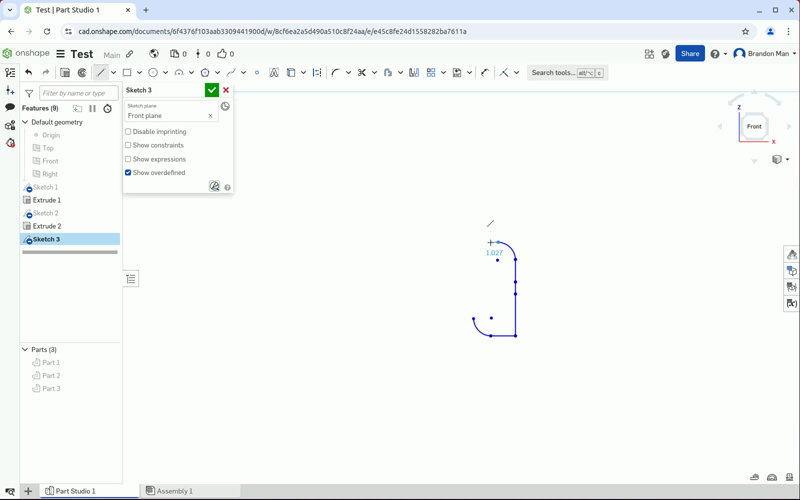
scroll(6)
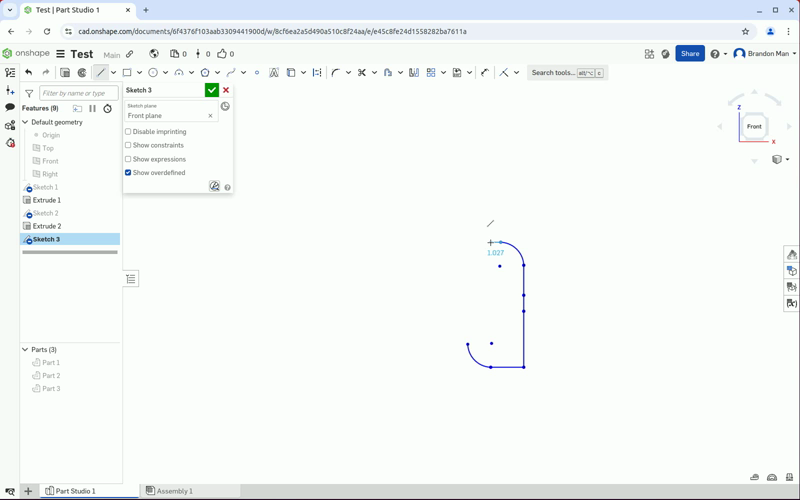
scroll(6)
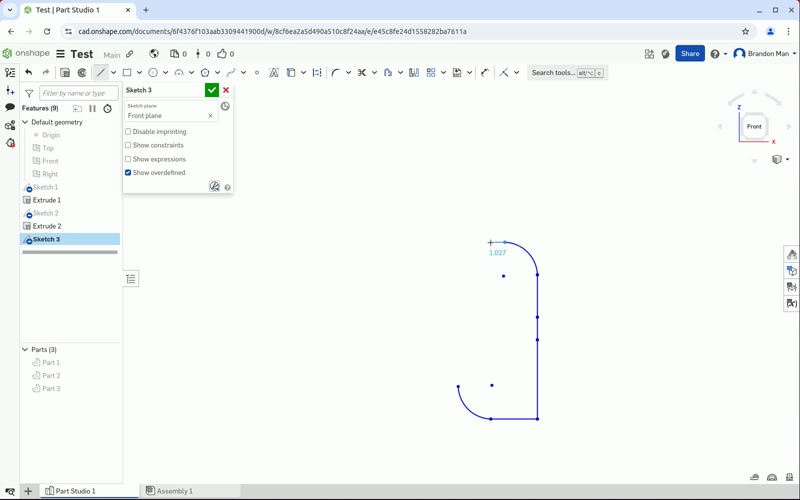
scroll(6)
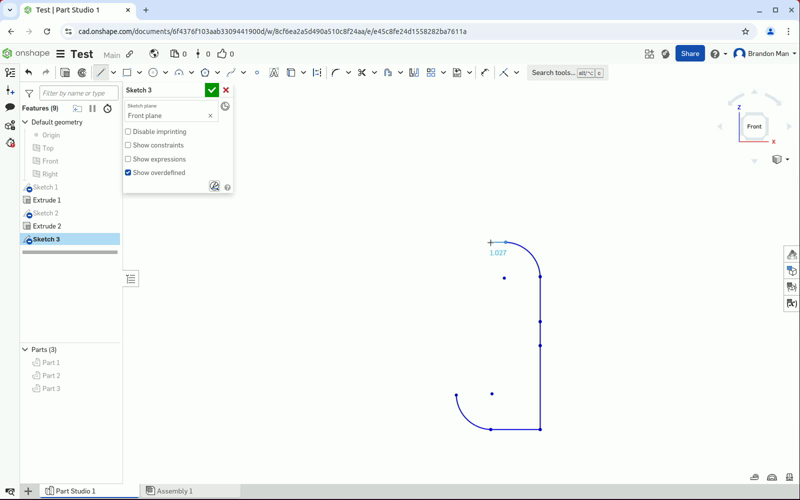
scroll(6)
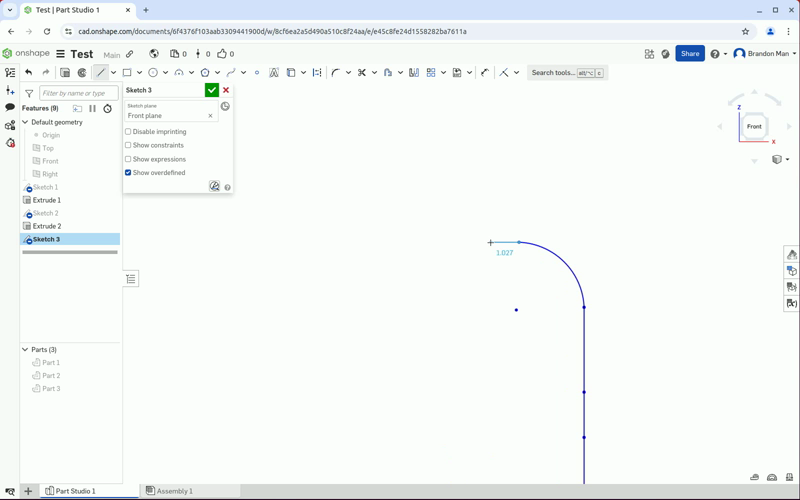
scroll(6)
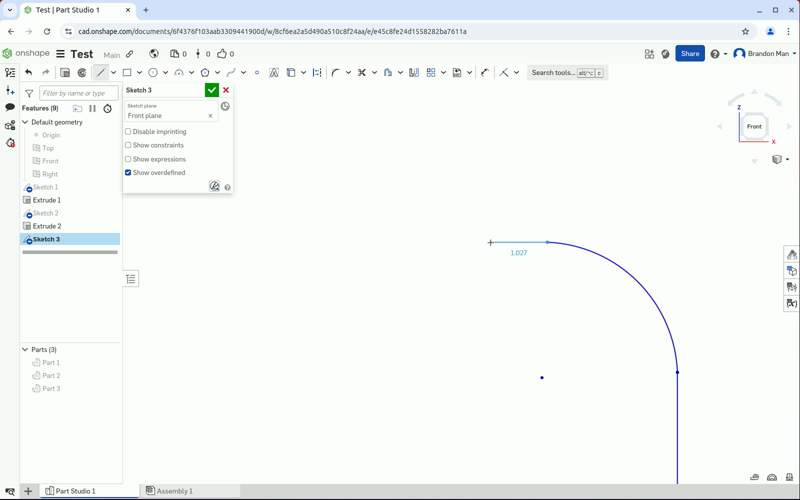
click(490, 242)
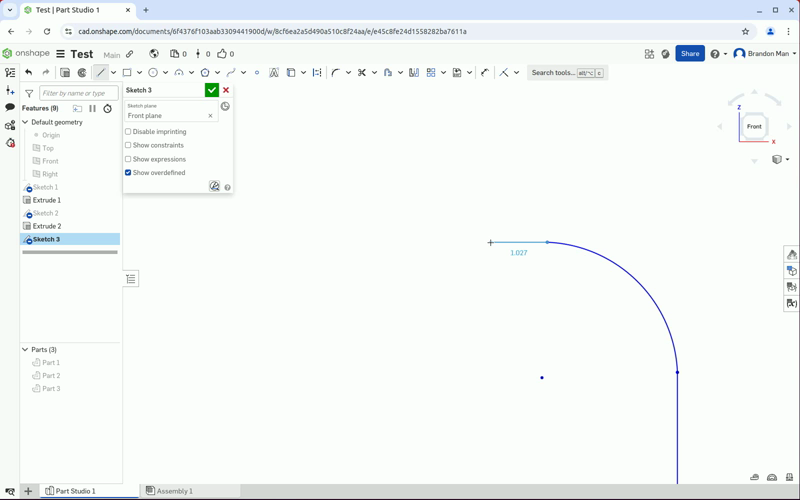
scroll(-6)
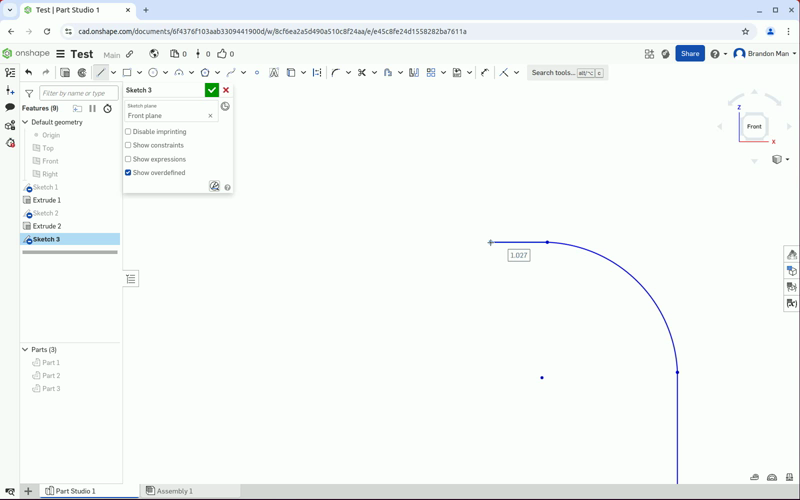
scroll(-6)
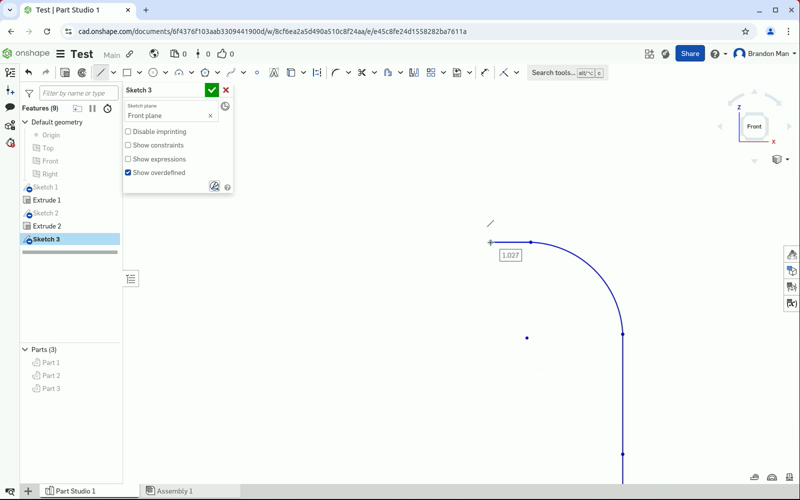
scroll(-6)
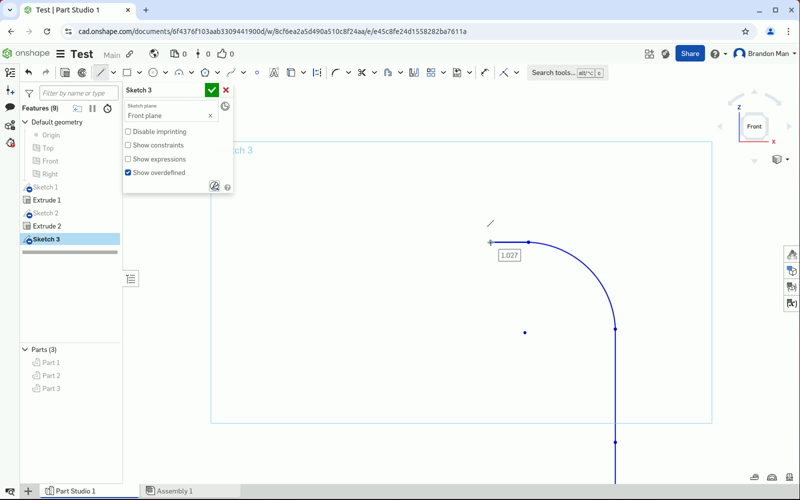
scroll(-6)
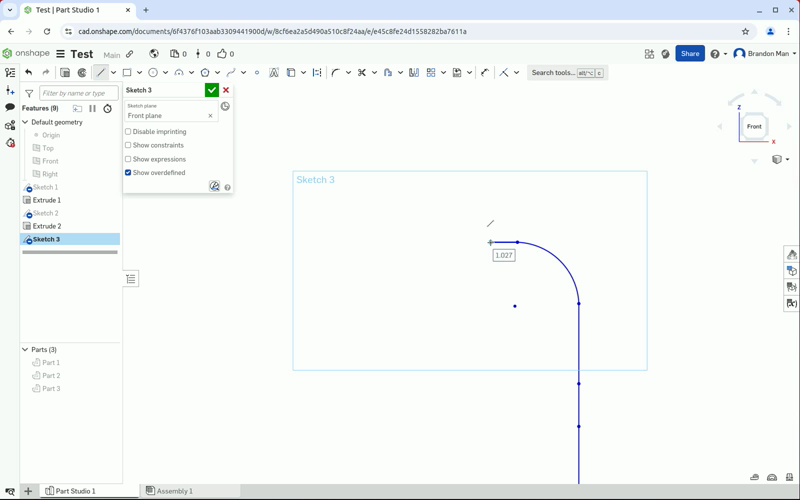
scroll(-6)
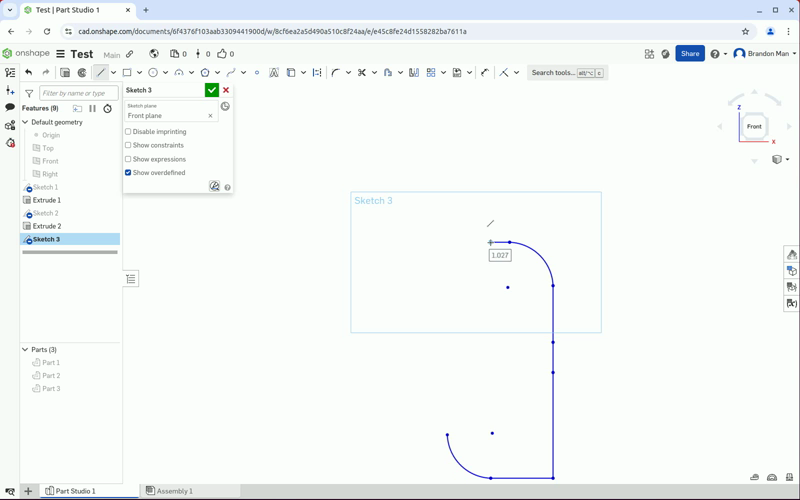
scroll(-6)
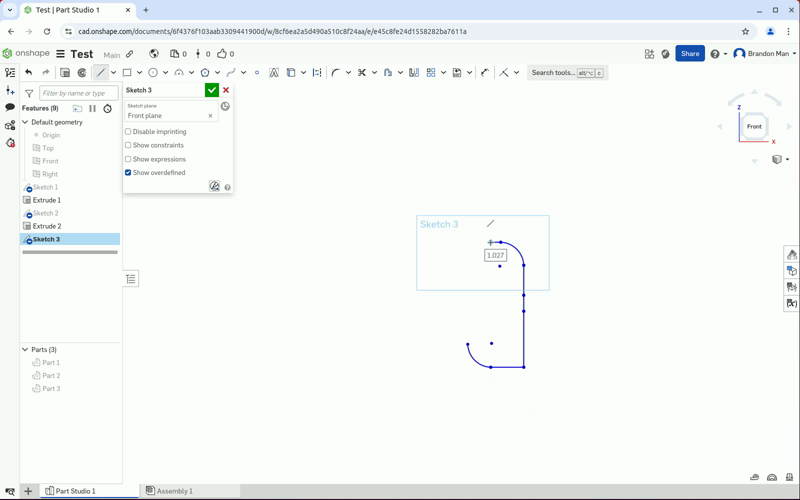
scroll(-6)
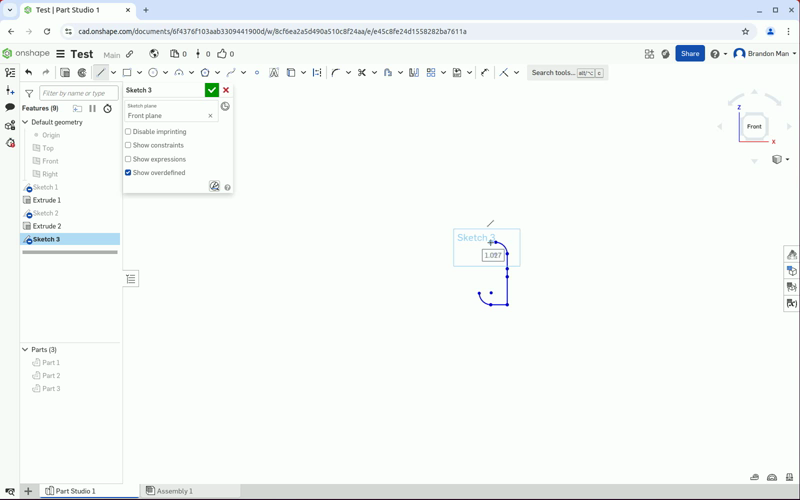
key_up(shift)
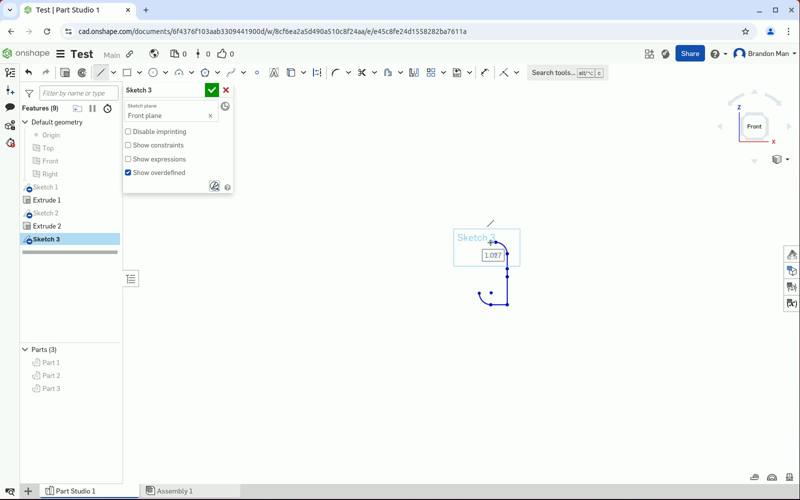
key(esc)
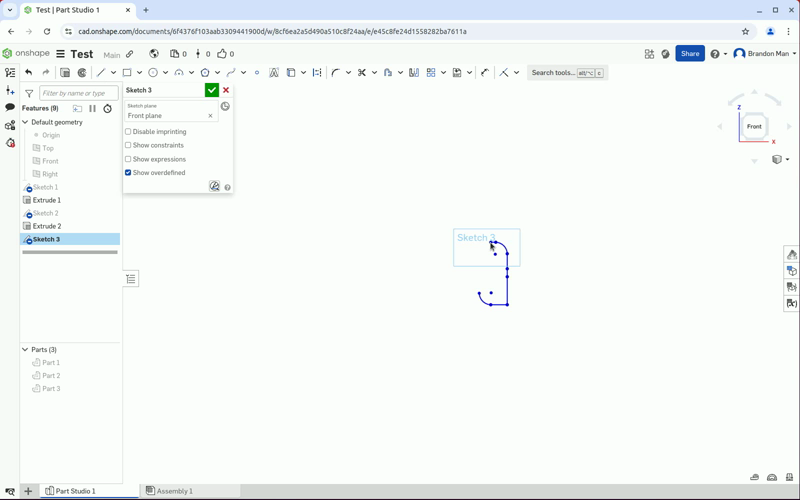
key(a)
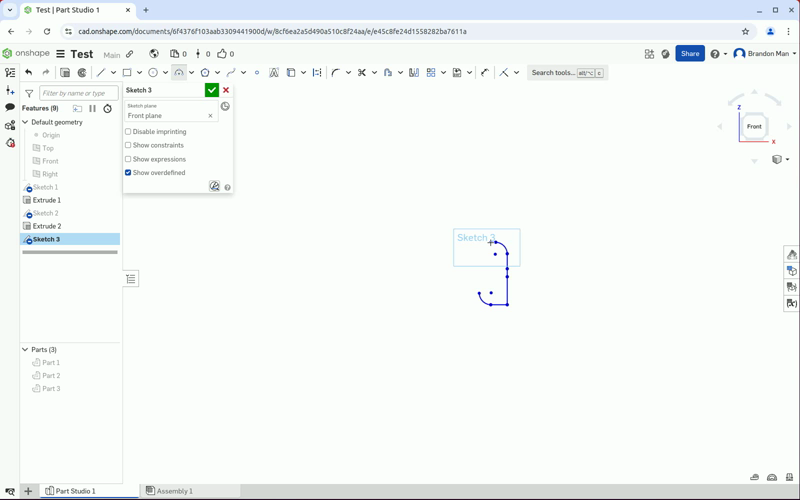
mouse_move(490, 242)
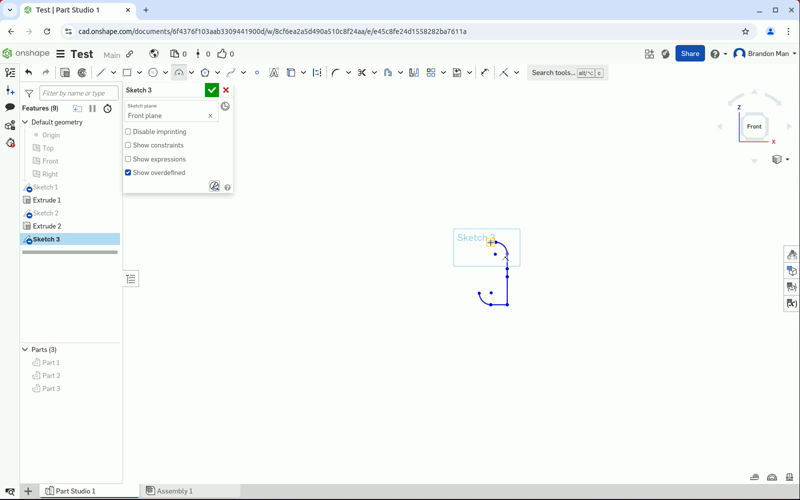
click(490, 242)
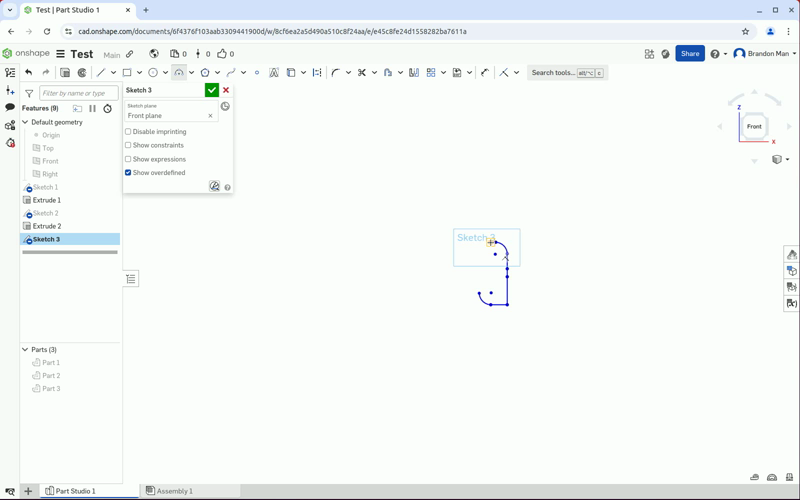
key_down(shift)
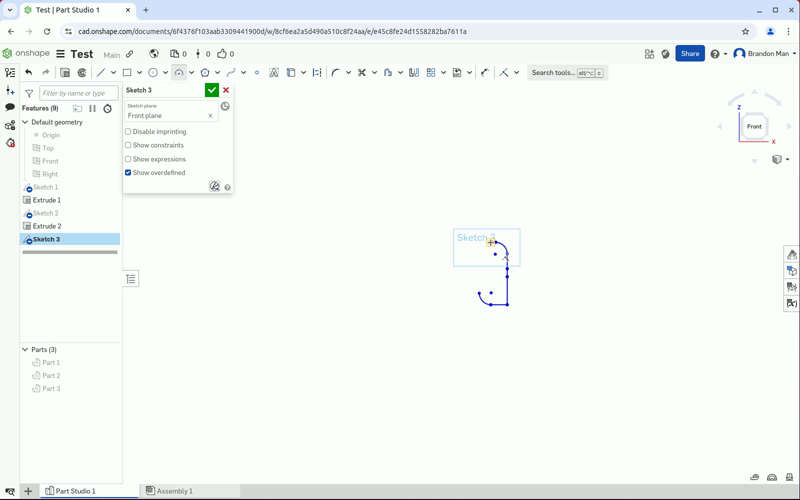
mouse_move(479, 253)
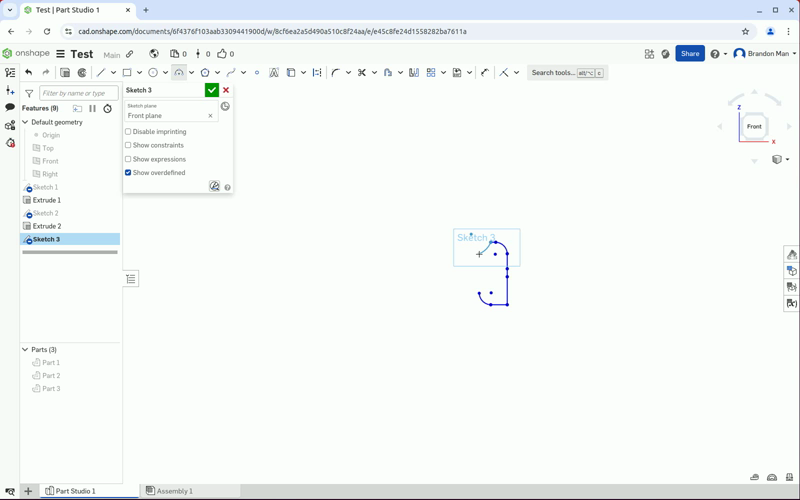
click(479, 253)
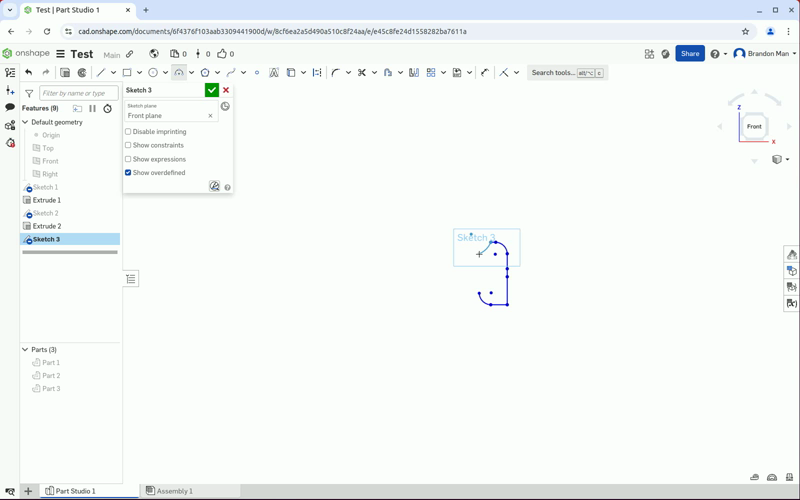
mouse_move(483, 245)
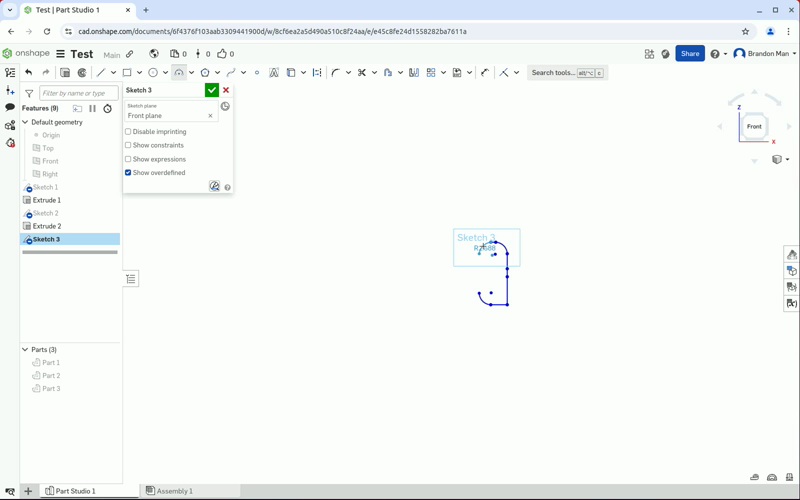
click(483, 245)
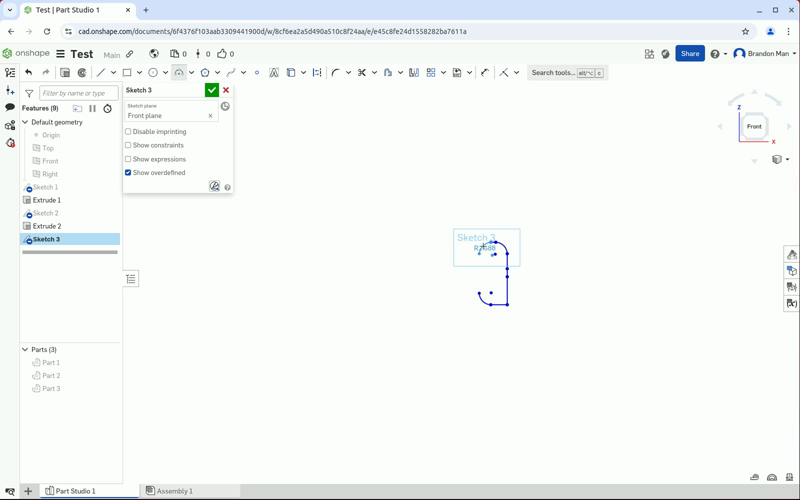
key_up(shift)
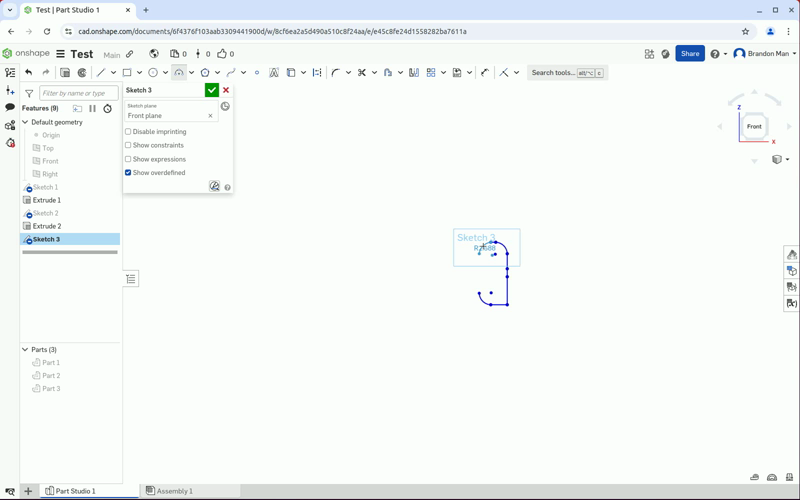
key(esc)
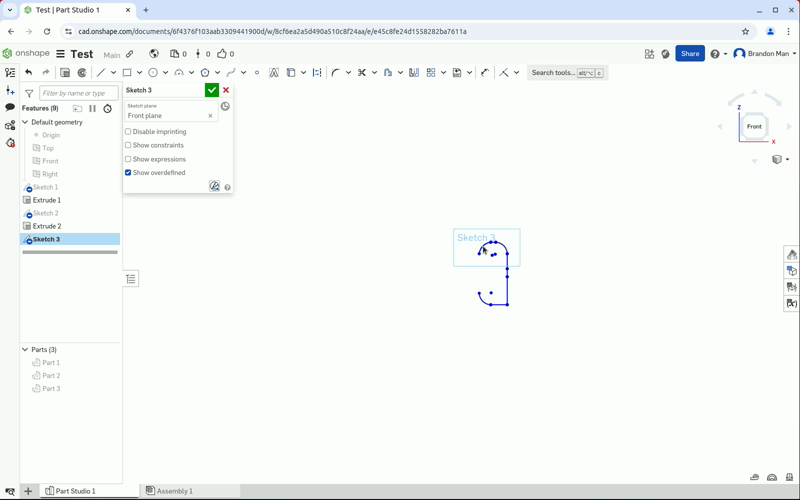
key(l)
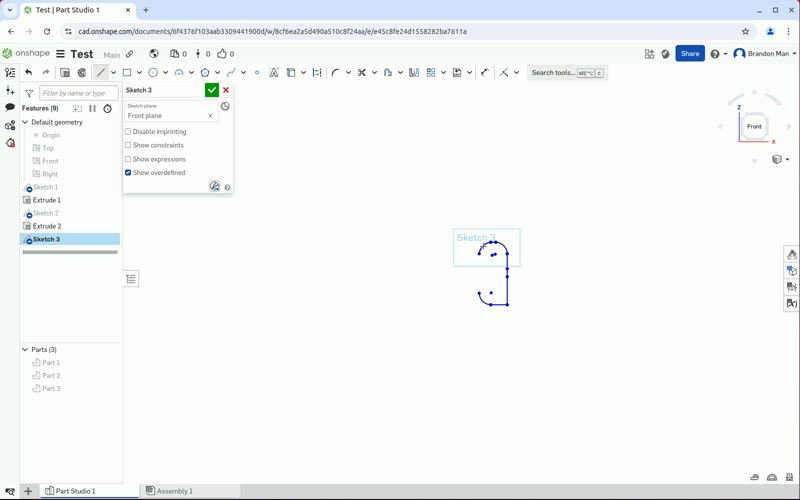
mouse_move(479, 253)
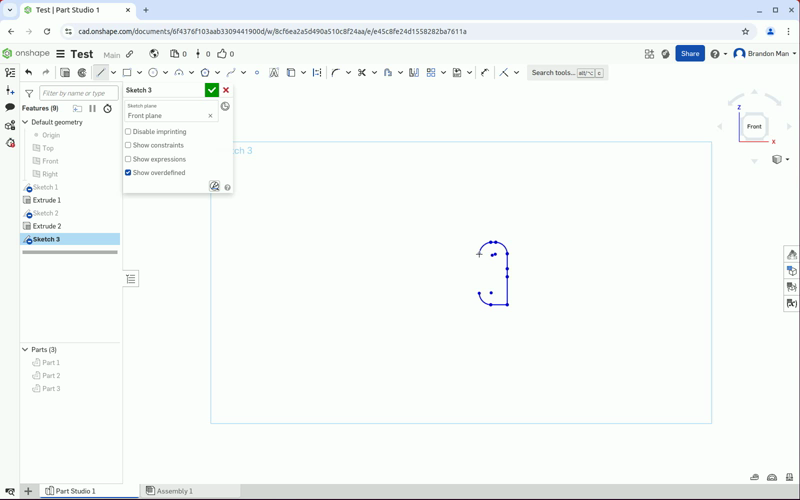
click(479, 253)
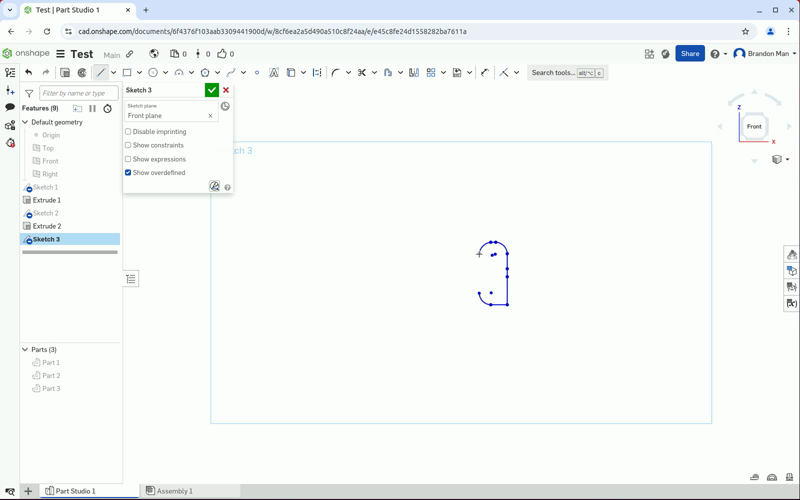
mouse_move(509, 253)
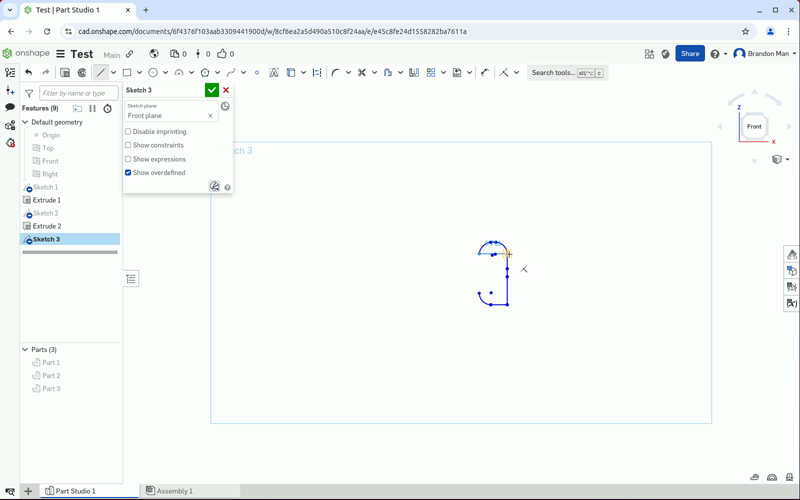
key_down(shift)
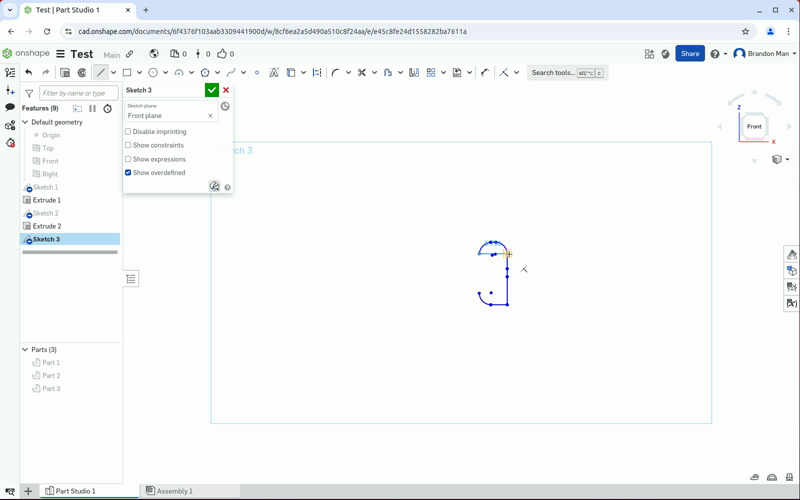
mouse_move(479, 293)
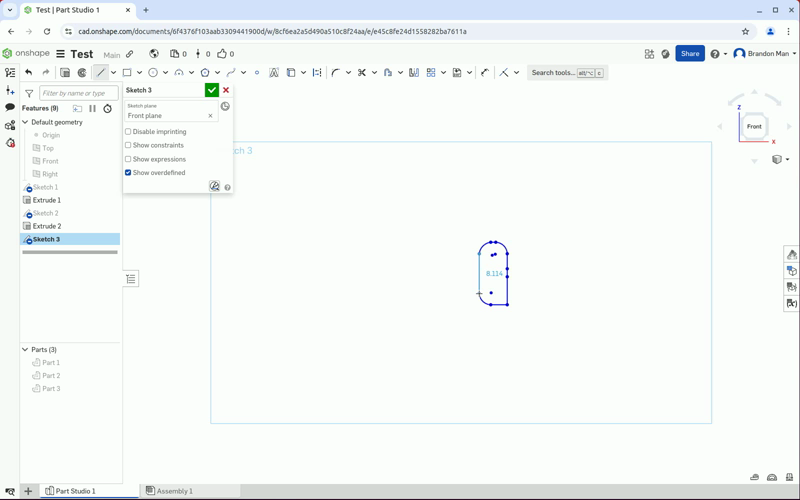
key_up(shift)
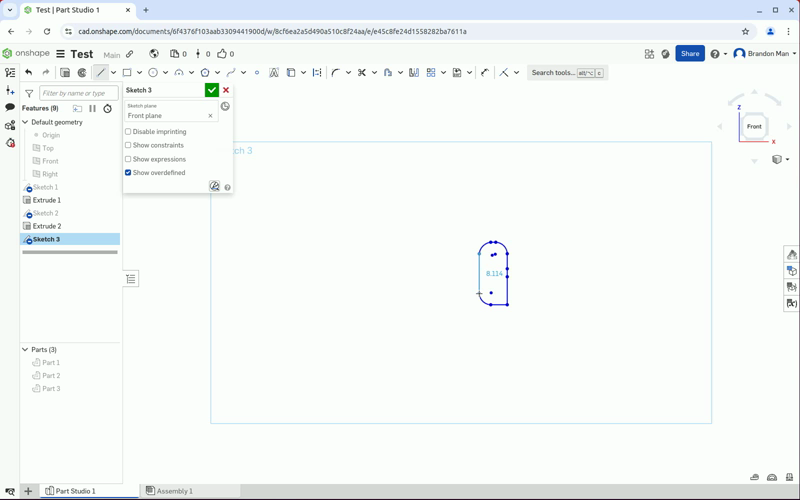
click(479, 293)
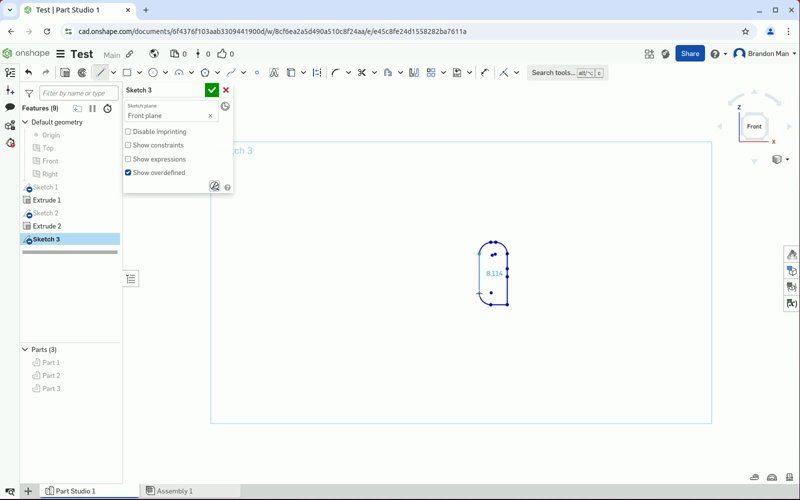
key(esc)
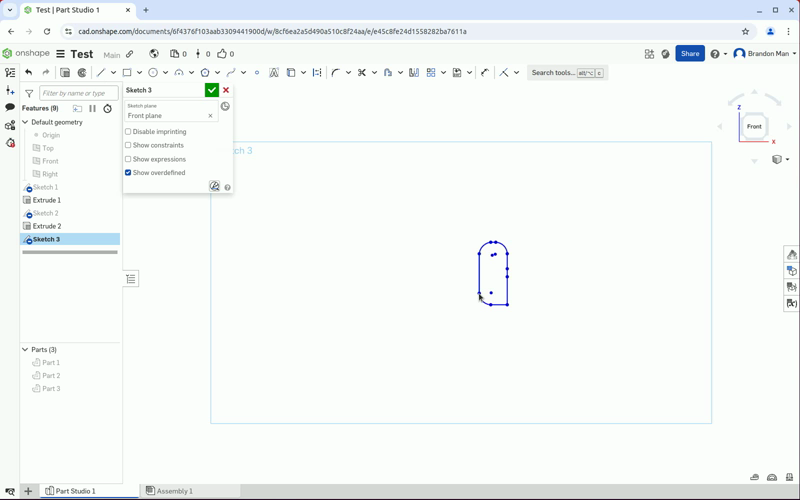
key(c)
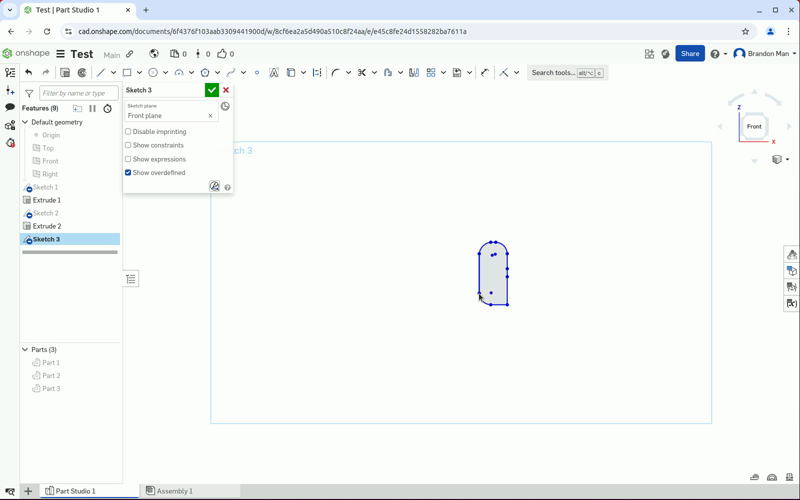
key_down(shift)
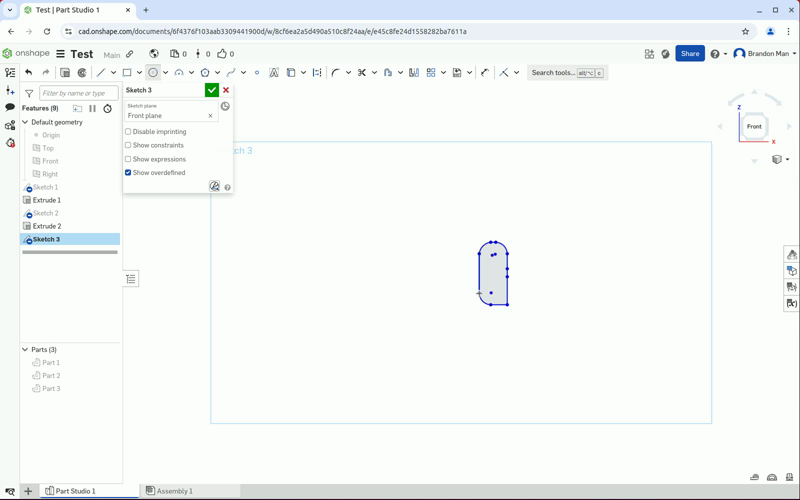
mouse_move(487, 296)
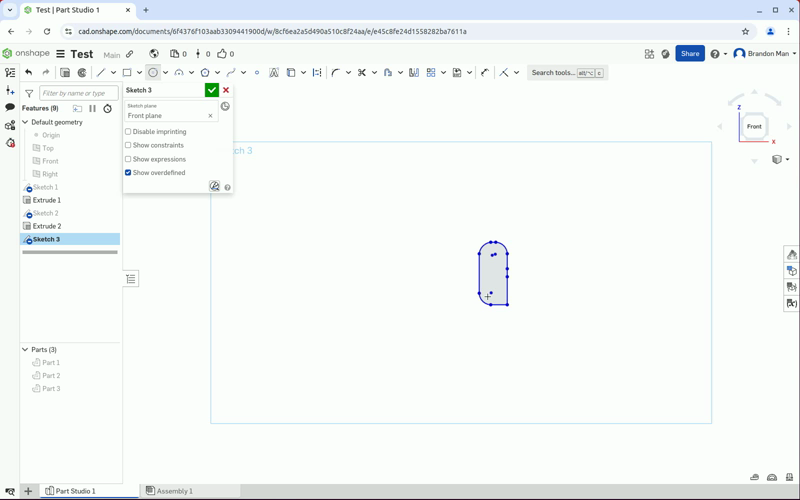
scroll(6)
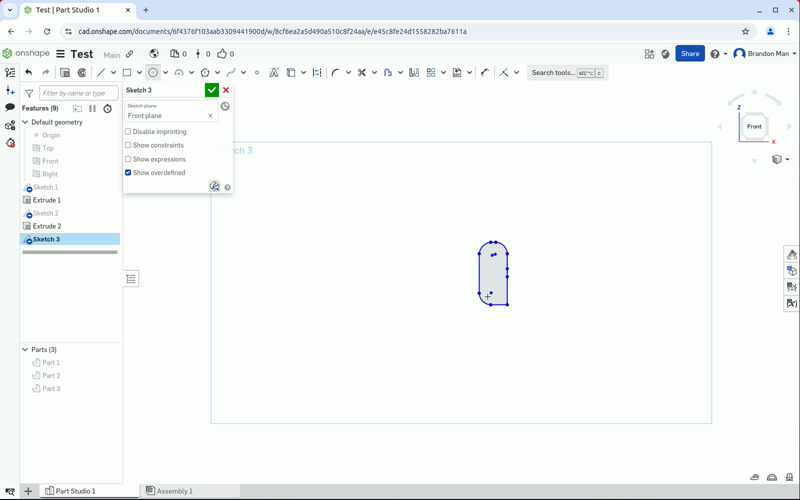
scroll(6)
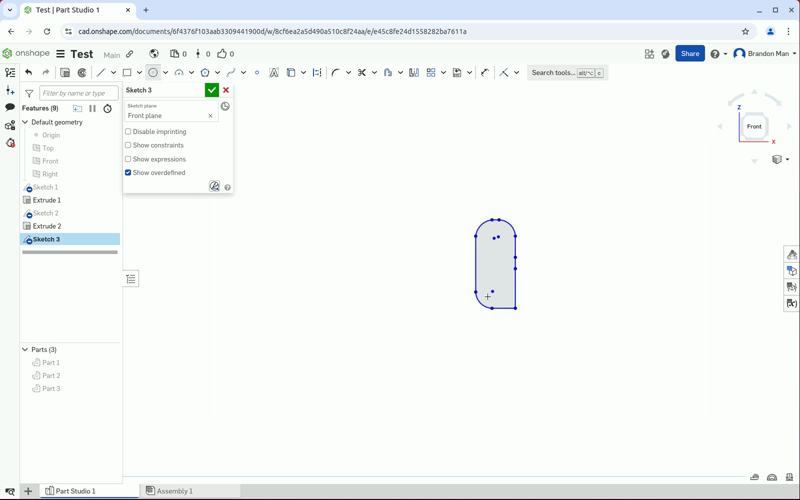
scroll(6)
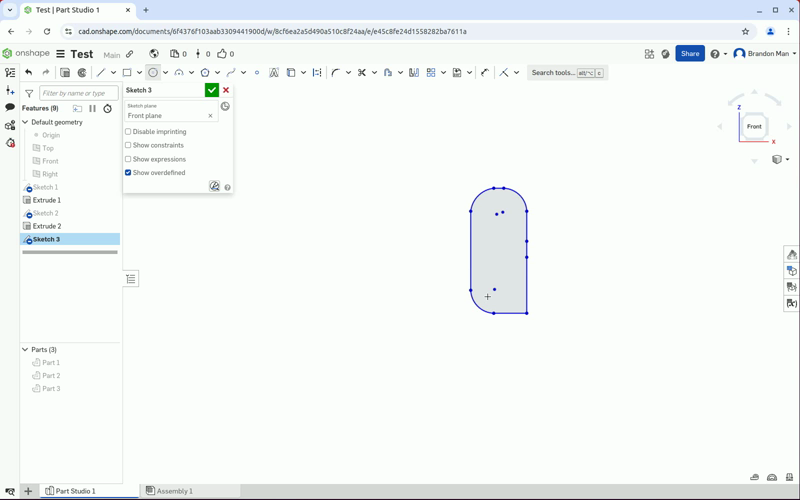
scroll(6)
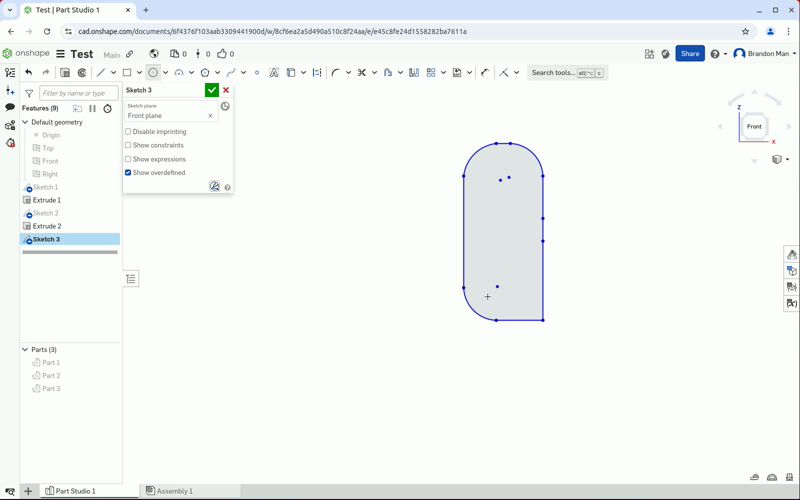
scroll(6)
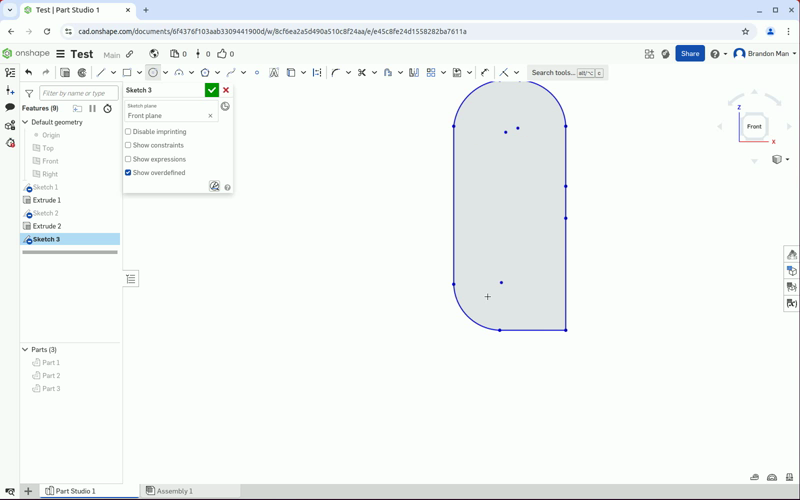
scroll(6)
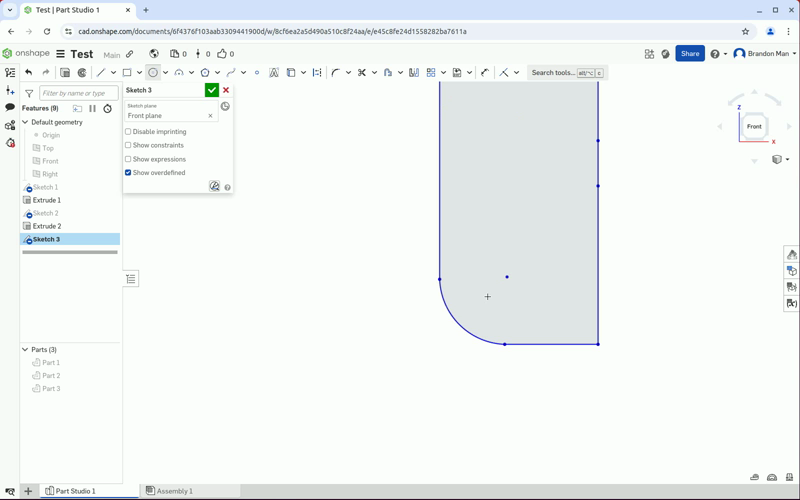
scroll(6)
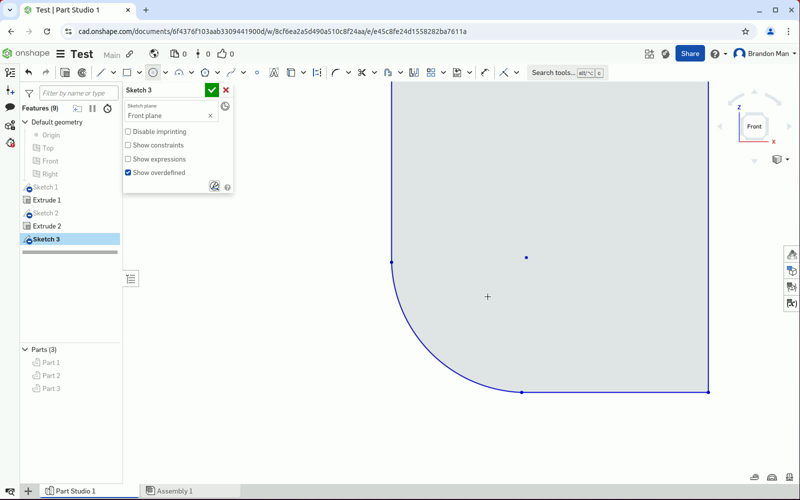
click(487, 296)
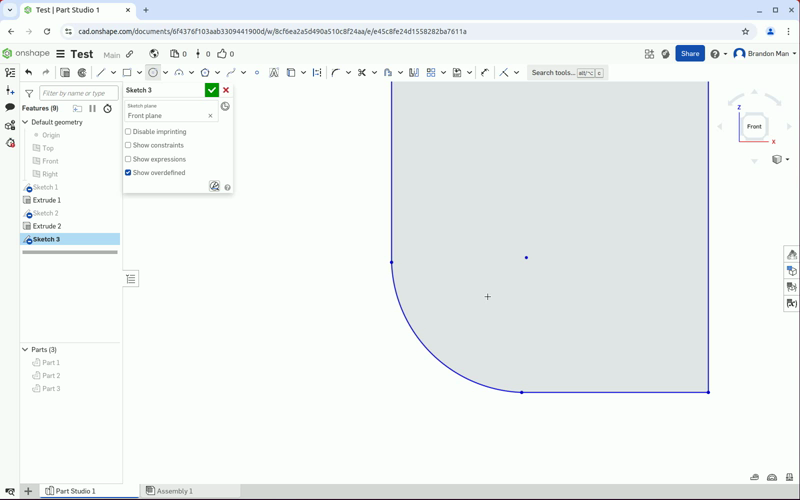
scroll(-6)
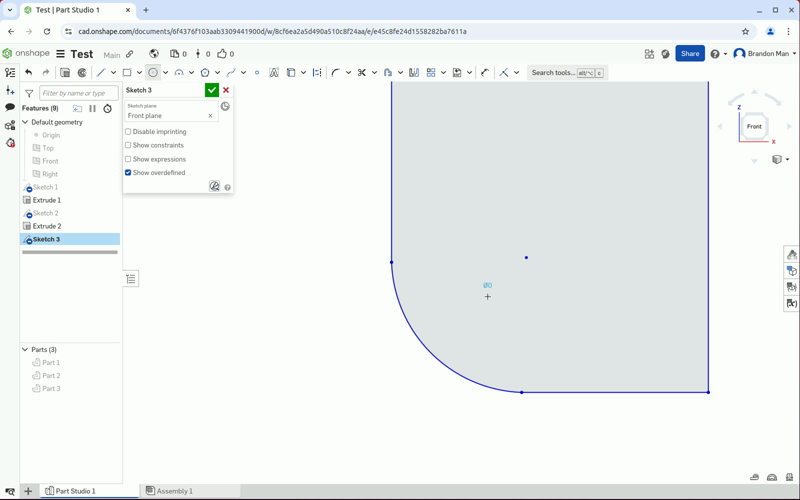
scroll(-6)
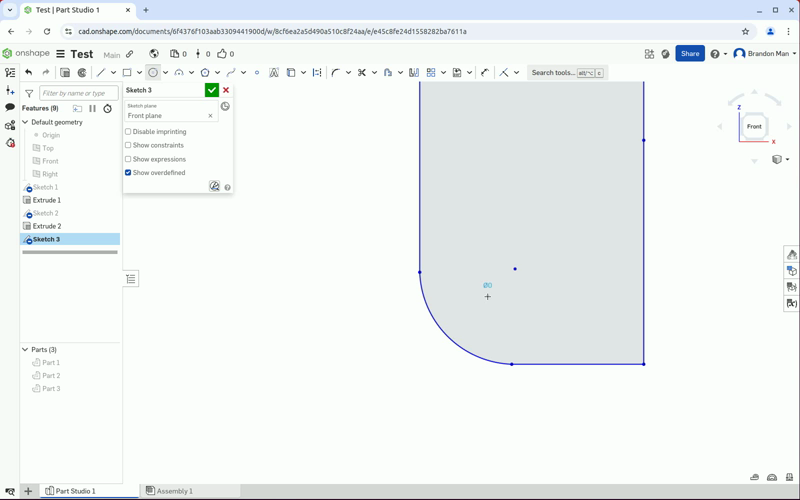
scroll(-6)
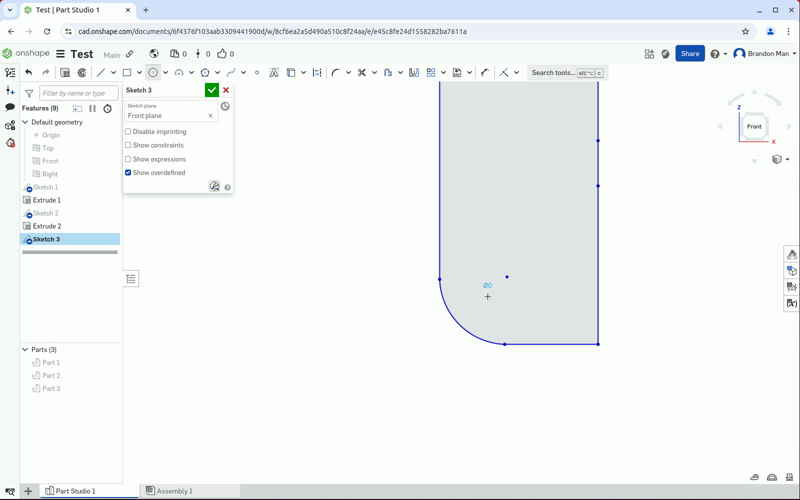
scroll(-6)
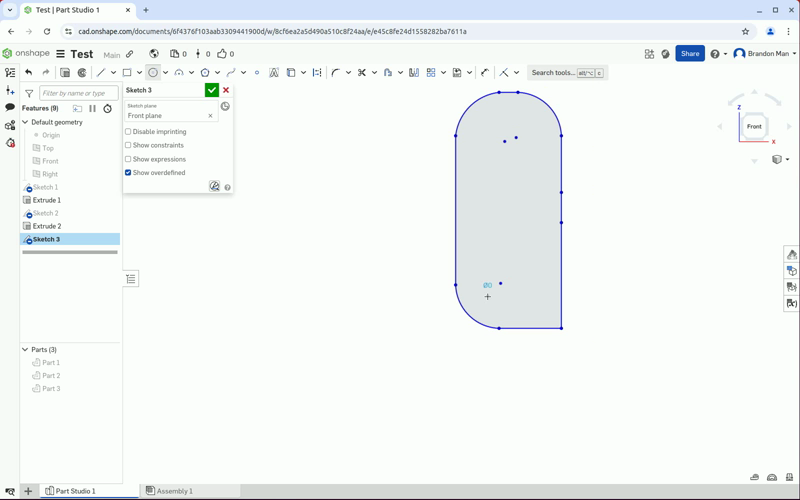
scroll(-6)
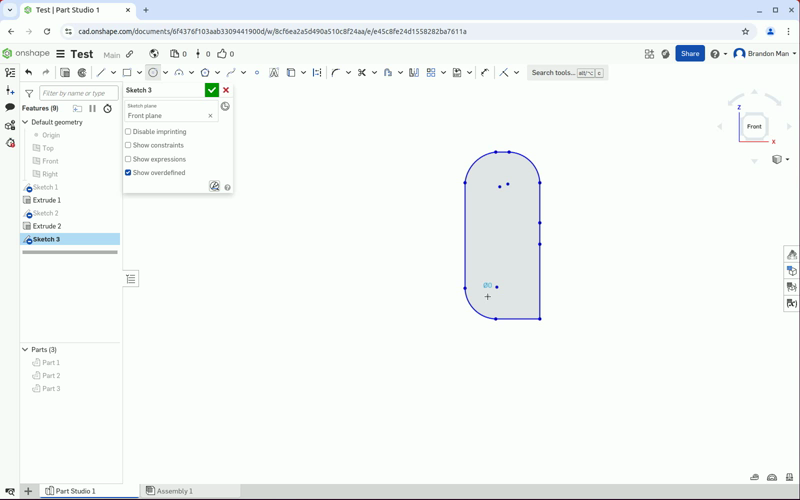
scroll(-6)
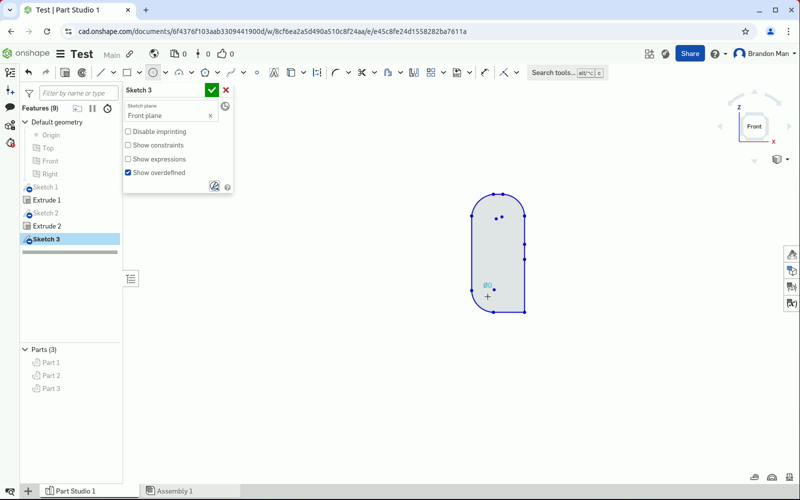
scroll(-6)
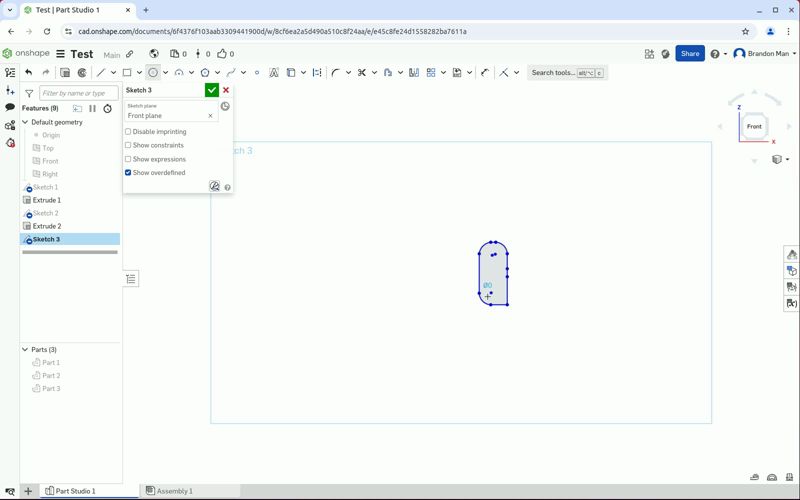
key_up(shift)
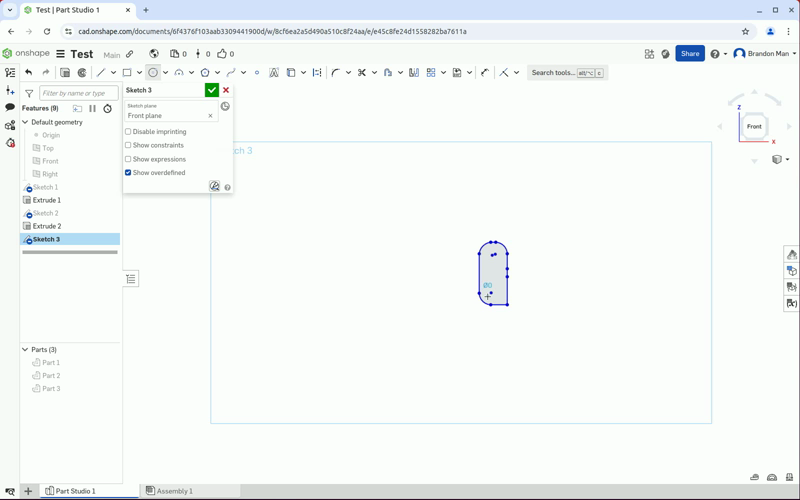
mouse_move(492, 296)
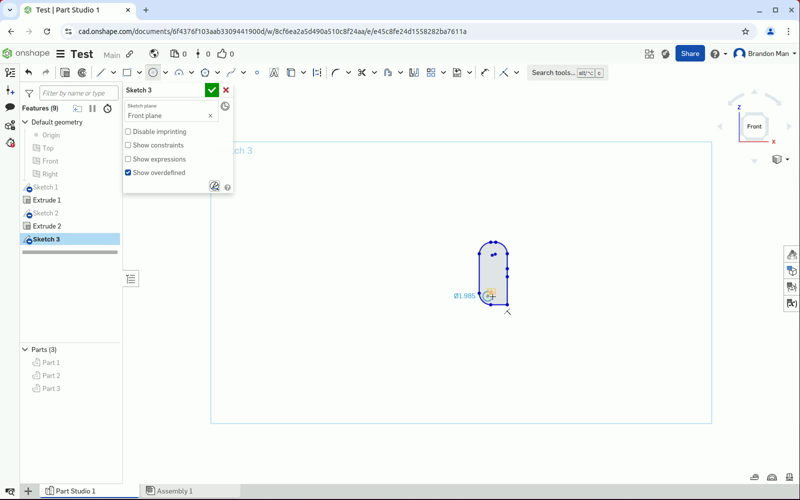
scroll(6)
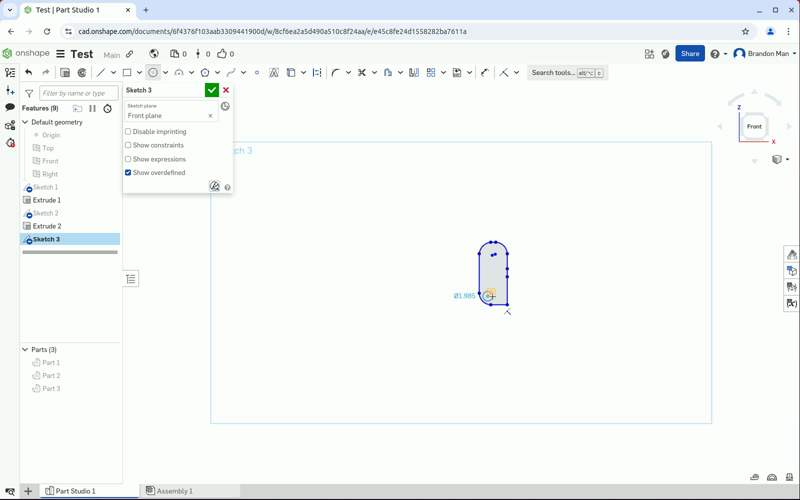
scroll(6)
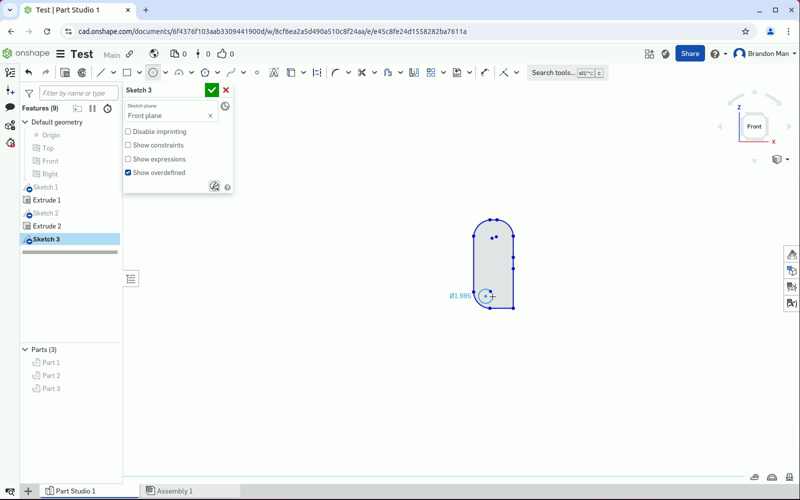
scroll(6)
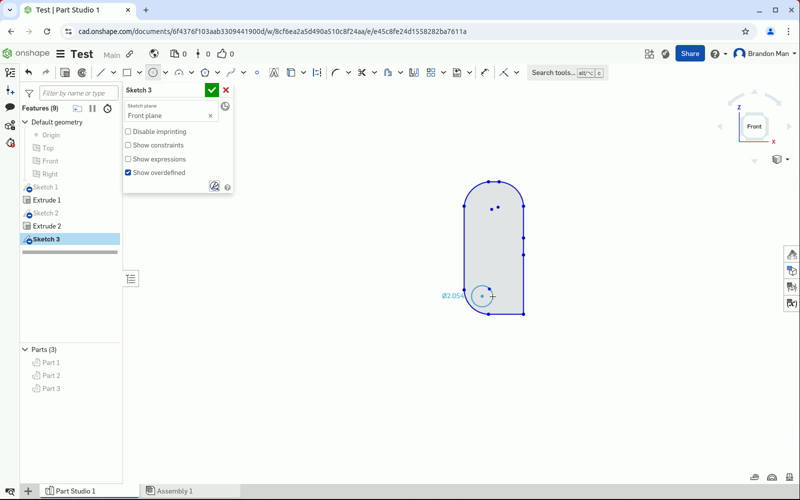
scroll(6)
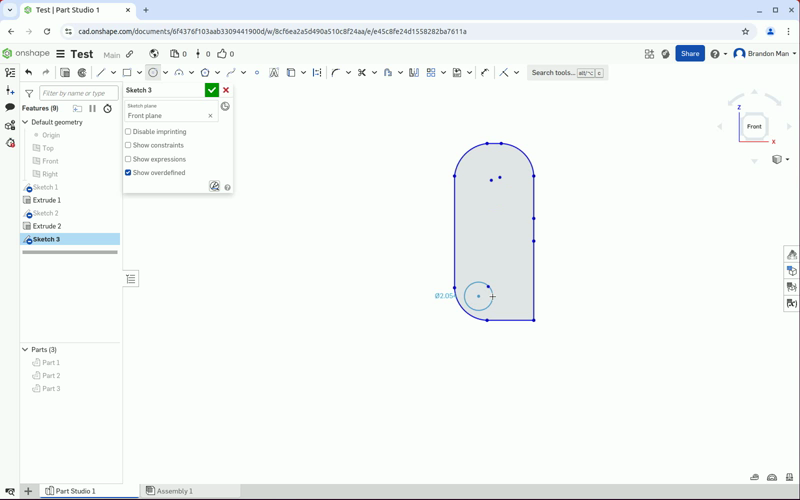
scroll(6)
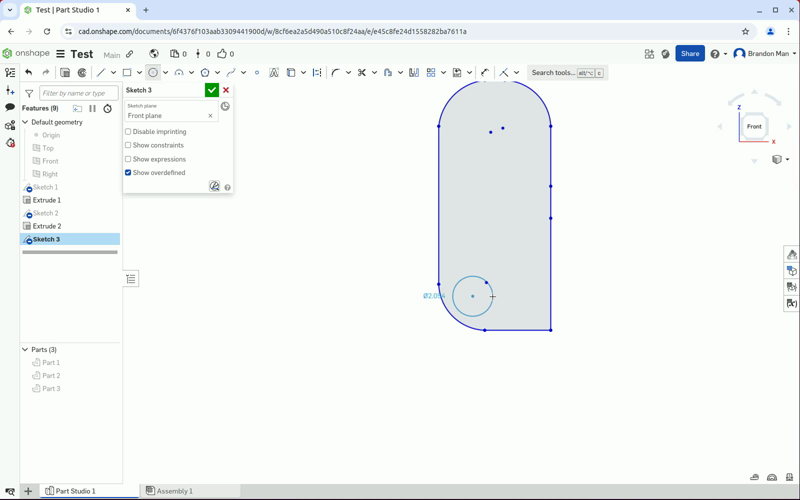
scroll(6)
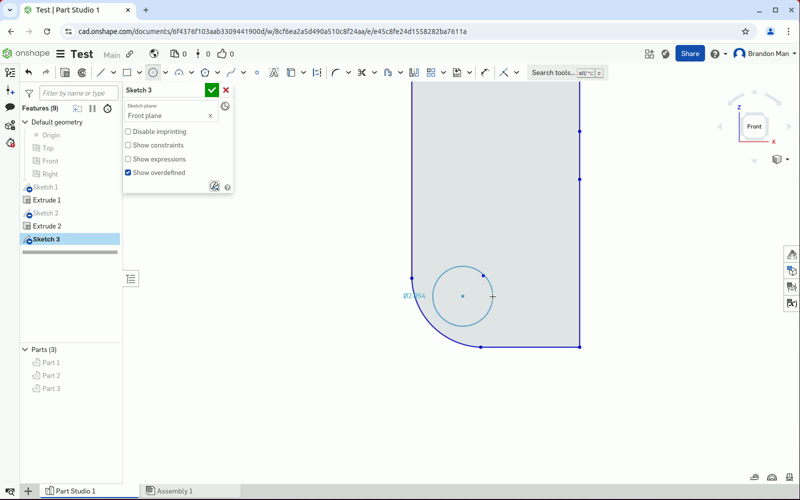
scroll(6)
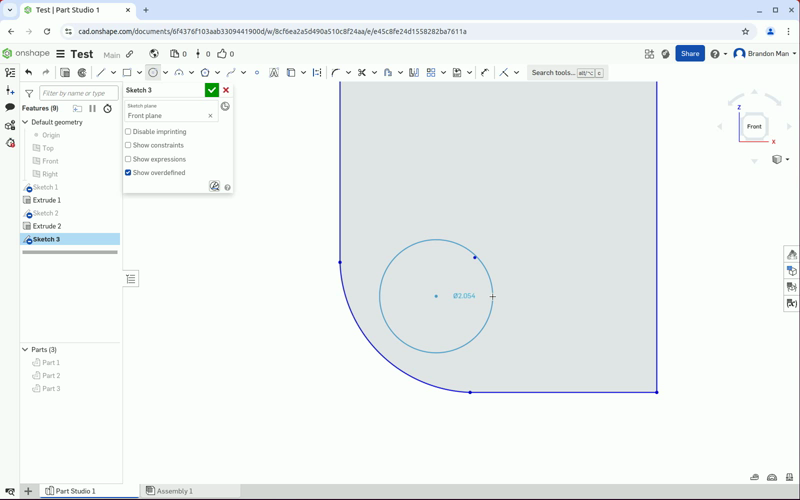
click(492, 296)
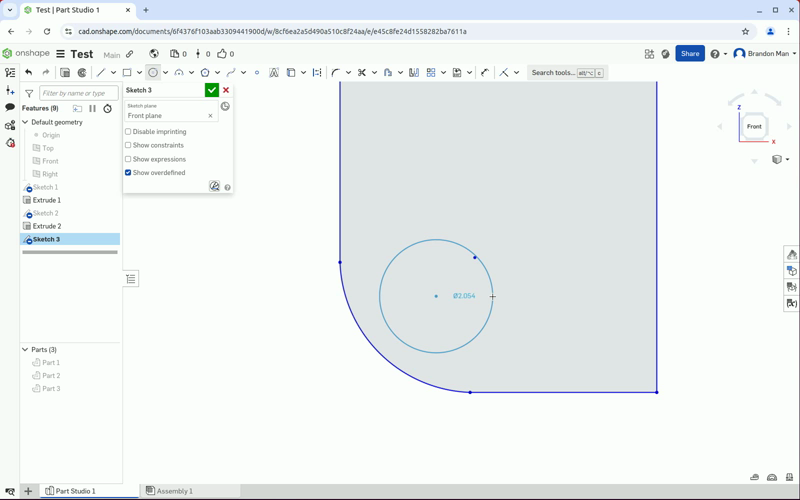
scroll(-6)
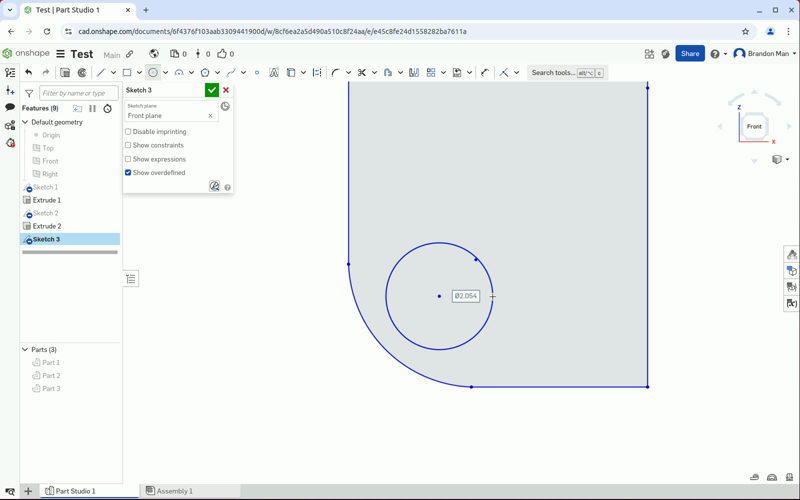
scroll(-6)
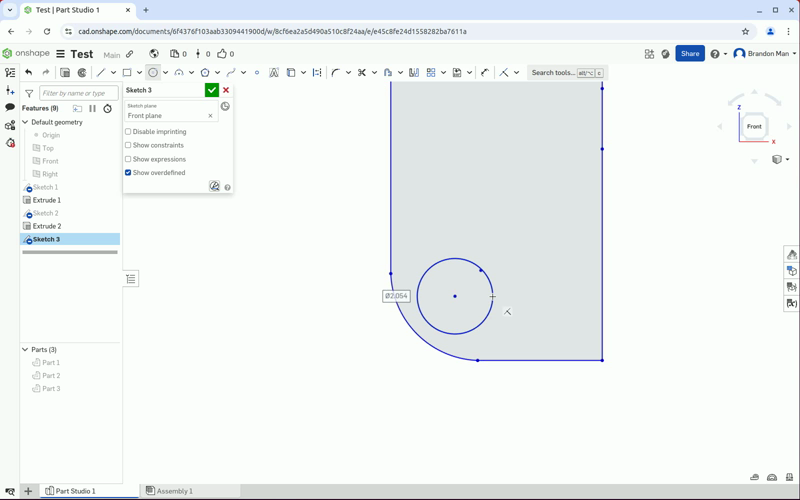
scroll(-6)
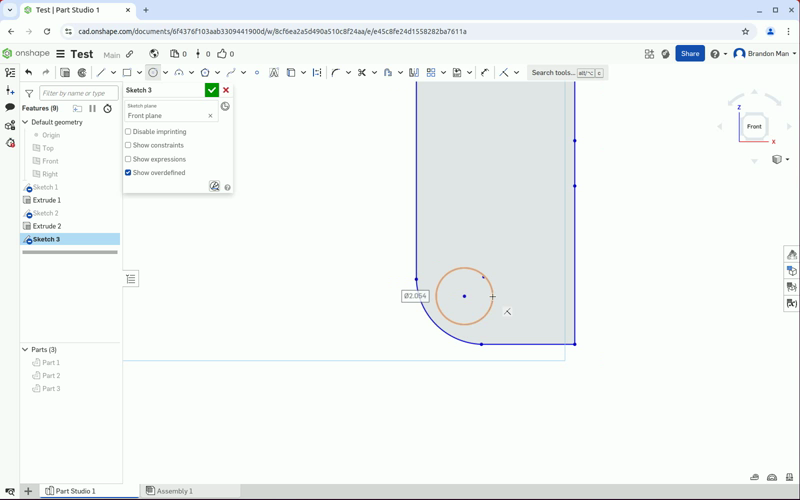
scroll(-6)
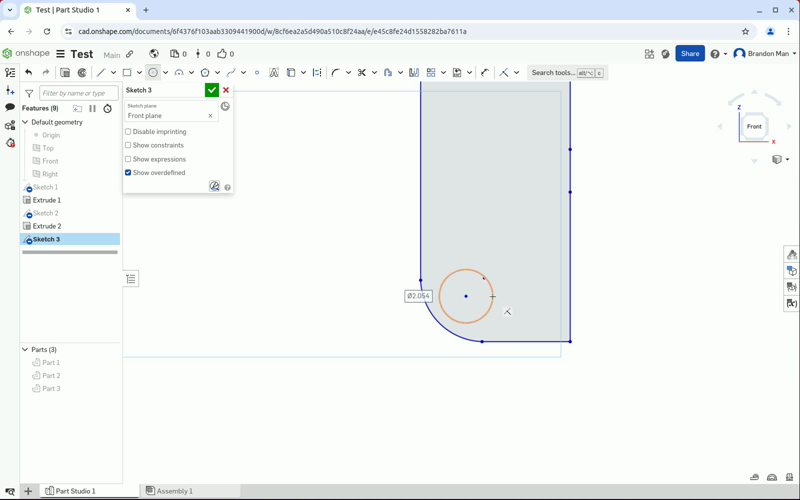
scroll(-6)
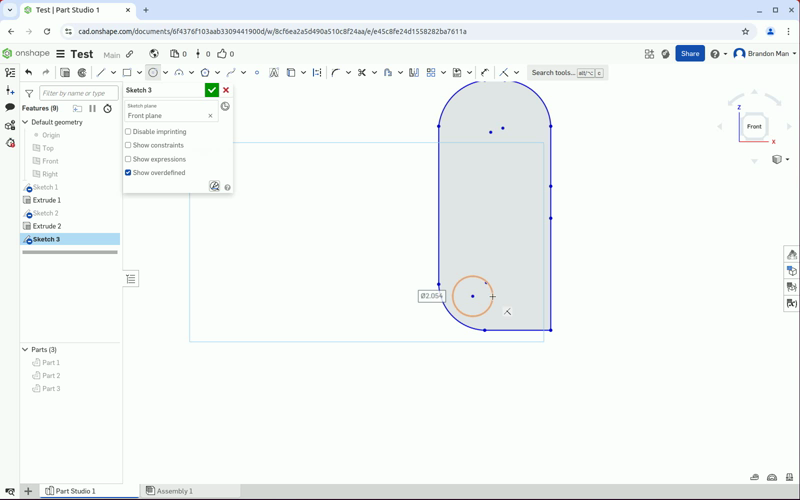
scroll(-6)
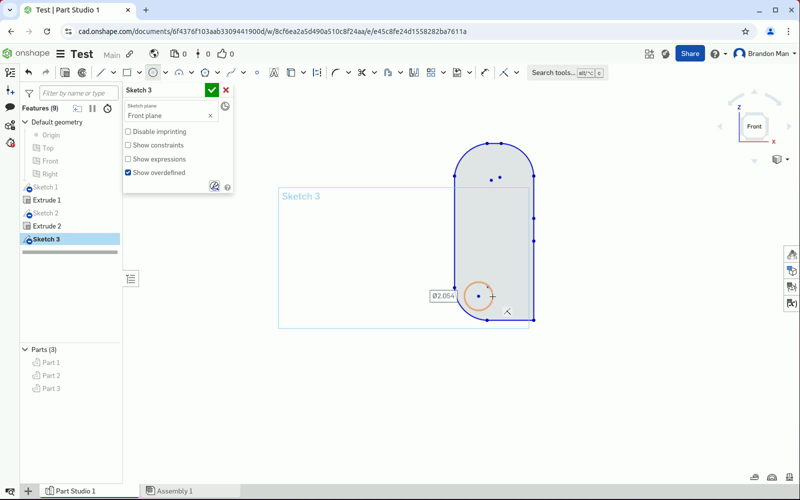
scroll(-6)
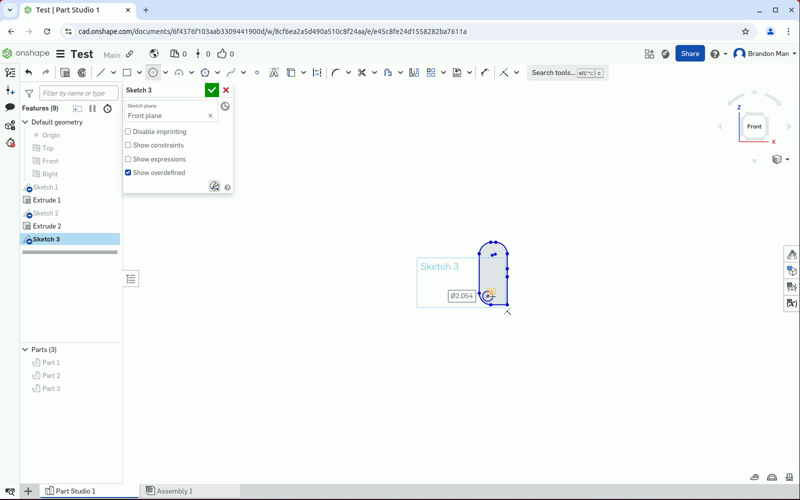
key(esc)
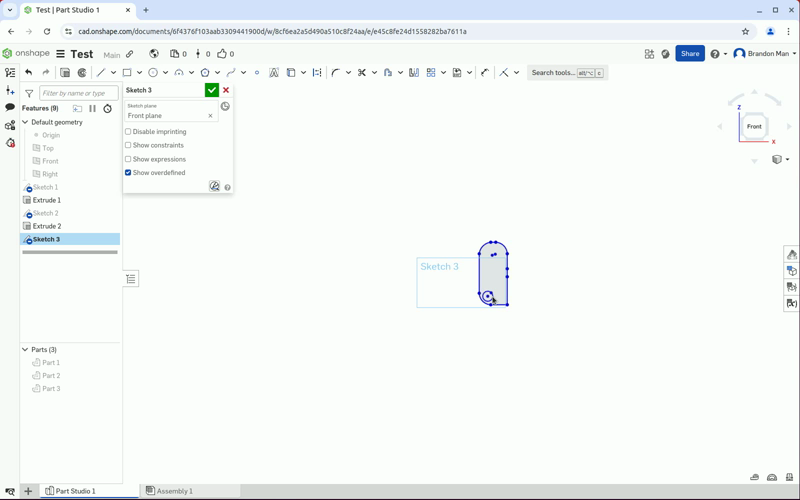
key(c)
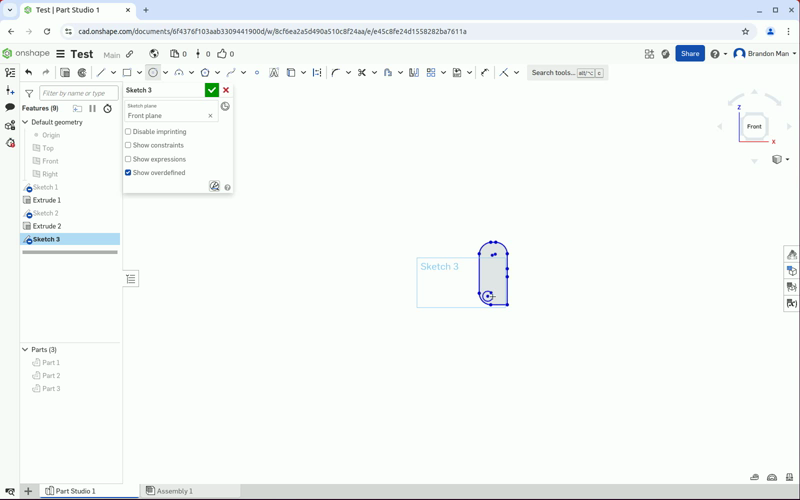
key_down(shift)
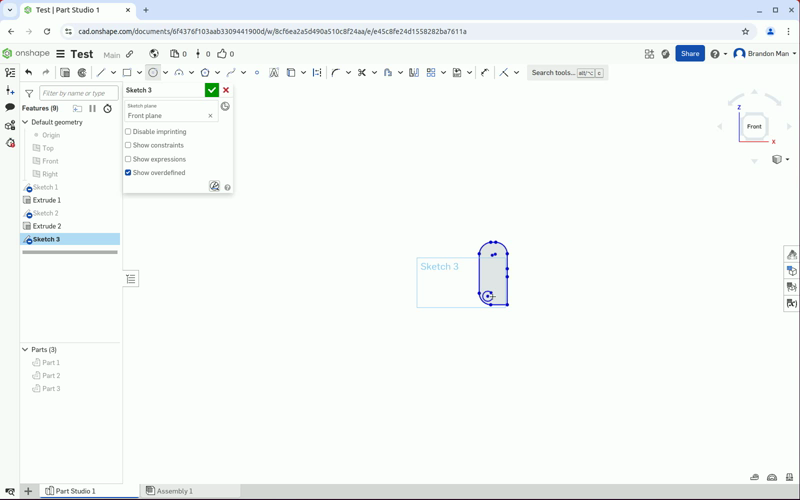
mouse_move(498, 250)
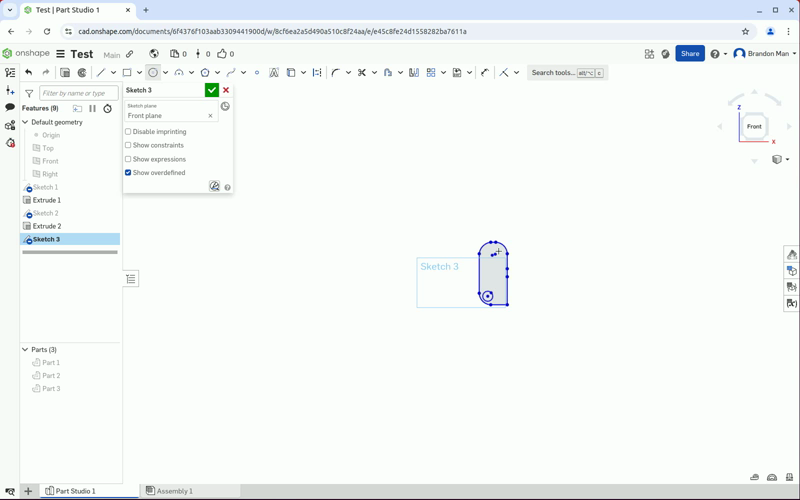
click(498, 250)
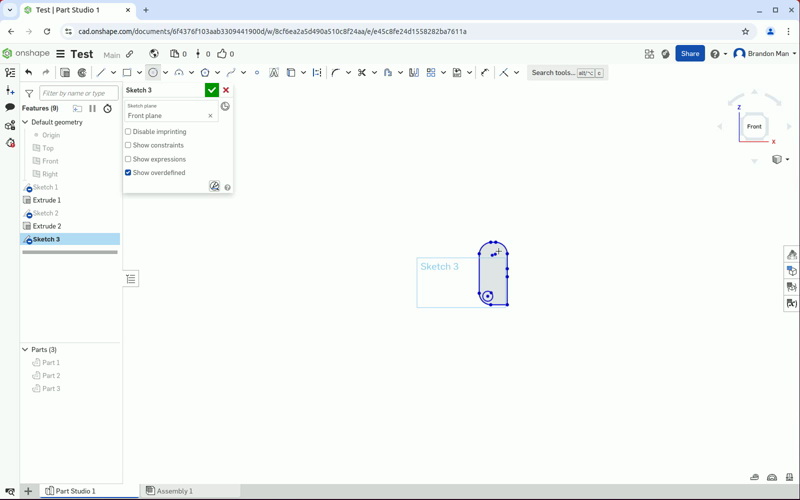
key_up(shift)
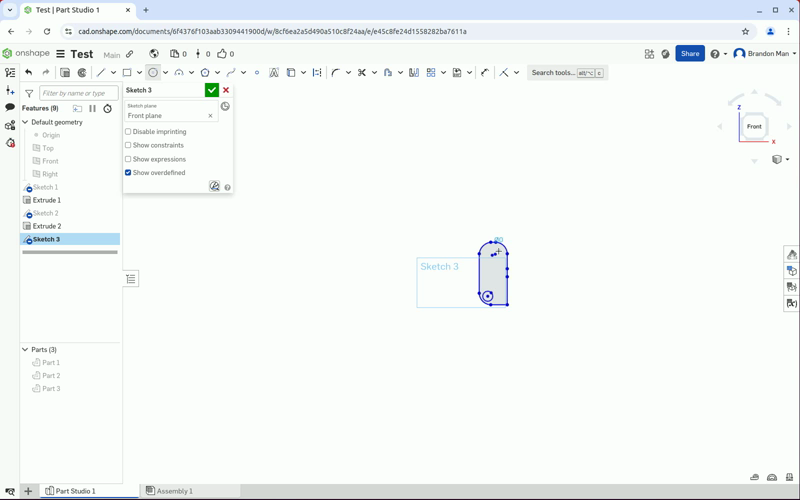
mouse_move(504, 250)
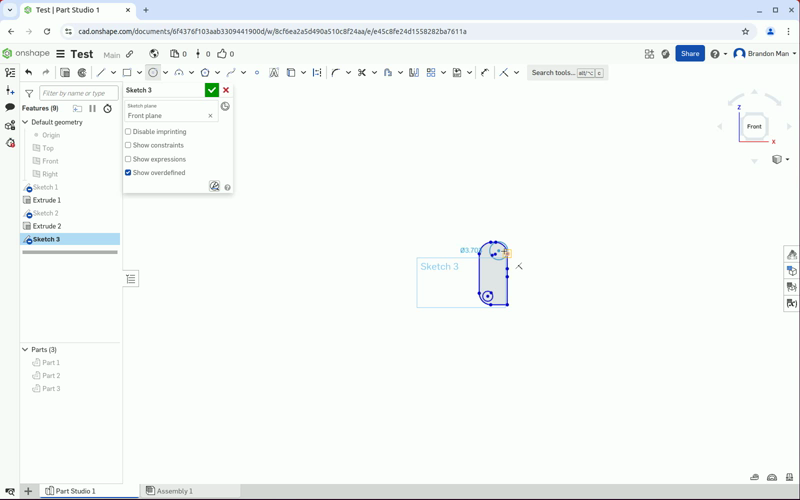
scroll(6)
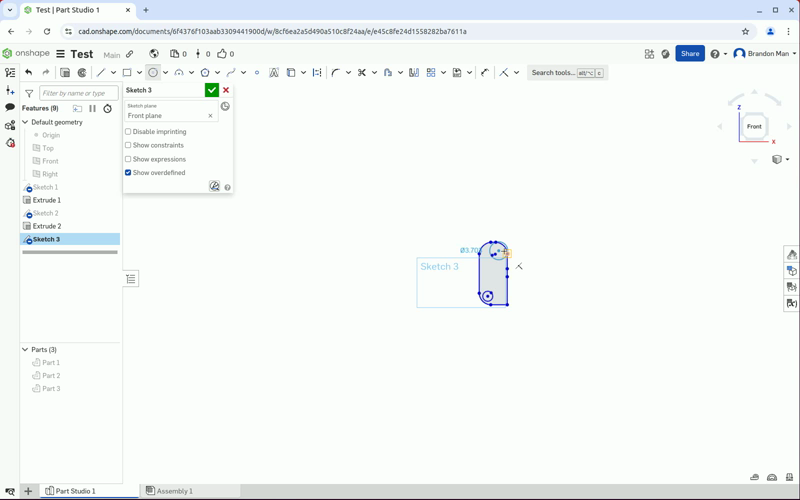
scroll(6)
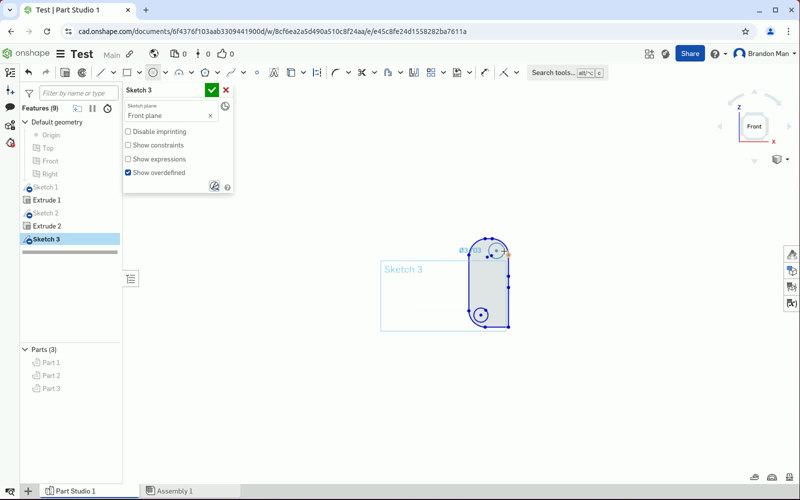
scroll(6)
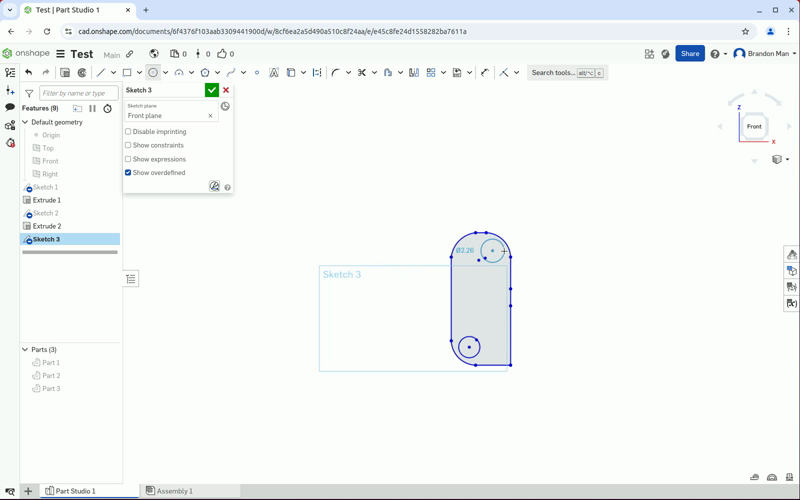
scroll(6)
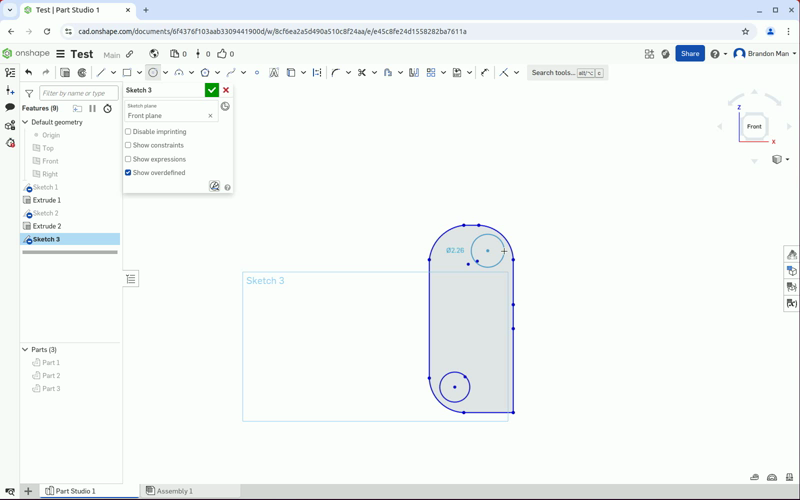
scroll(6)
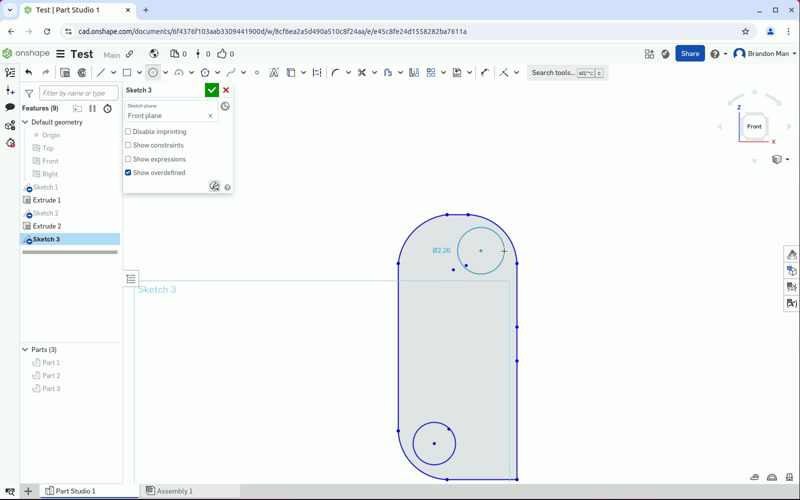
scroll(6)
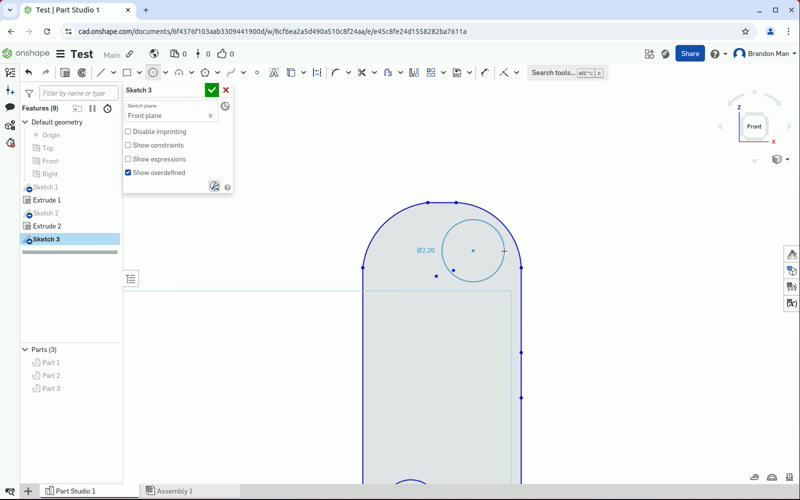
scroll(6)
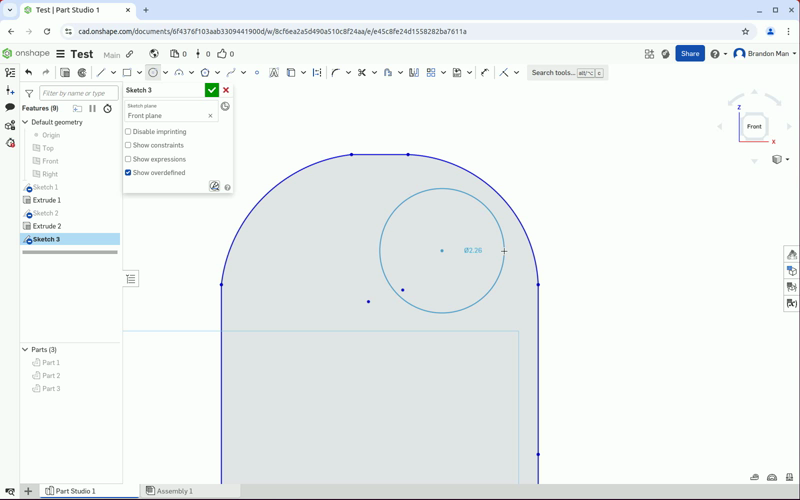
click(504, 250)
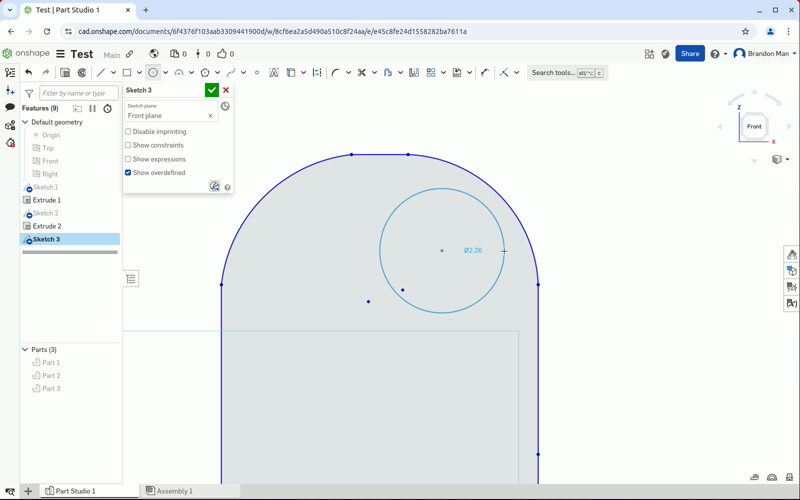
scroll(-6)
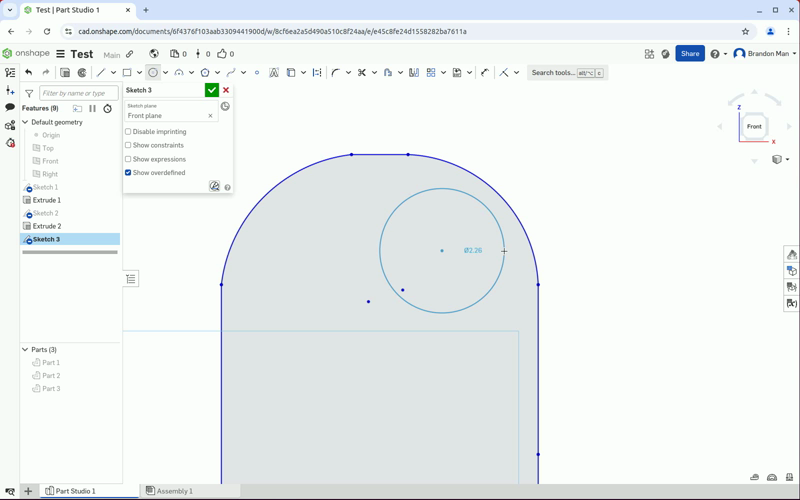
scroll(-6)
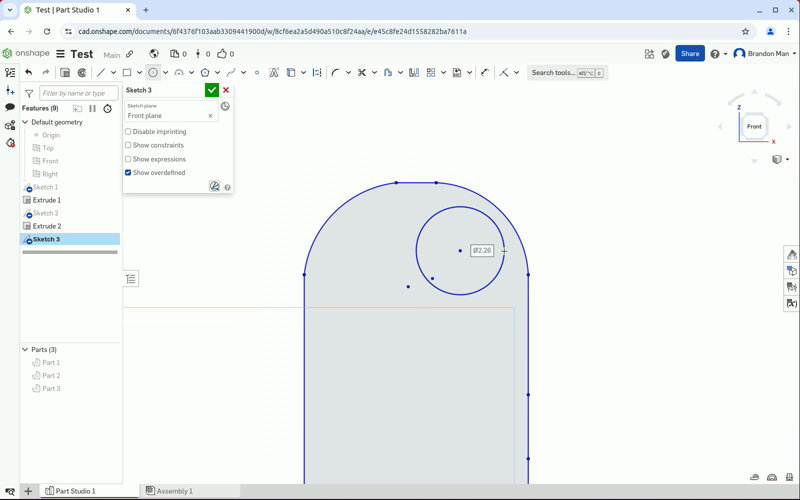
scroll(-6)
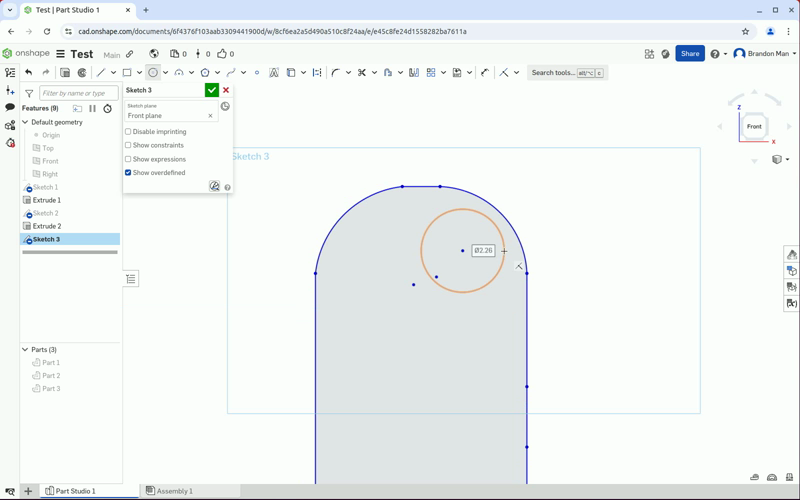
scroll(-6)
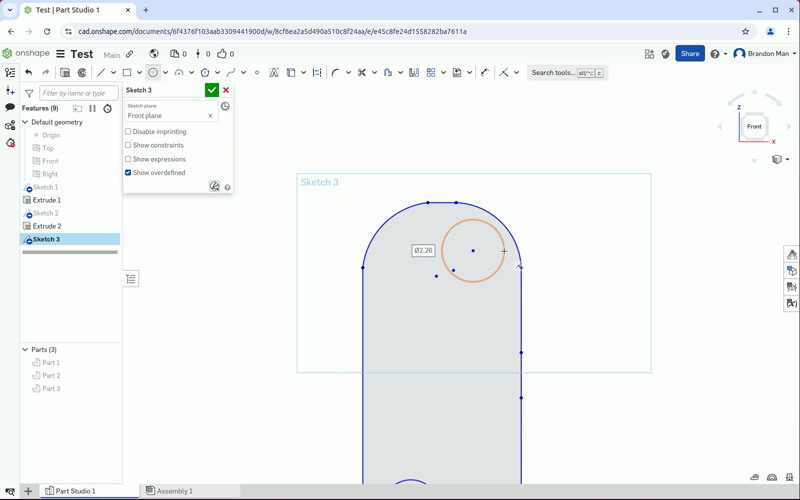
scroll(-6)
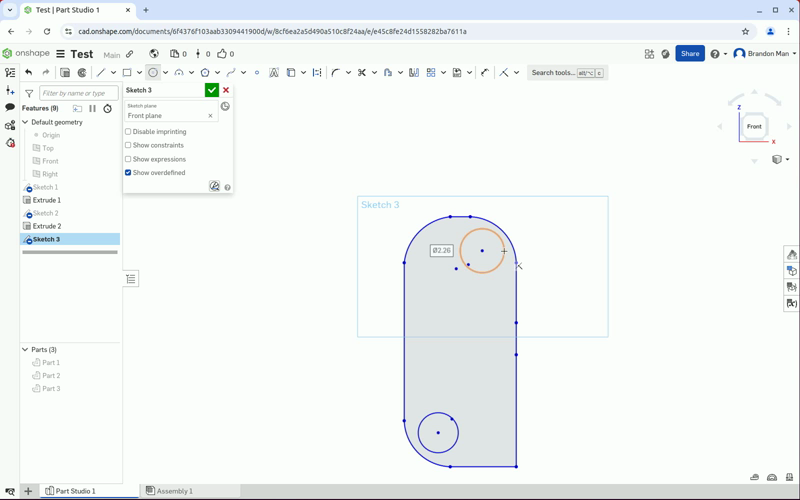
scroll(-6)
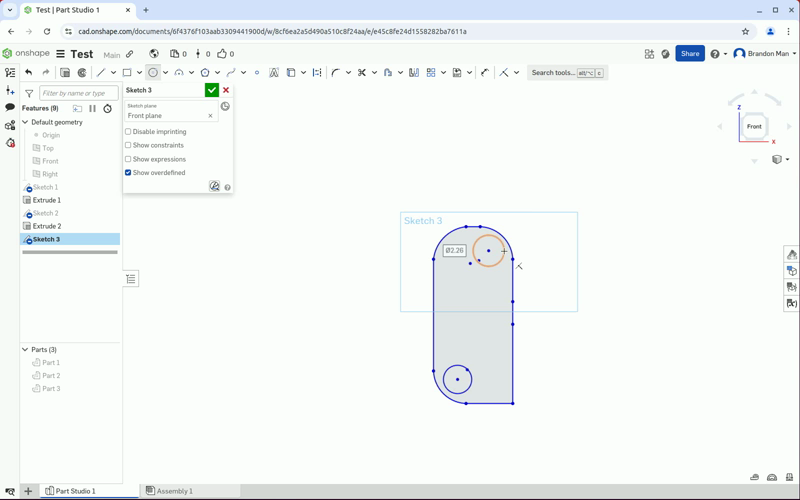
scroll(-6)
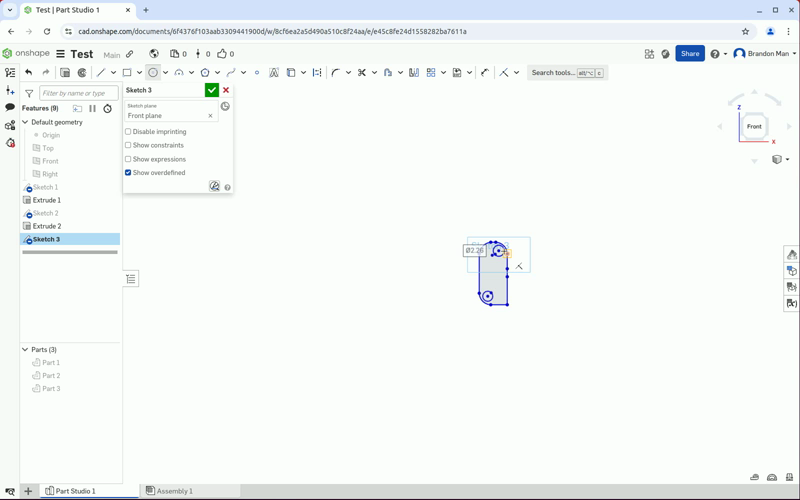
key(esc)
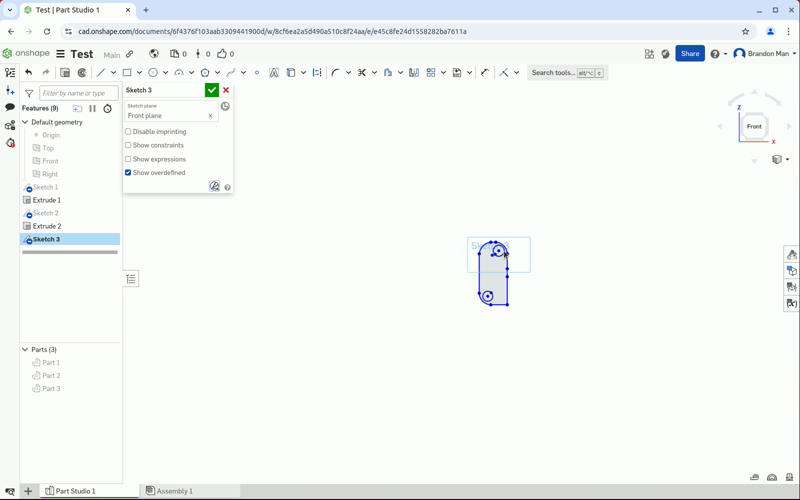
mouse_move(496, 279)
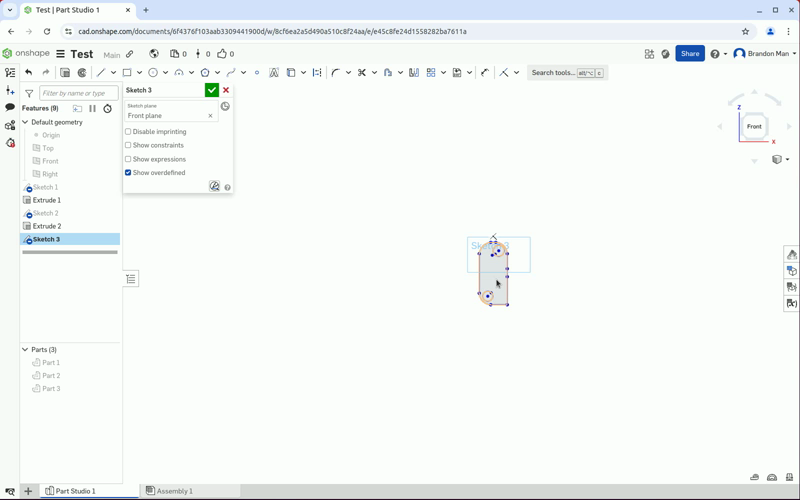
scroll(6)
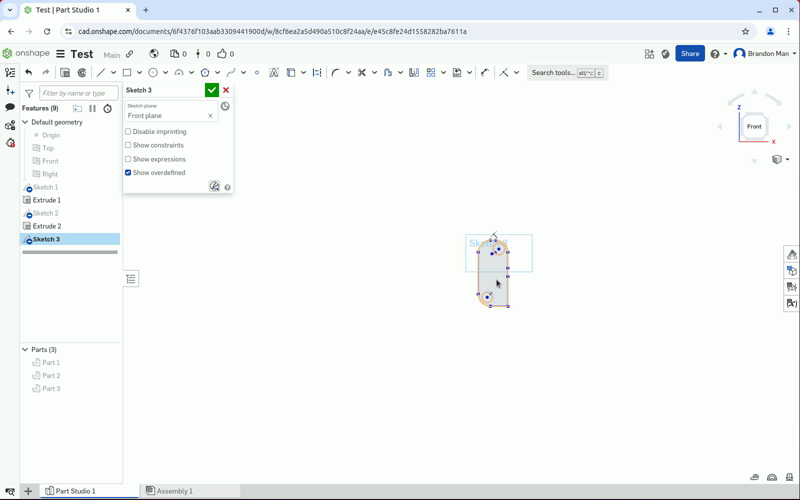
scroll(6)
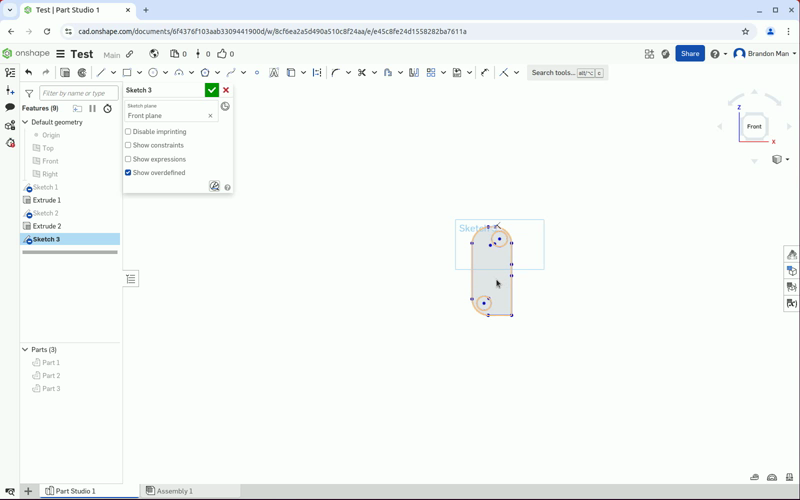
scroll(6)
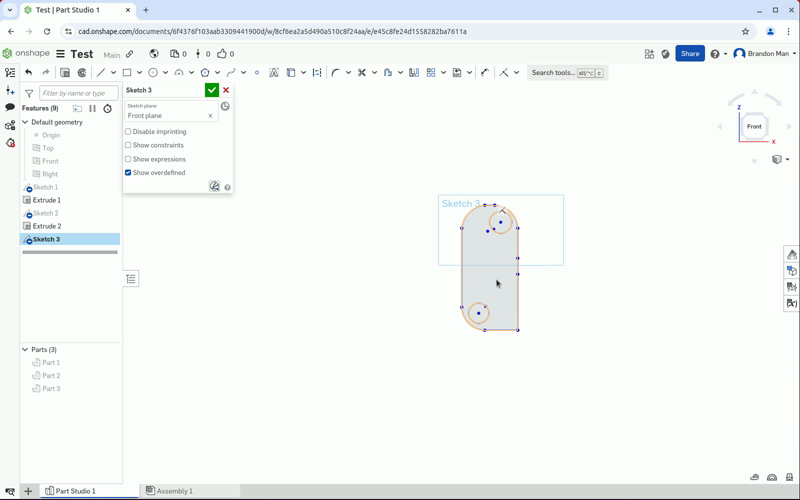
scroll(6)
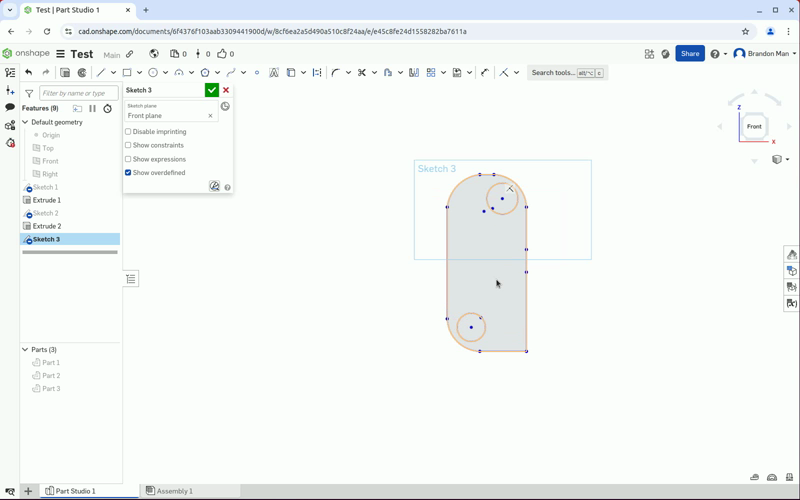
scroll(6)
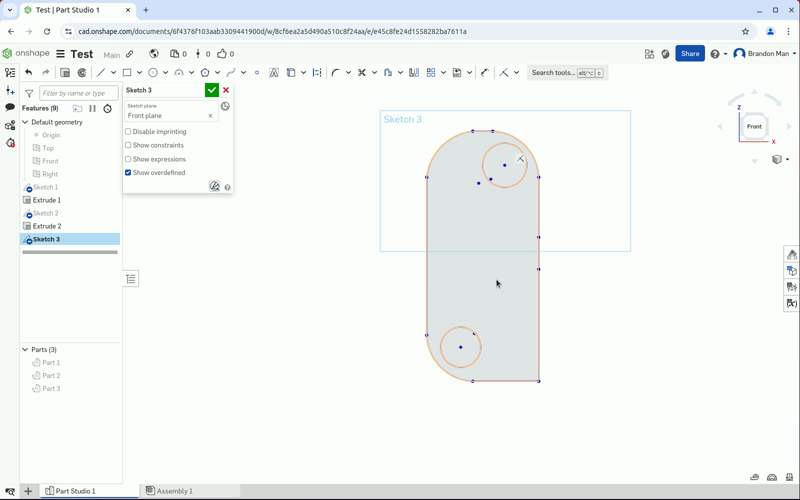
scroll(6)
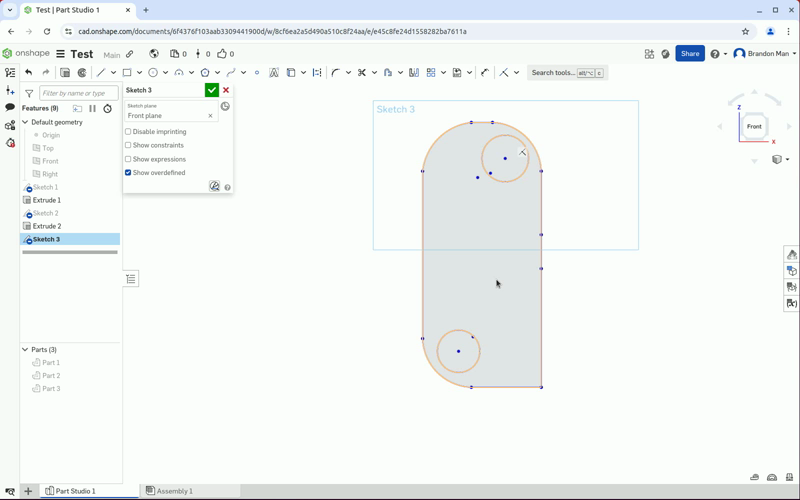
scroll(6)
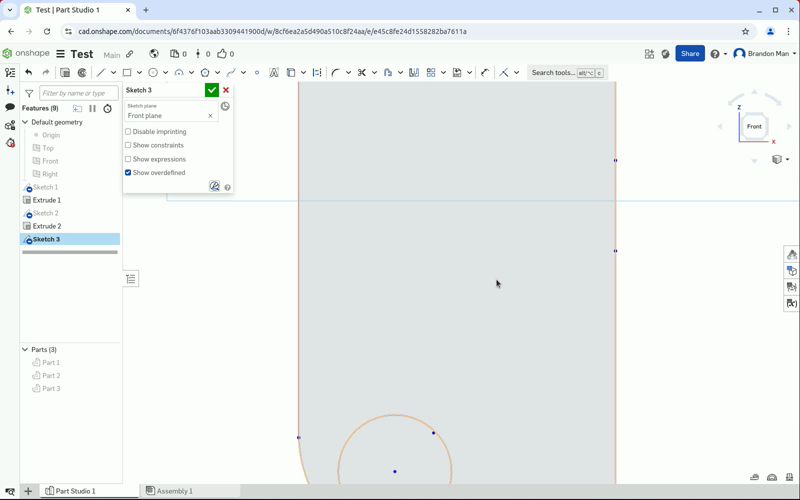
click(496, 279)
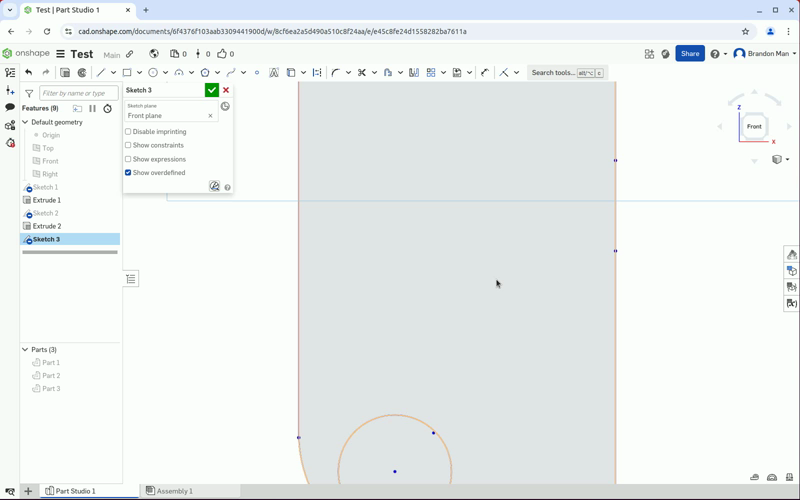
scroll(-6)
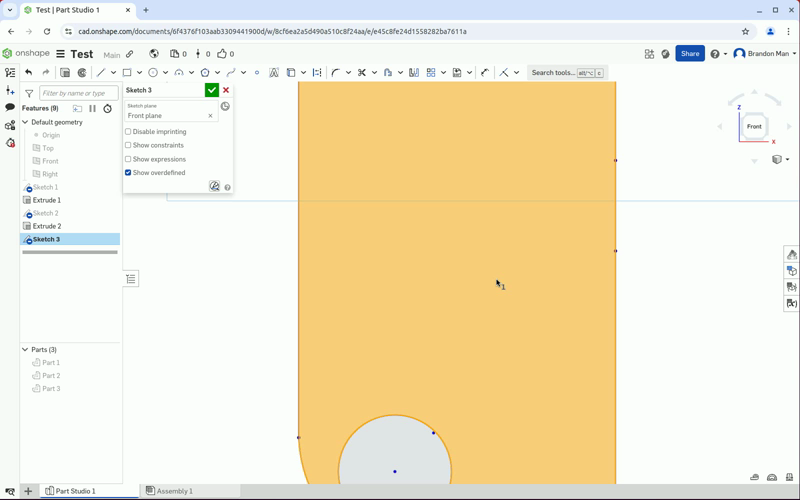
scroll(-6)
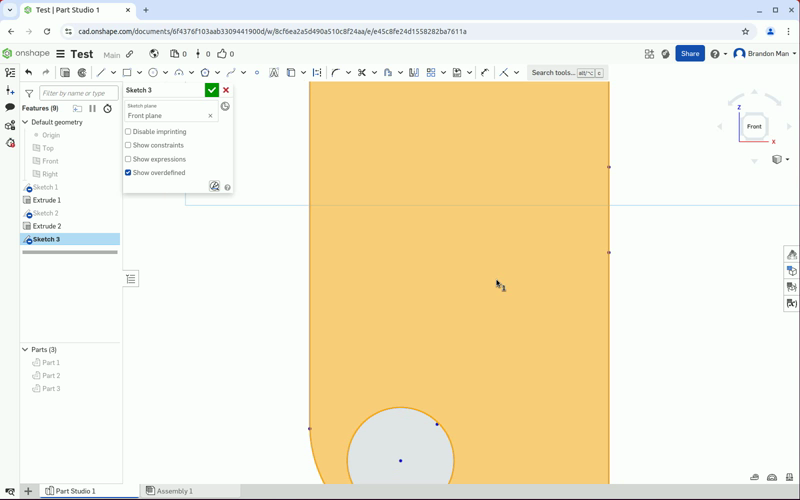
scroll(-6)
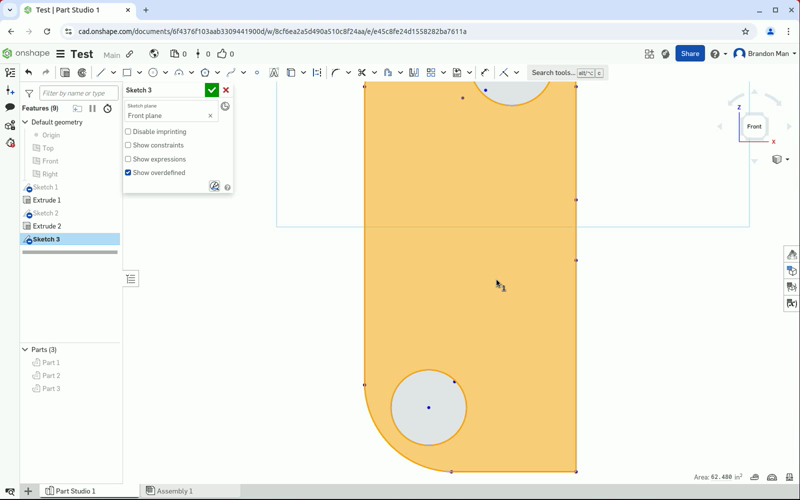
scroll(-6)
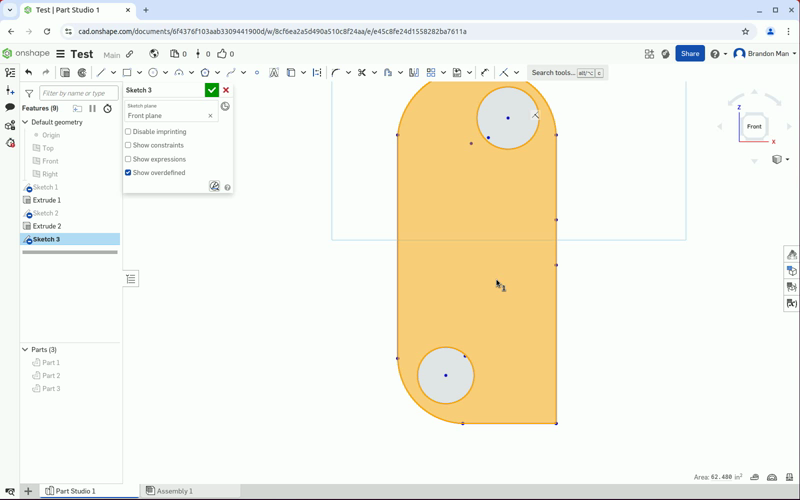
scroll(-6)
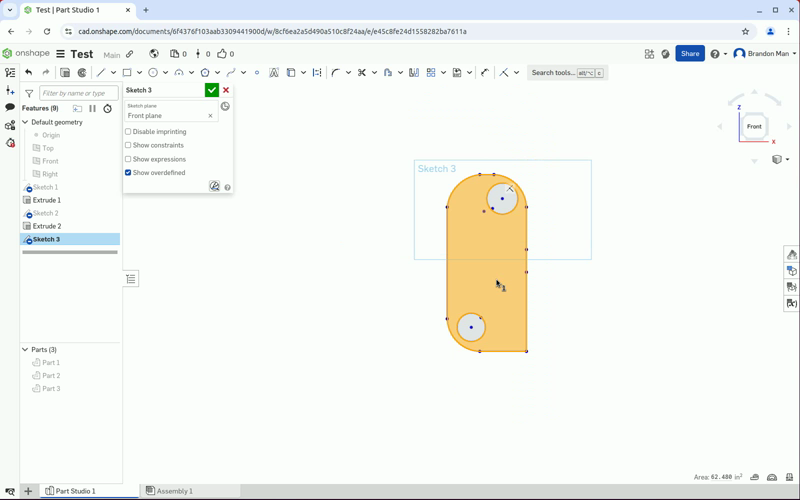
scroll(-6)
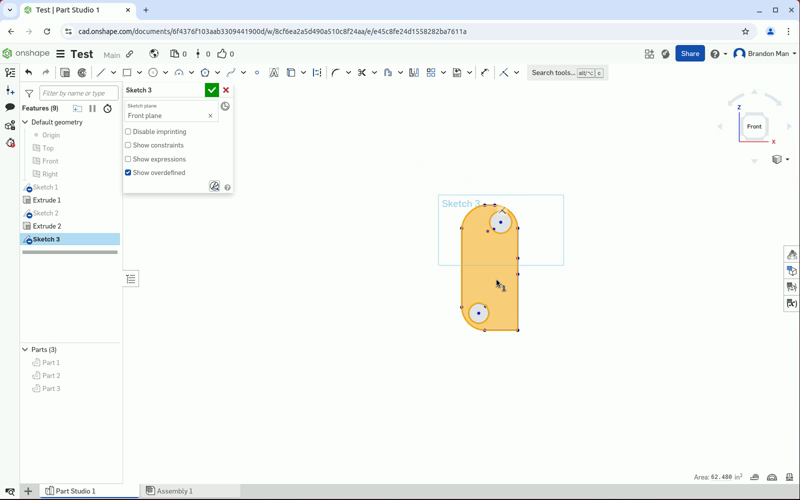
scroll(-6)
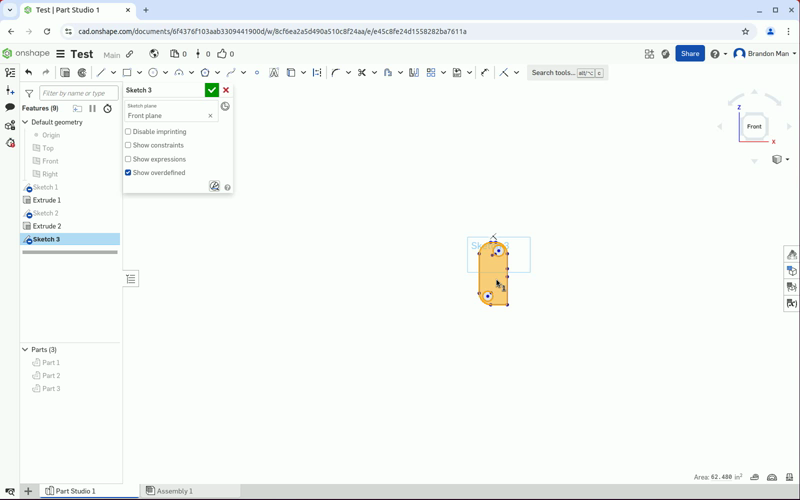
mouse_move(73, 352)
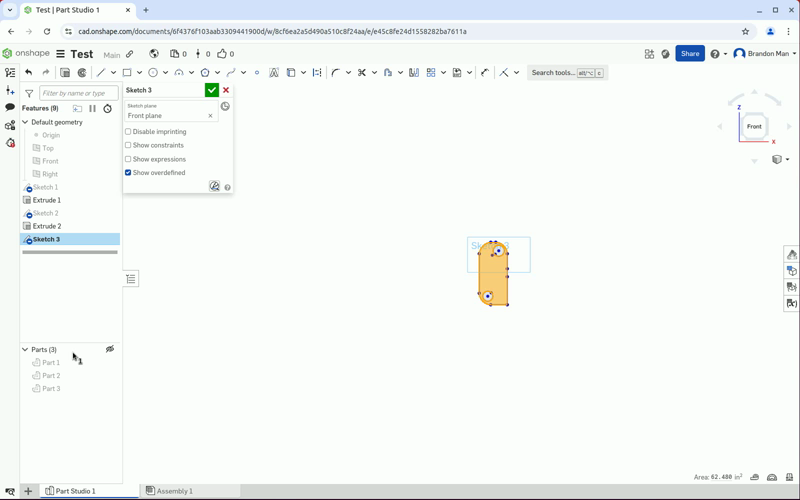
key(shift+y)
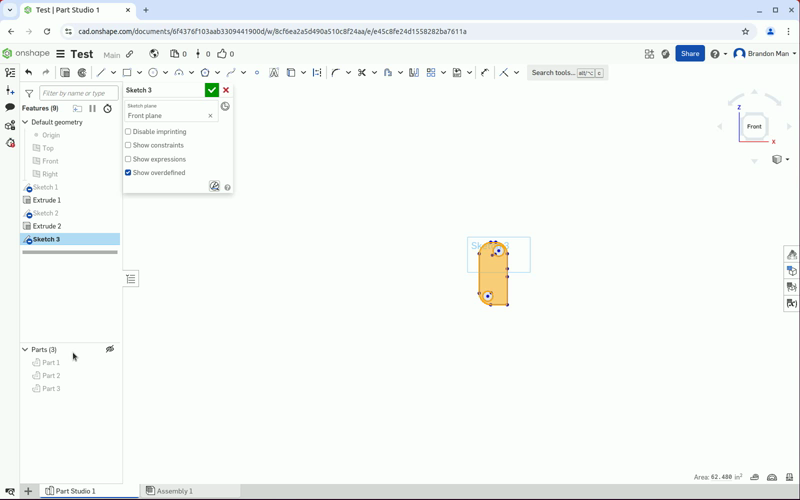
key(shift+e)
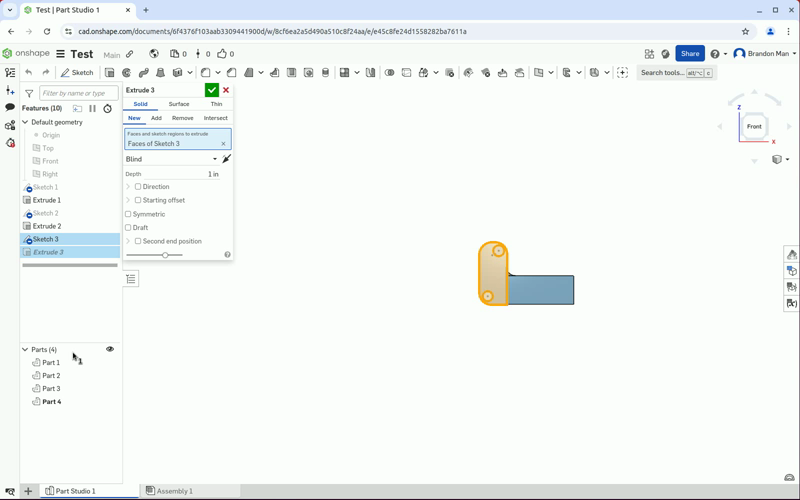
mouse_move(143, 106)
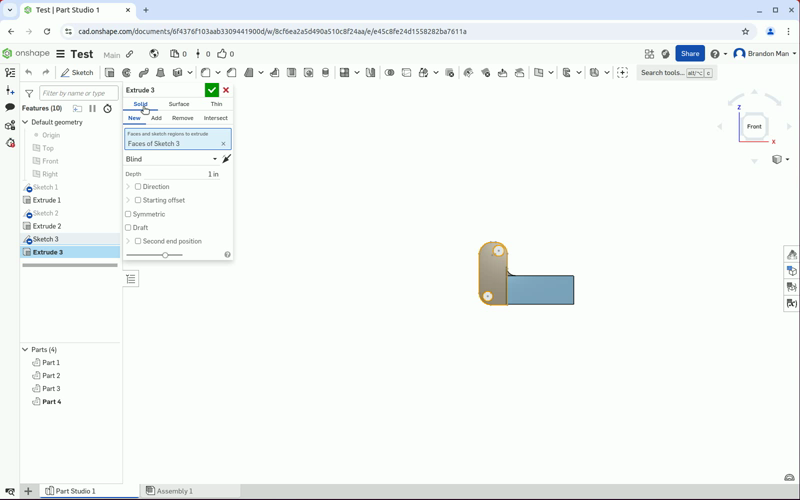
click(143, 106)
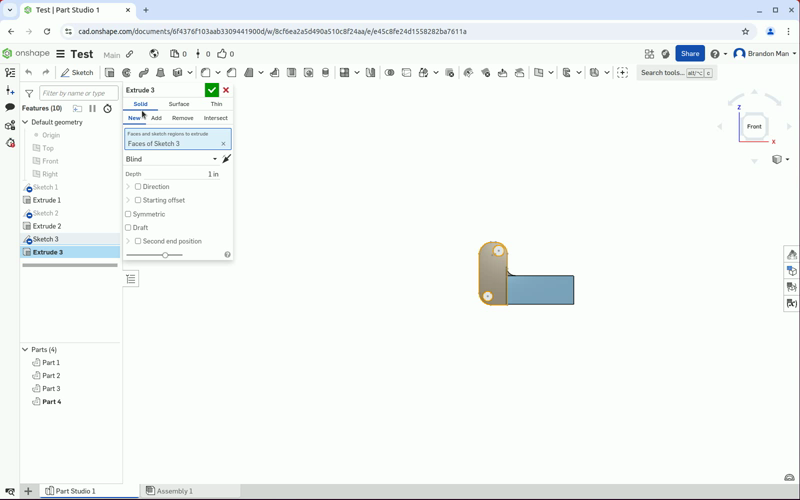
mouse_move(137, 120)
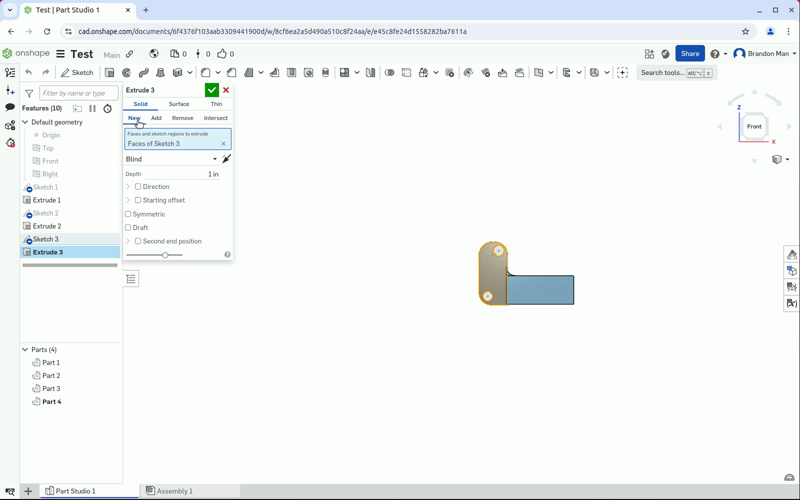
click(137, 120)
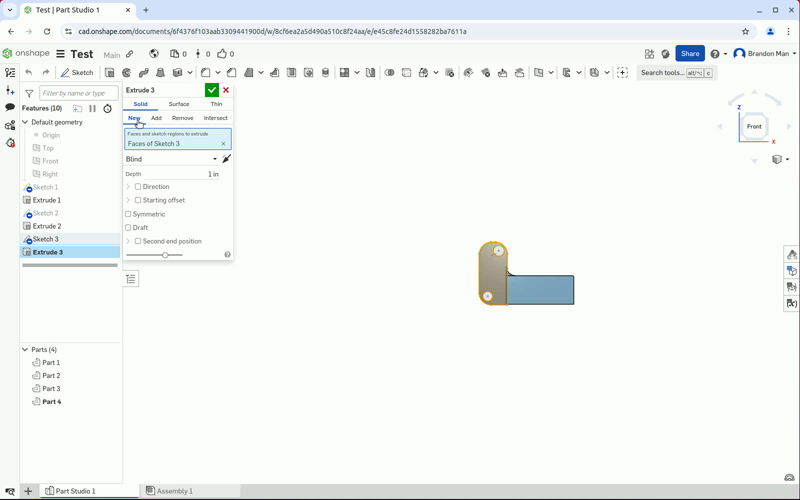
key(tab, 4)
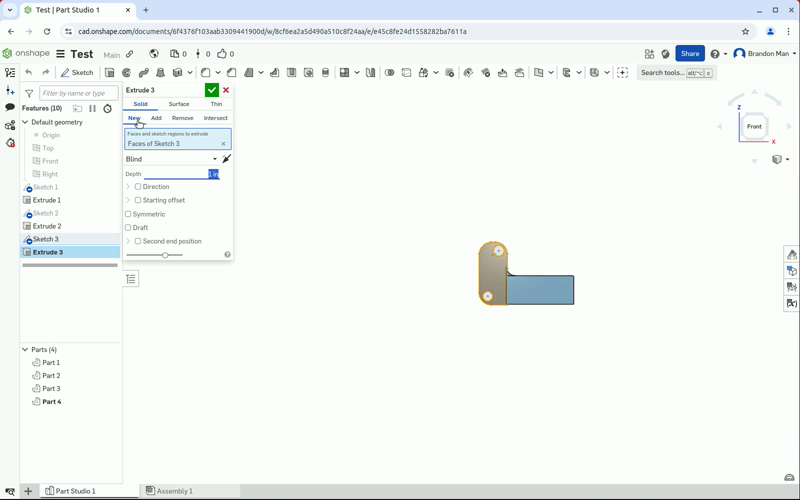
text(10.591)
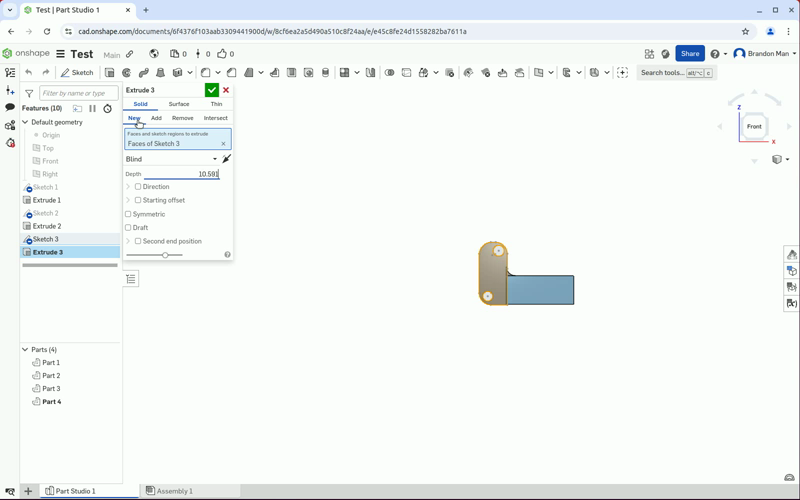
key(enter)
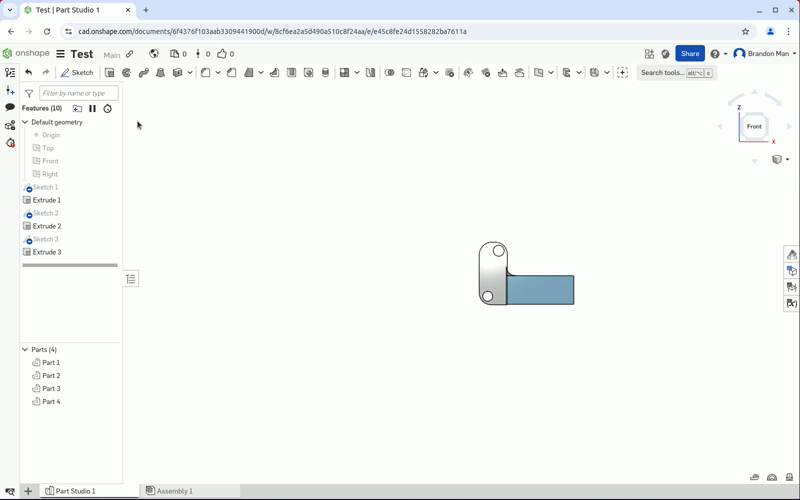
key(shift+h)
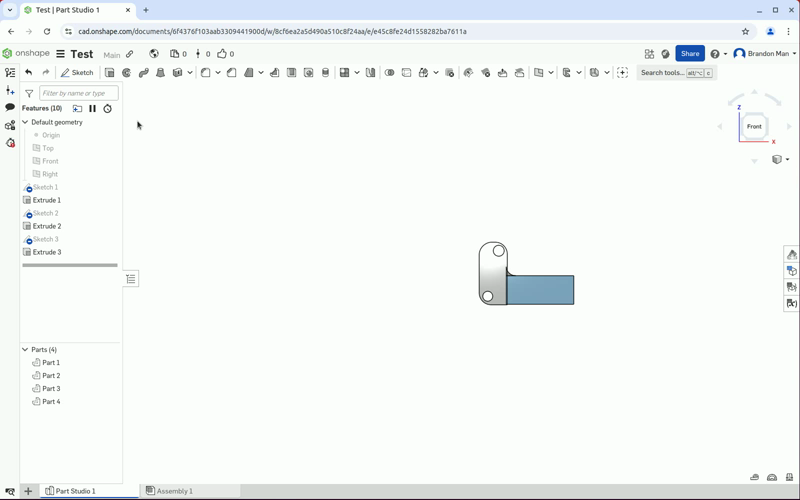
key(shift+h)
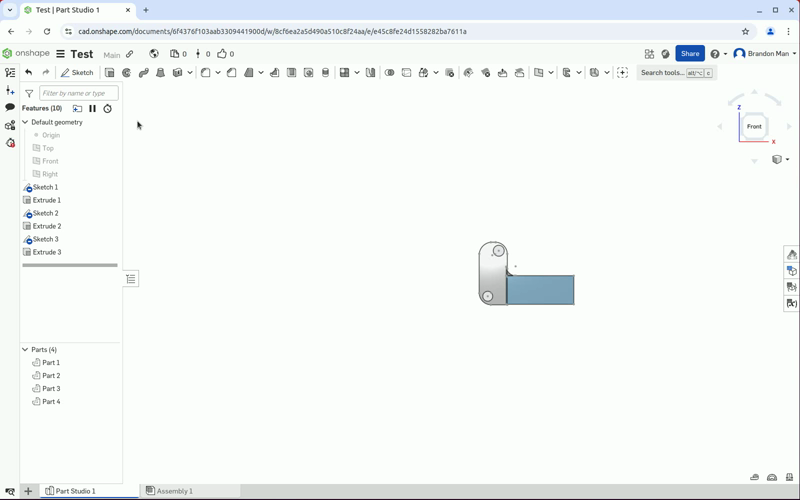
key(shift+7)
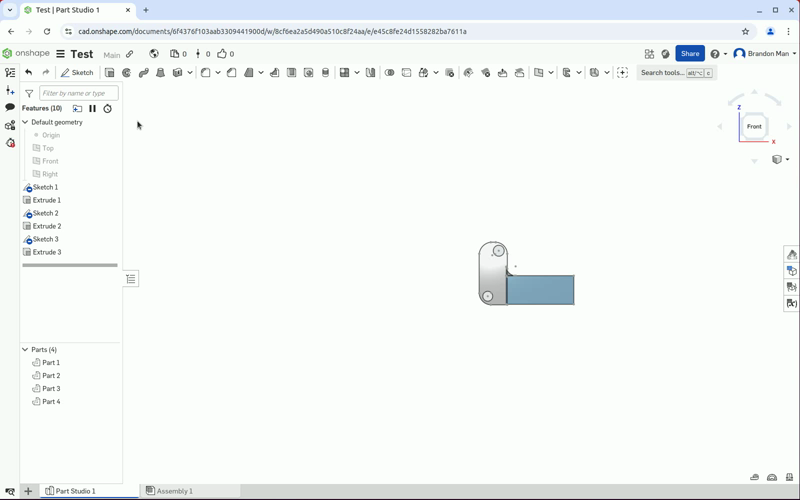
key(left, 2)
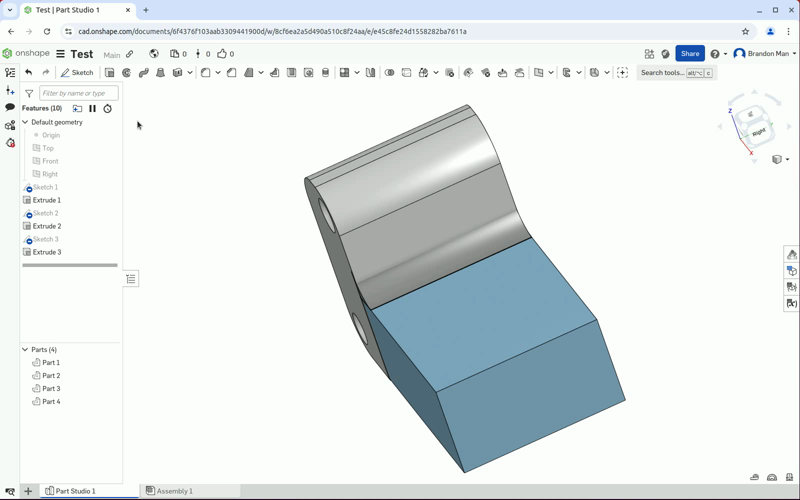
key(down, 2)
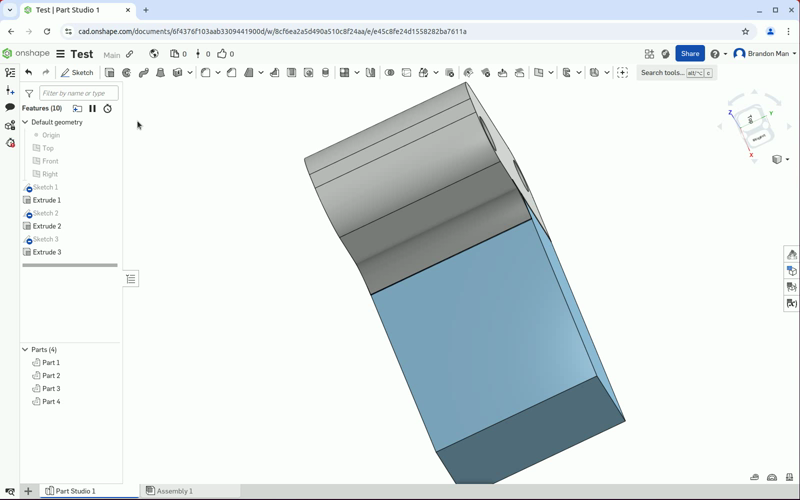
key(up, 2)
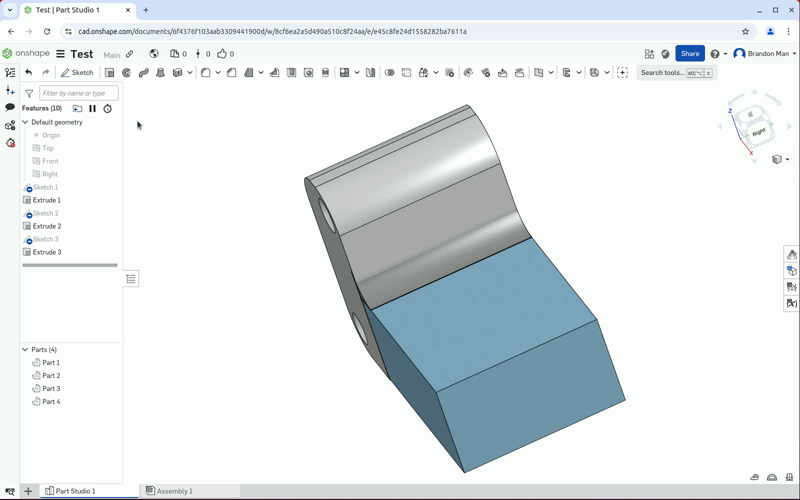
key(right, 2)
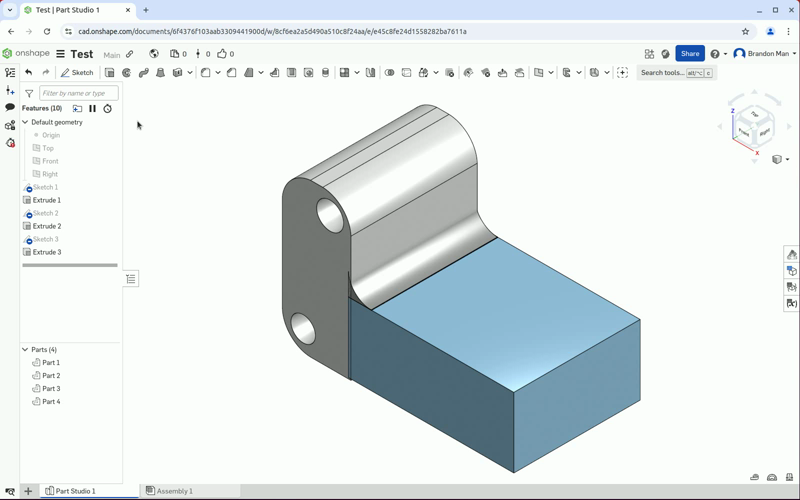
mouse_move(73, 189)
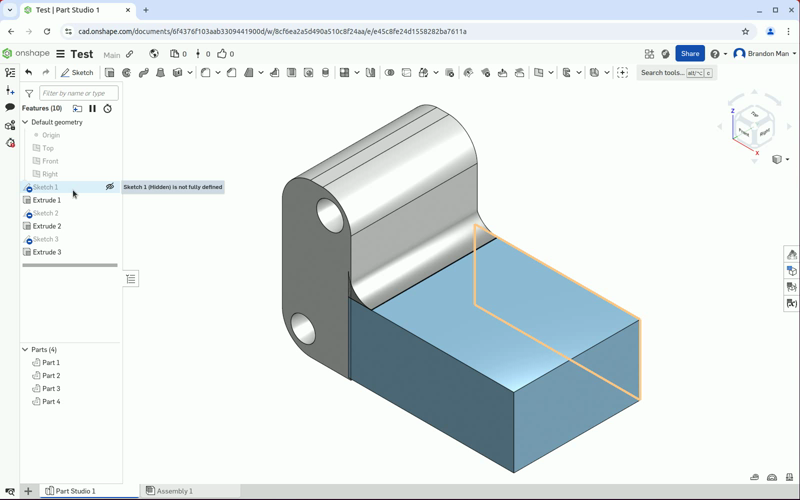
click(73, 189)